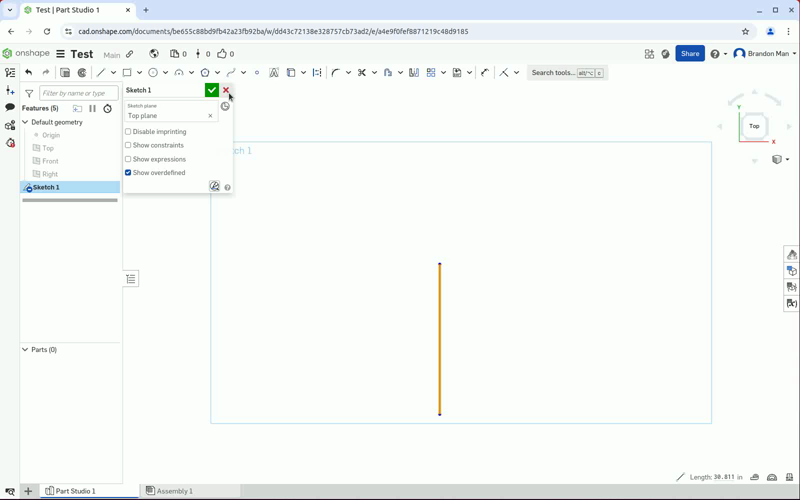
key(shift+h)
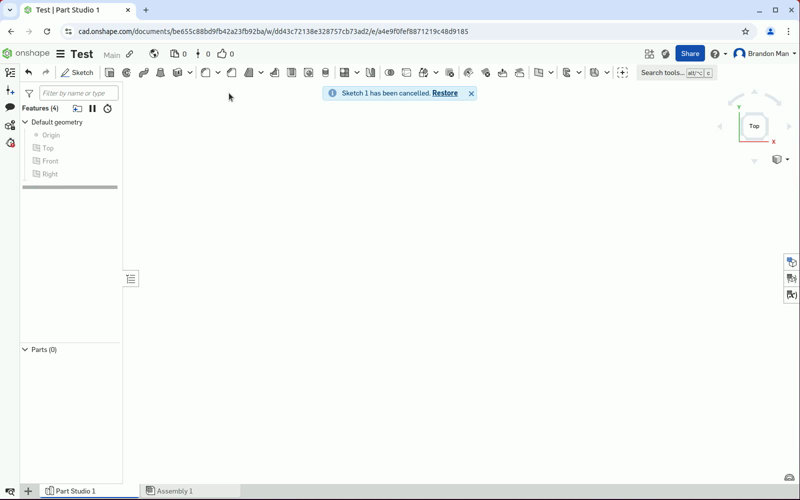
mouse_move(73, 352)
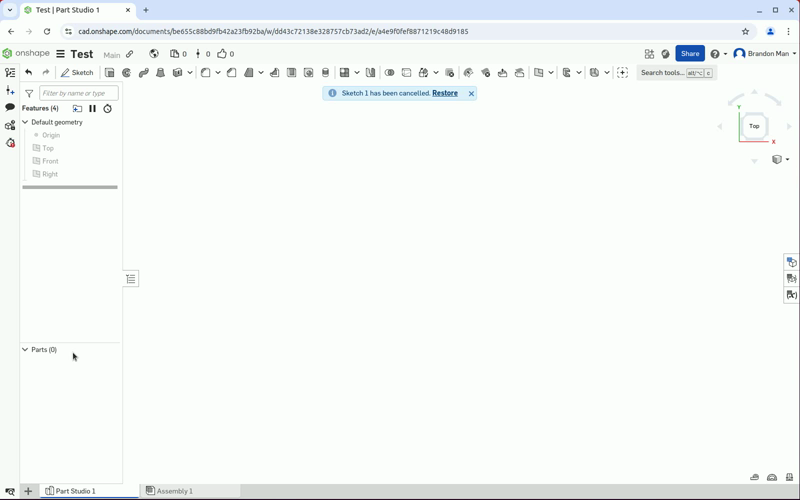
key(y)
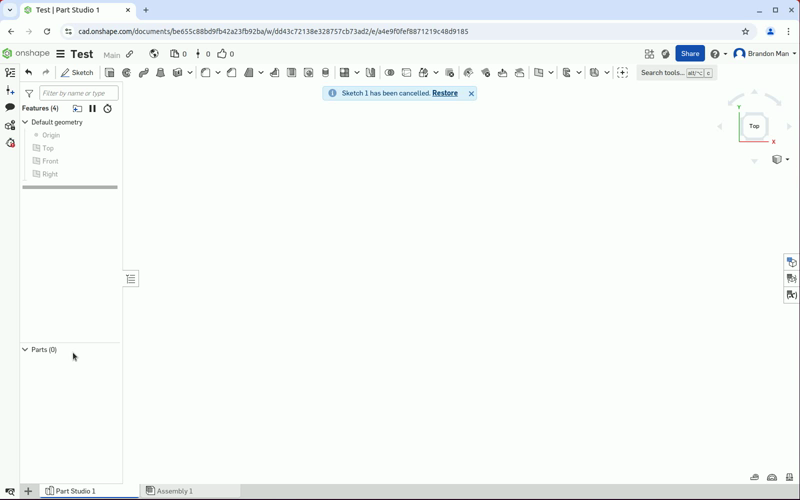
key(shift+p)
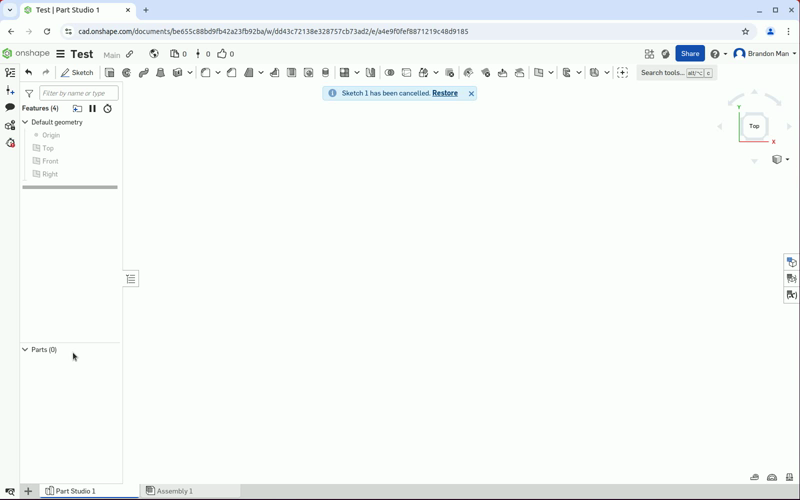
key(space)
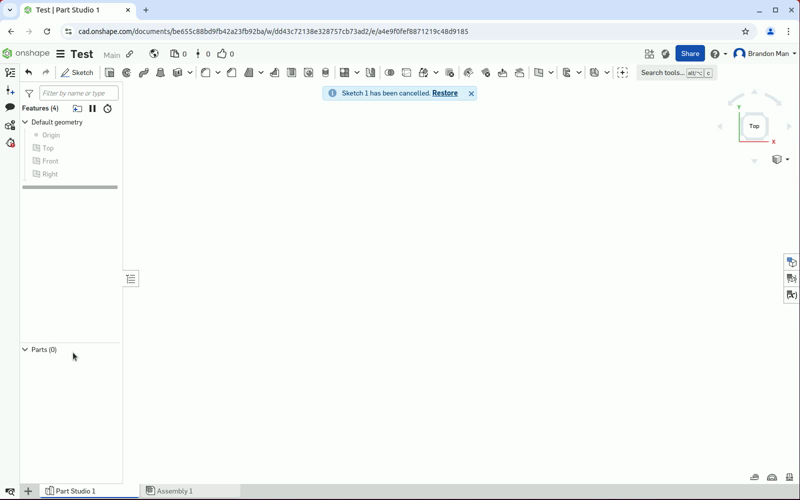
key_down(shift)
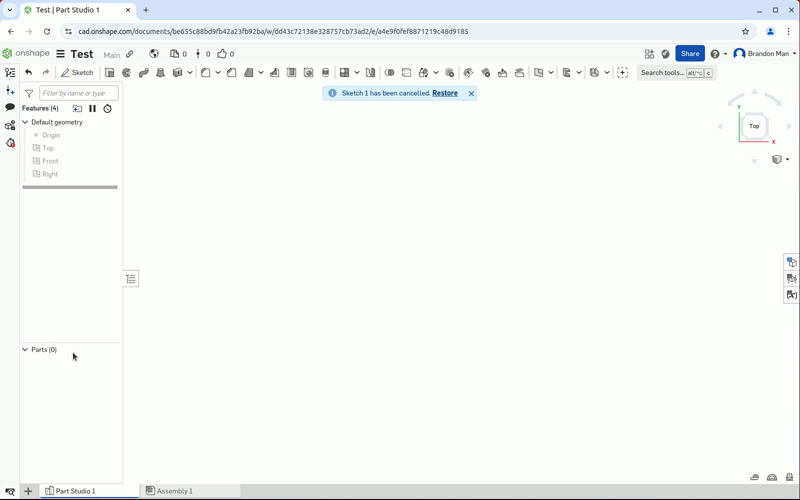
key(up)
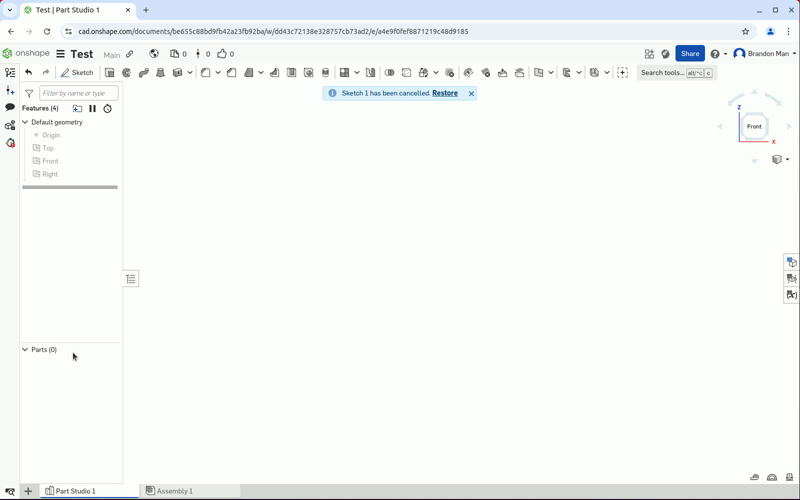
key_up(shift)
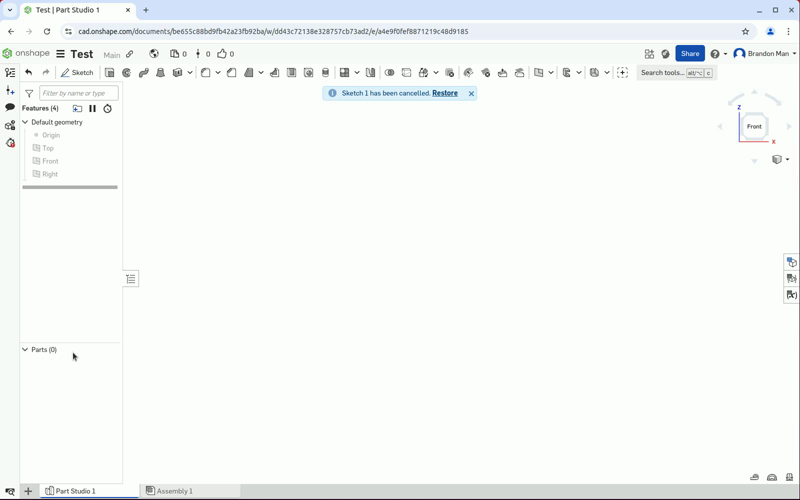
mouse_move(73, 352)
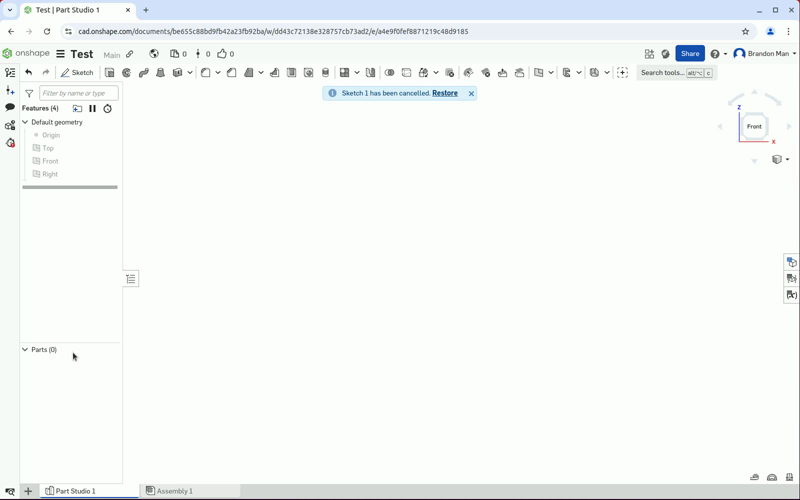
key(shift+y)
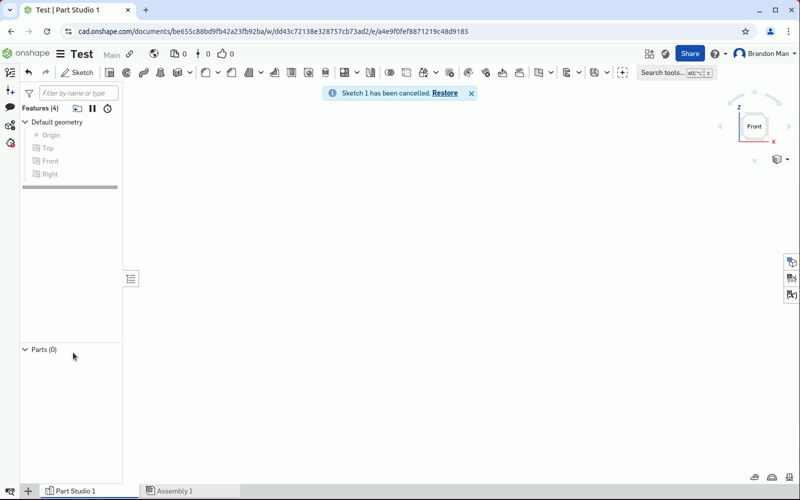
key(shift+s)
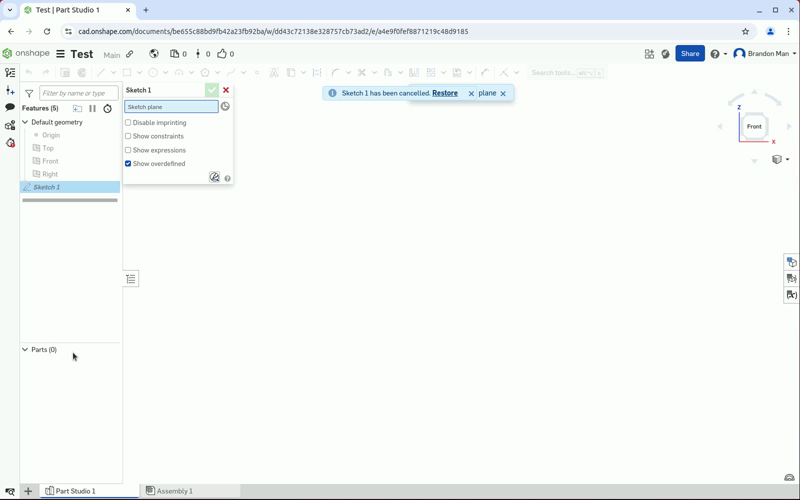
mouse_move(73, 163)
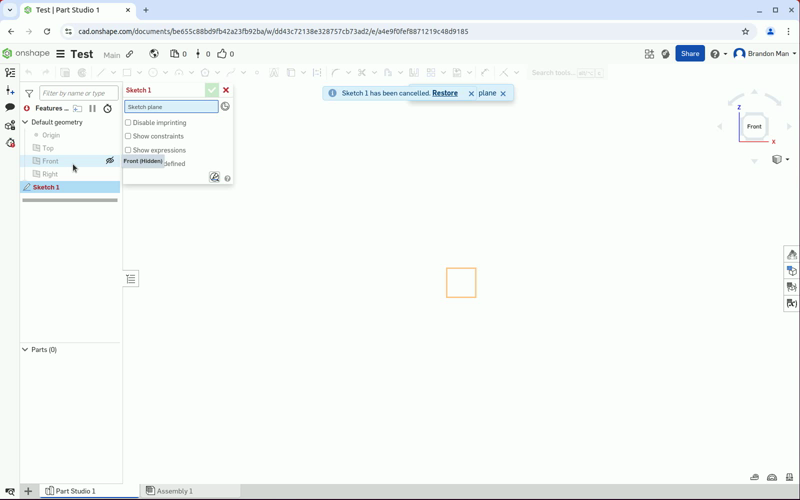
click(73, 163)
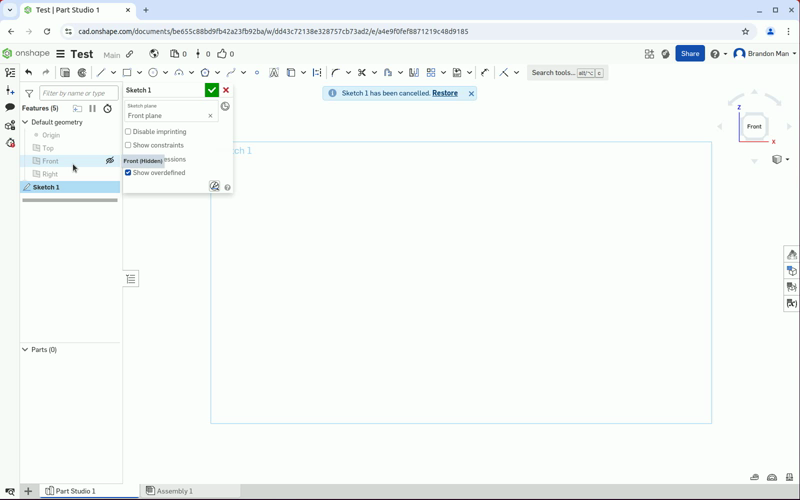
mouse_move(73, 352)
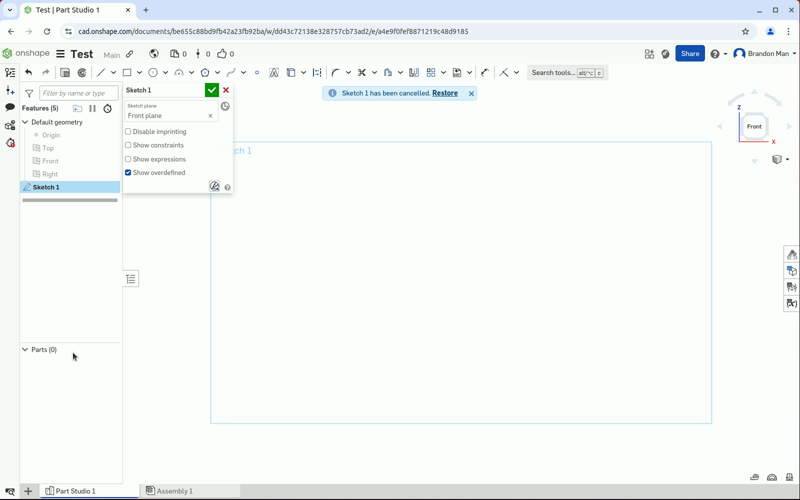
key(y)
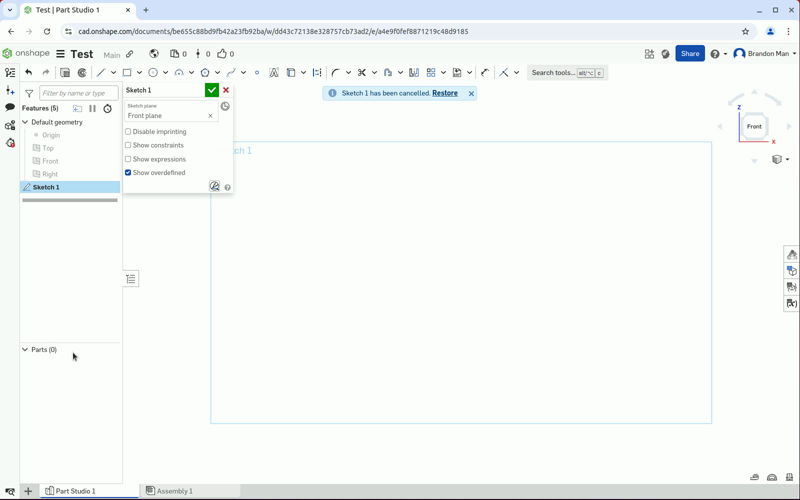
key(l)
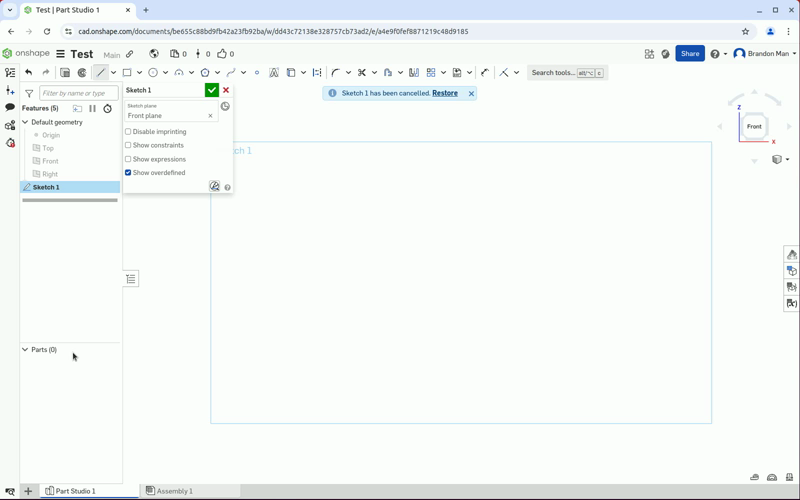
key_down(shift)
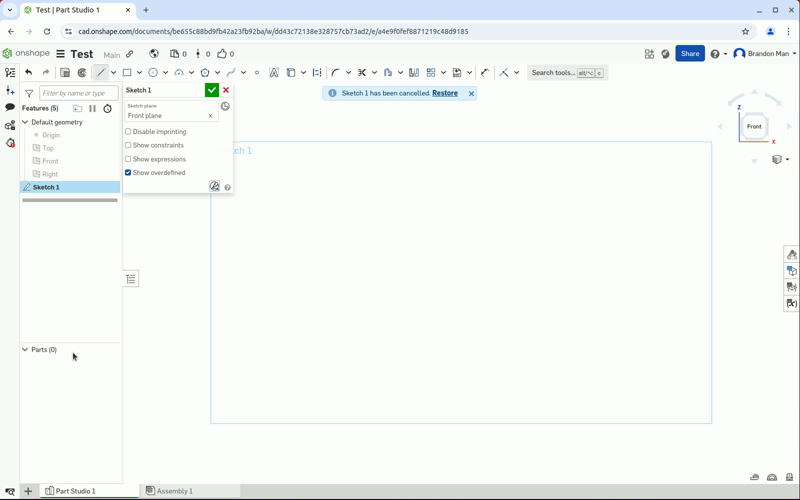
mouse_move(447, 207)
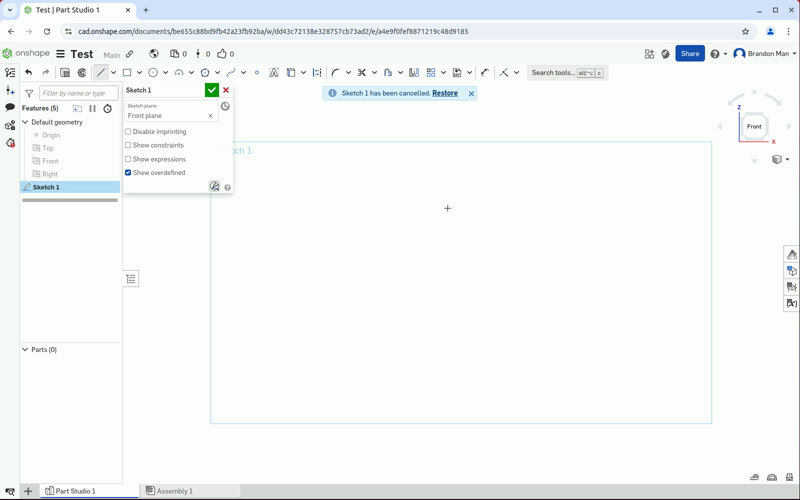
click(447, 207)
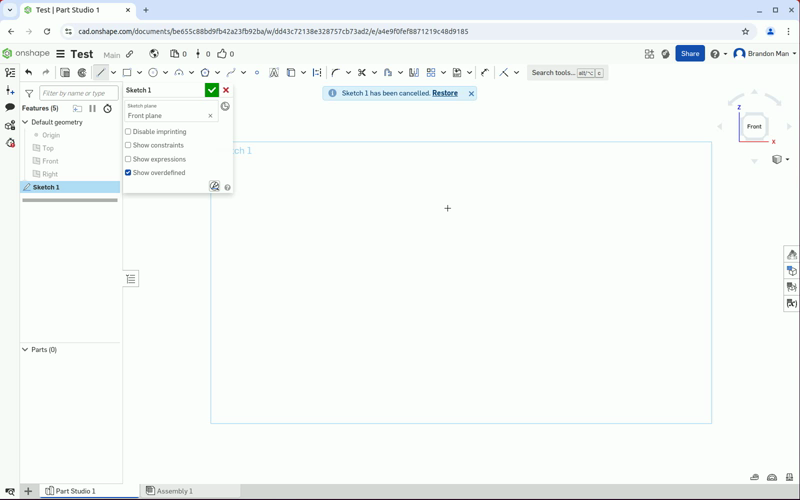
key_up(shift)
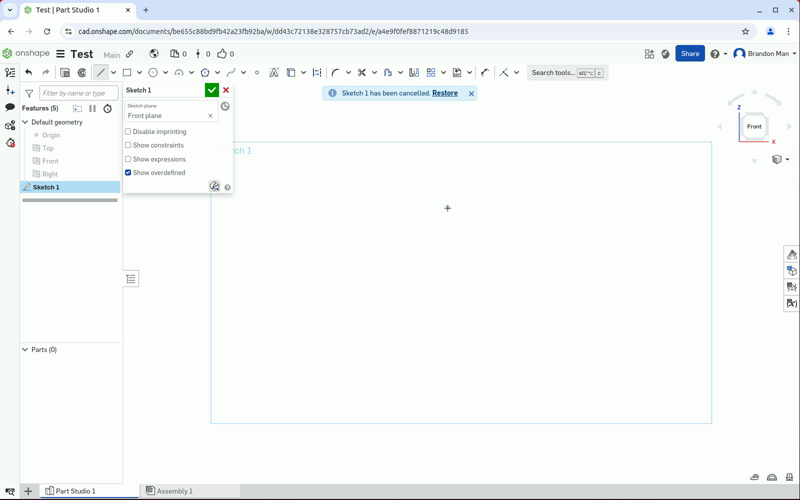
key_down(shift)
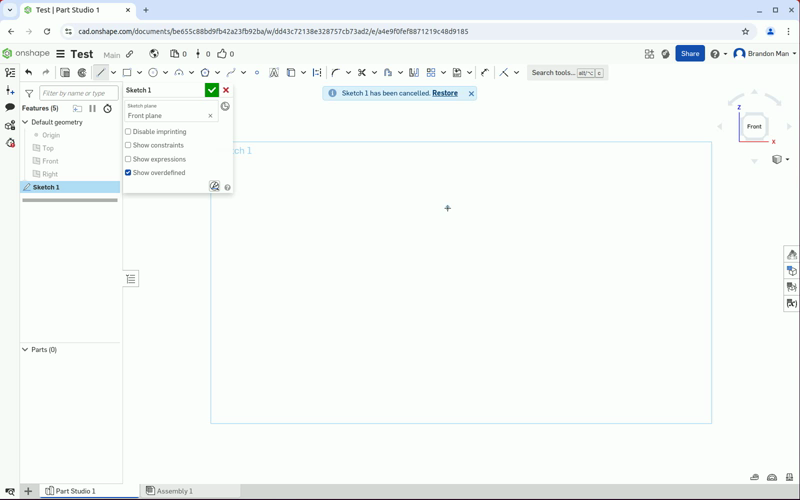
mouse_move(477, 207)
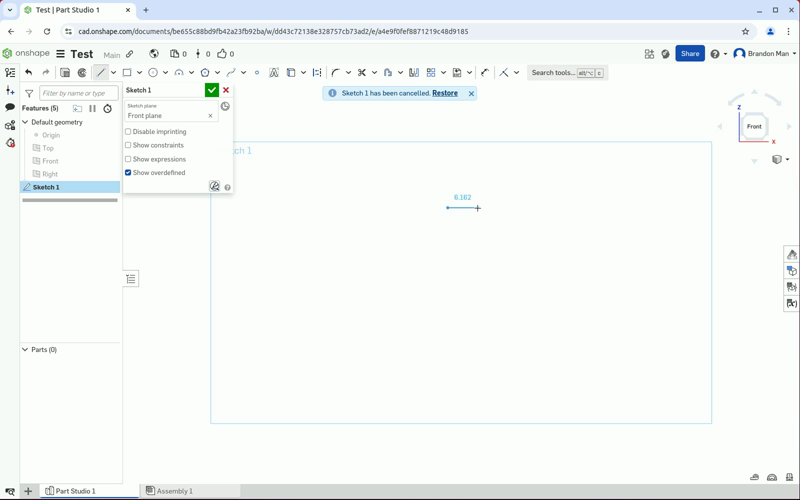
mouse_move(473, 207)
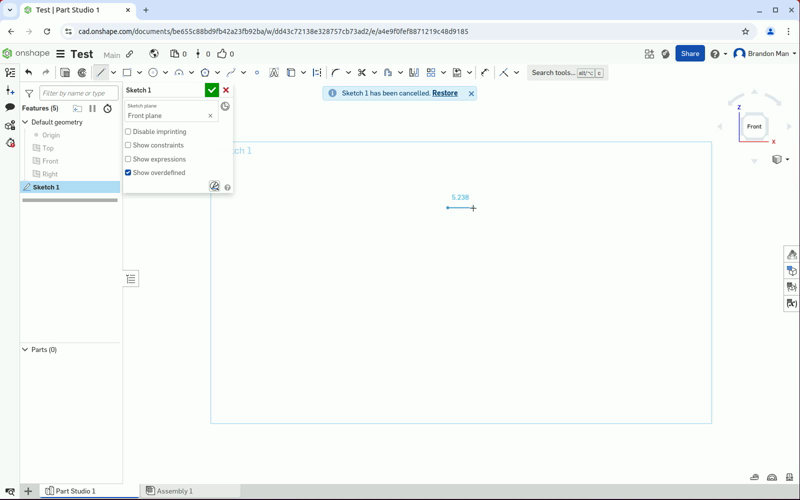
click(473, 207)
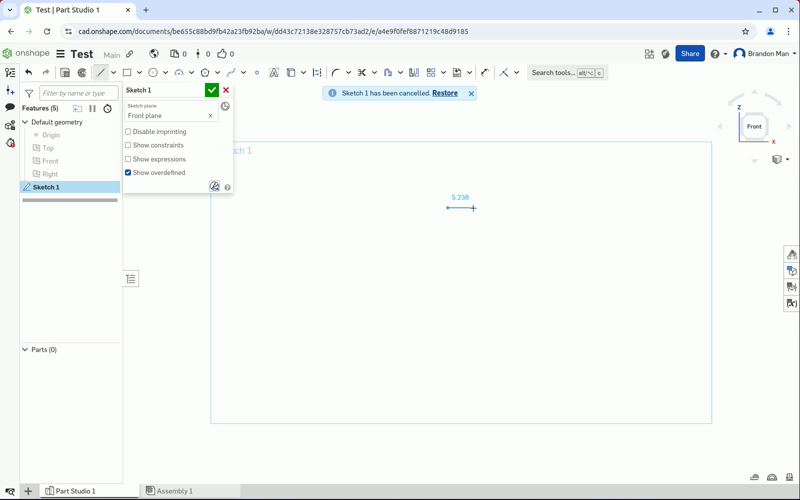
key_up(shift)
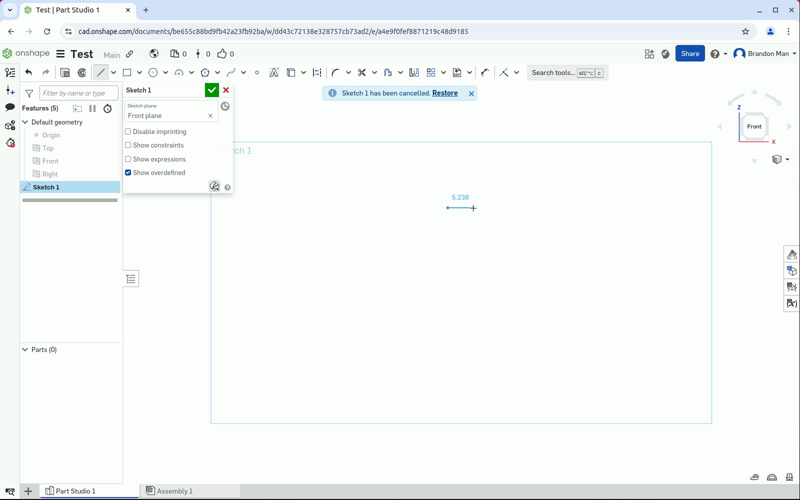
key_down(shift)
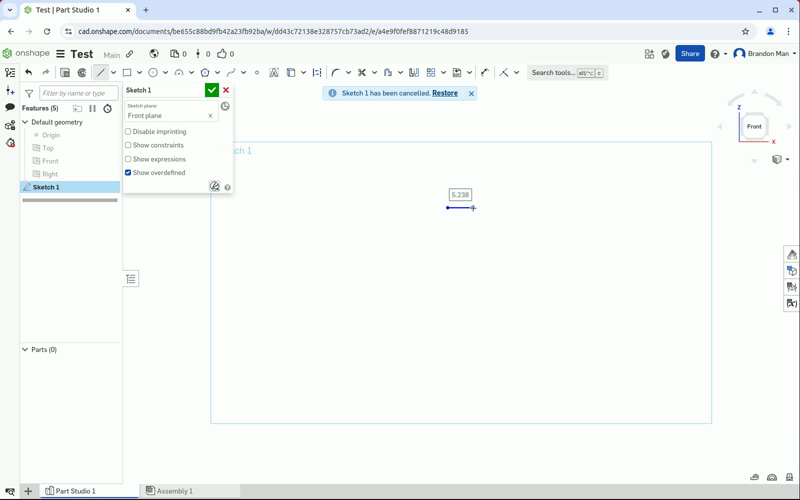
mouse_move(503, 207)
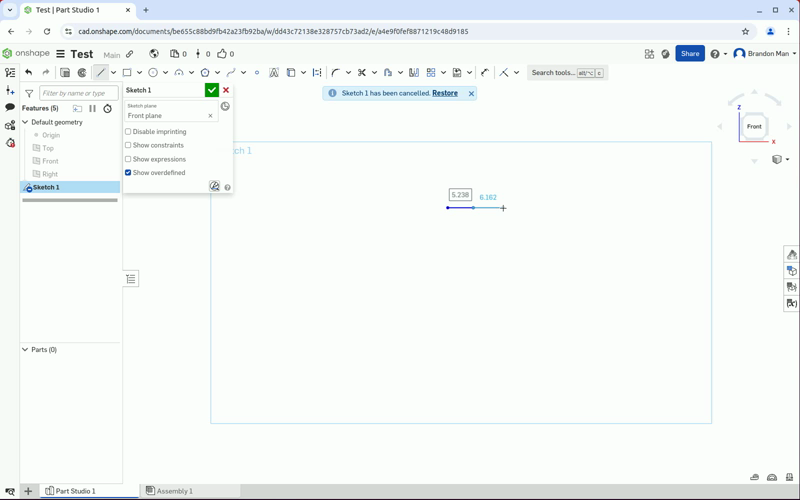
mouse_move(473, 182)
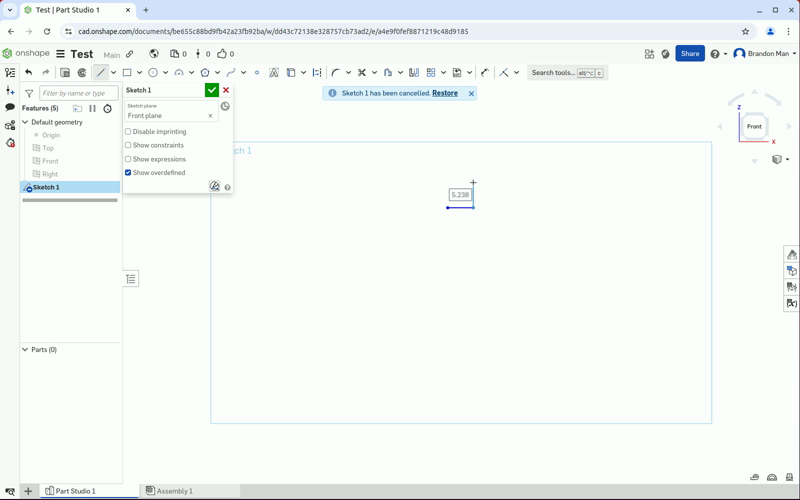
click(473, 182)
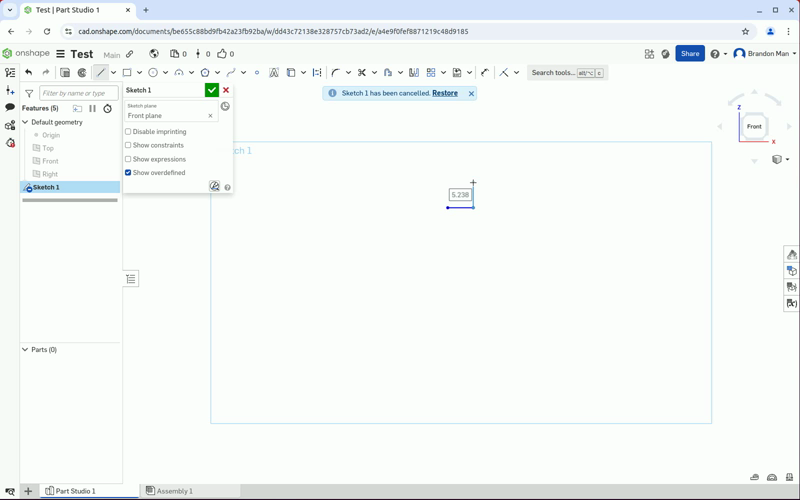
key_up(shift)
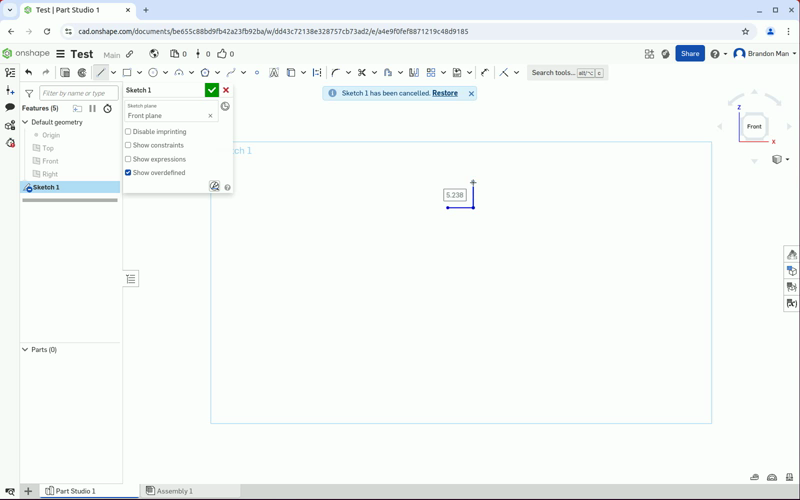
key(esc)
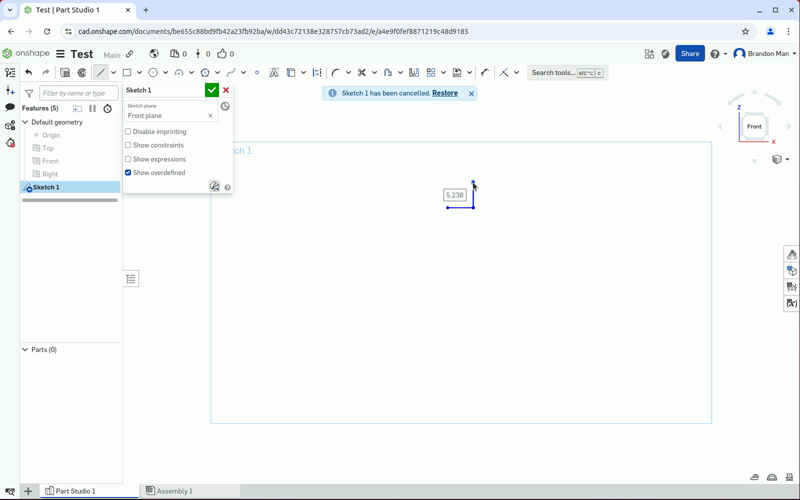
key(a)
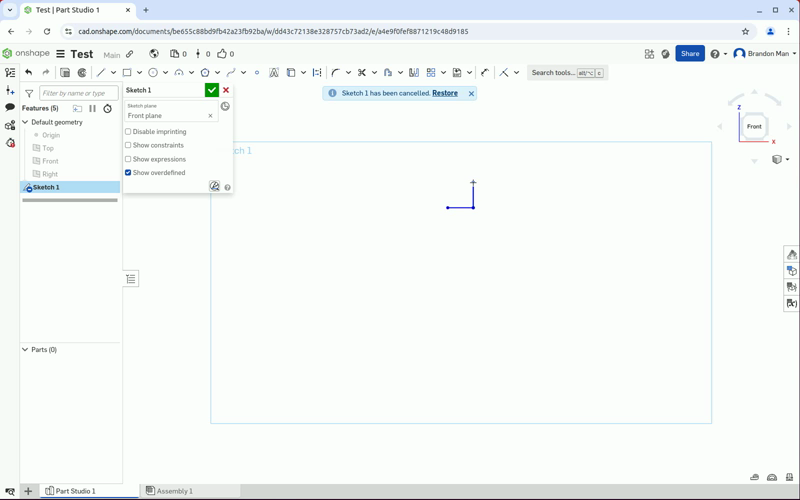
mouse_move(473, 182)
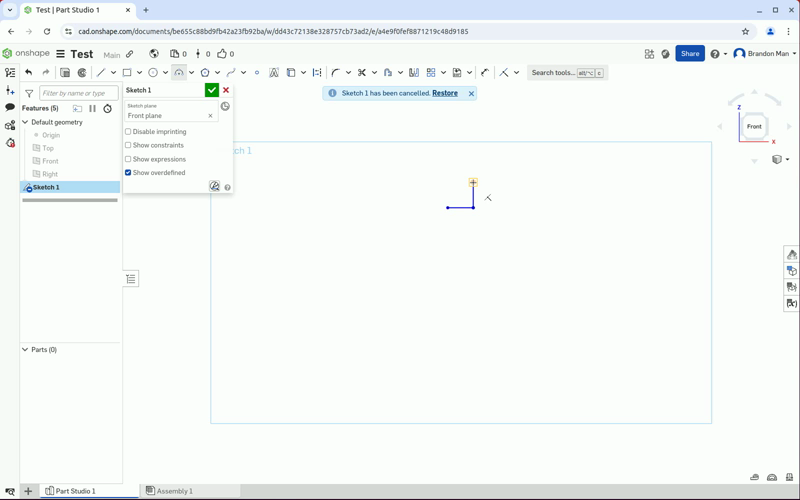
click(473, 182)
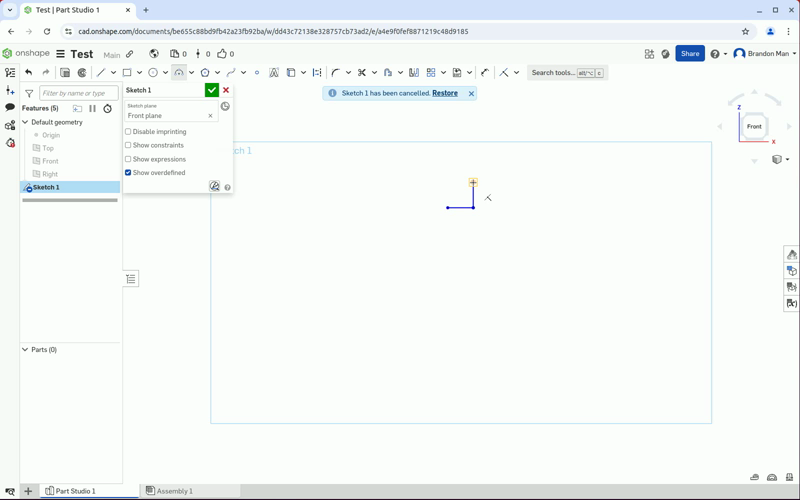
key_down(shift)
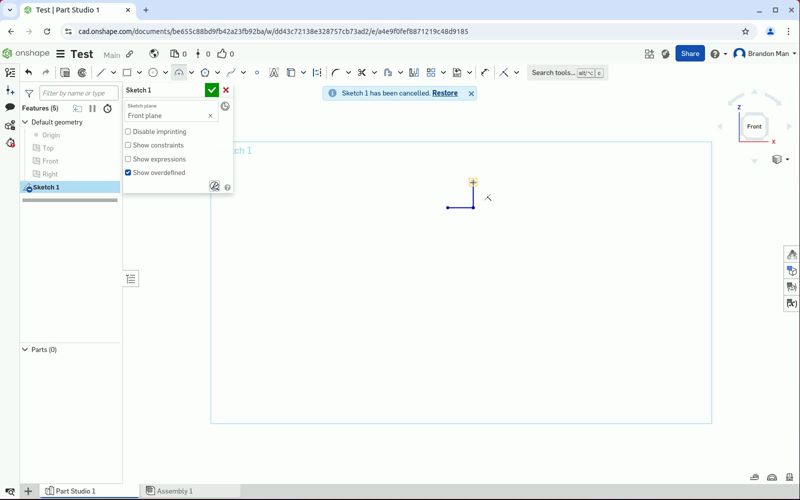
mouse_move(447, 182)
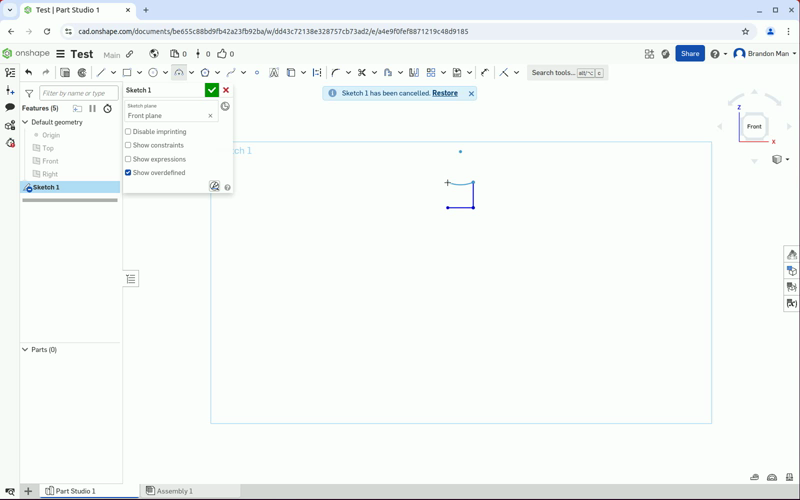
click(447, 182)
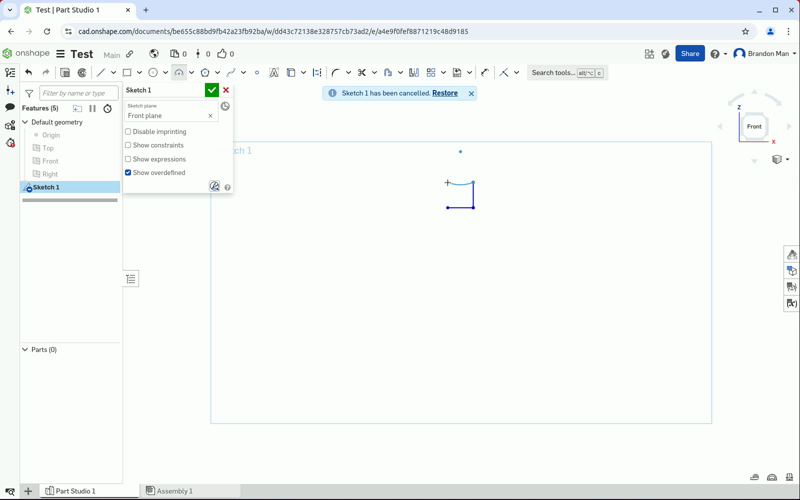
mouse_move(460, 169)
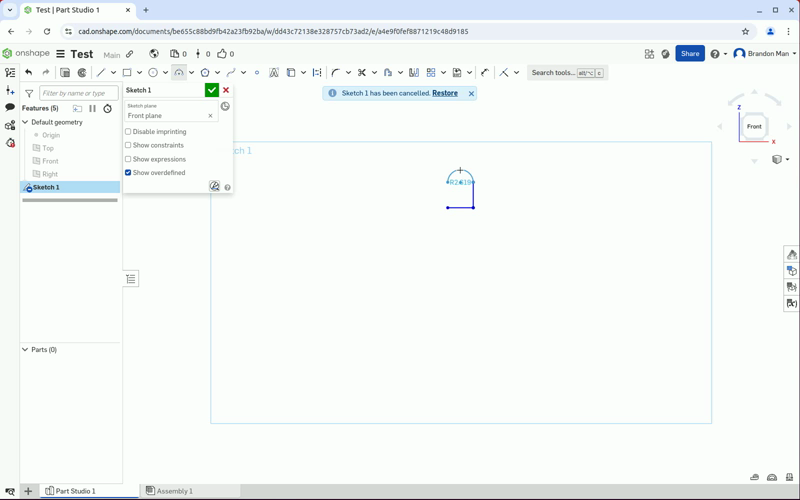
click(460, 169)
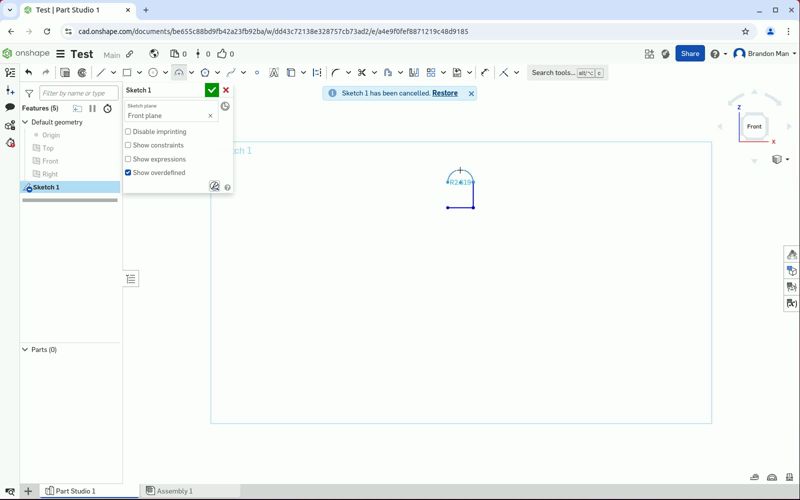
key_up(shift)
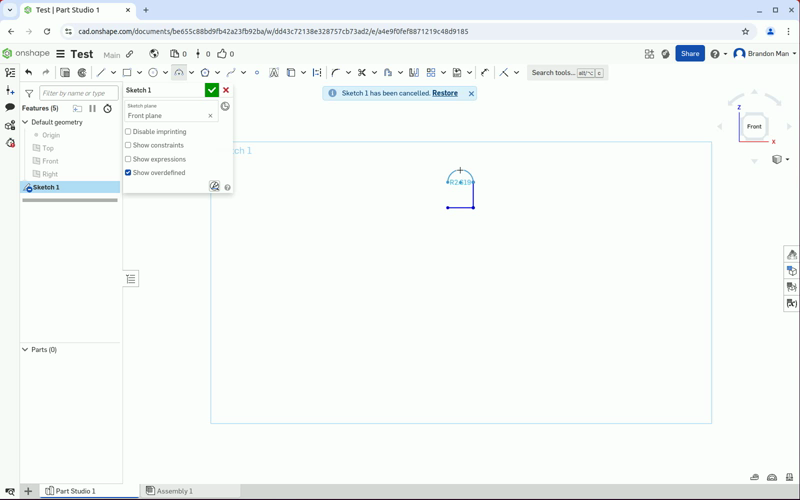
key(esc)
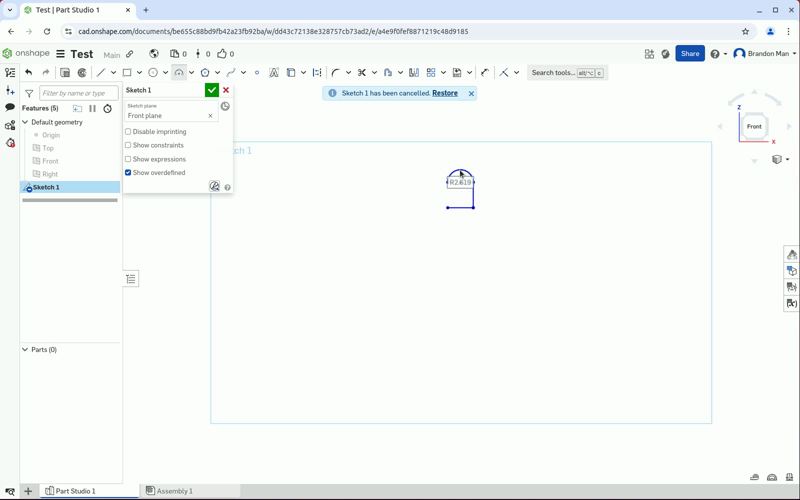
key(l)
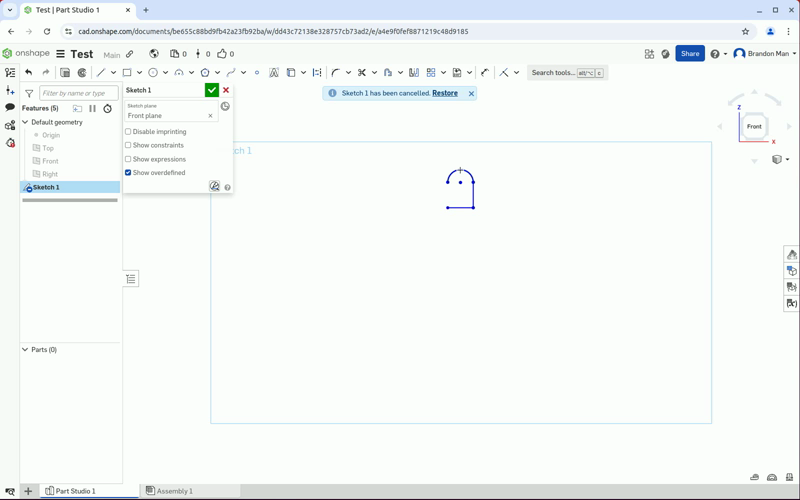
mouse_move(447, 182)
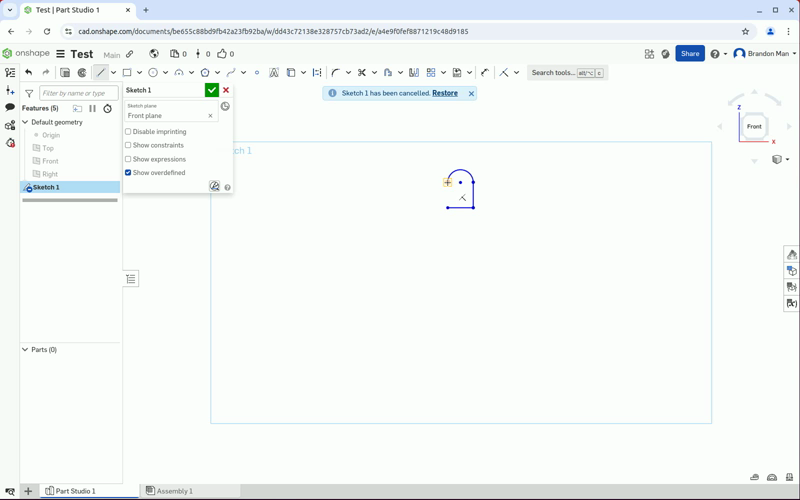
click(447, 182)
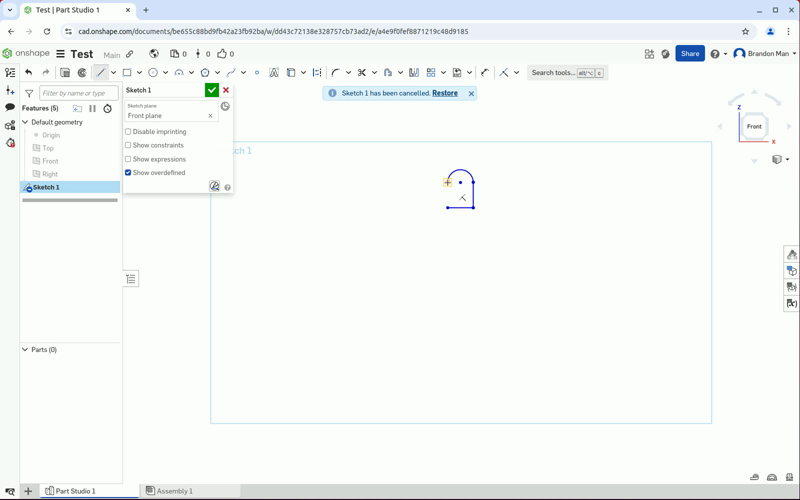
mouse_move(477, 182)
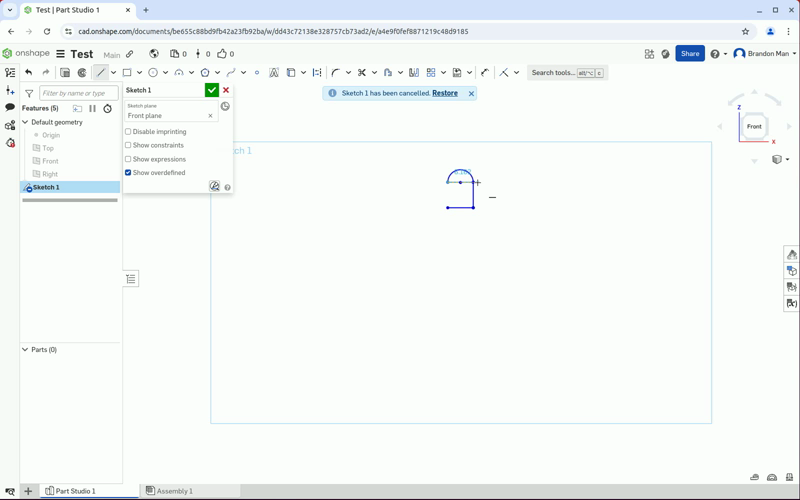
key_down(shift)
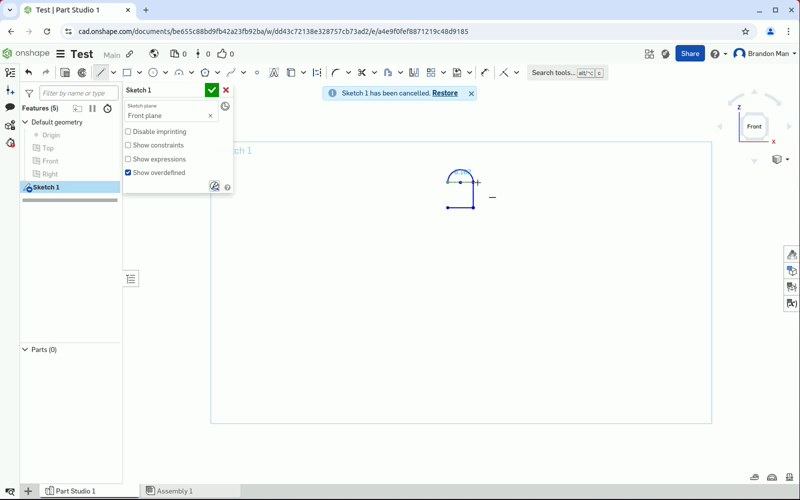
mouse_move(447, 207)
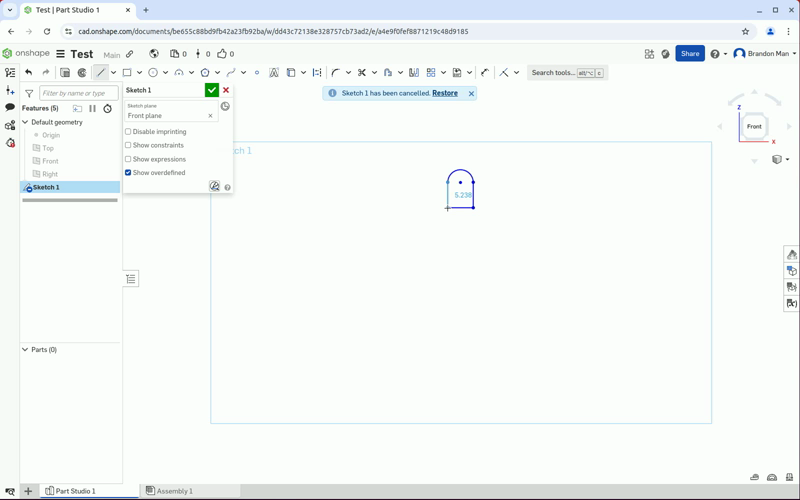
key_up(shift)
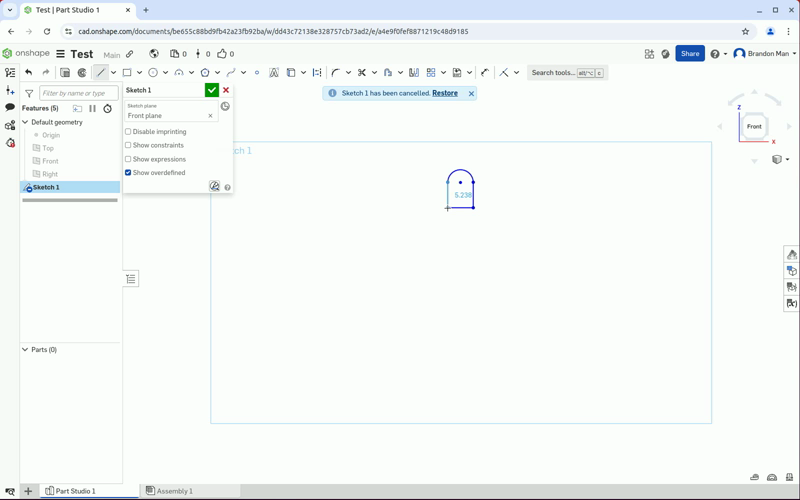
click(447, 207)
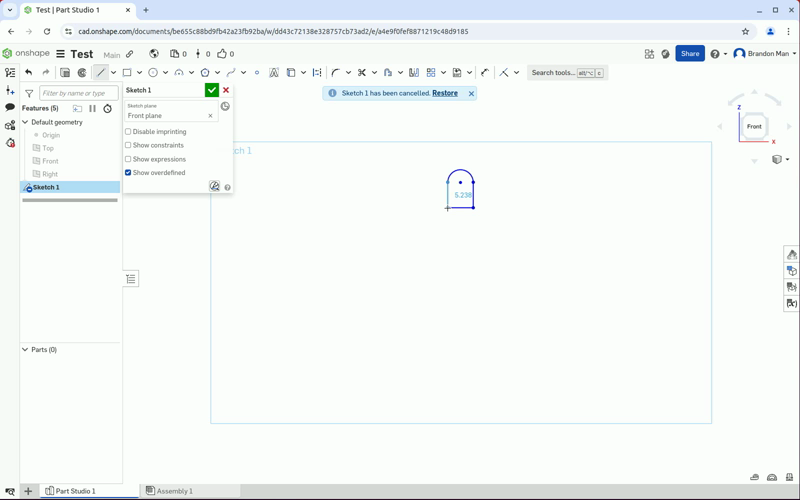
key(esc)
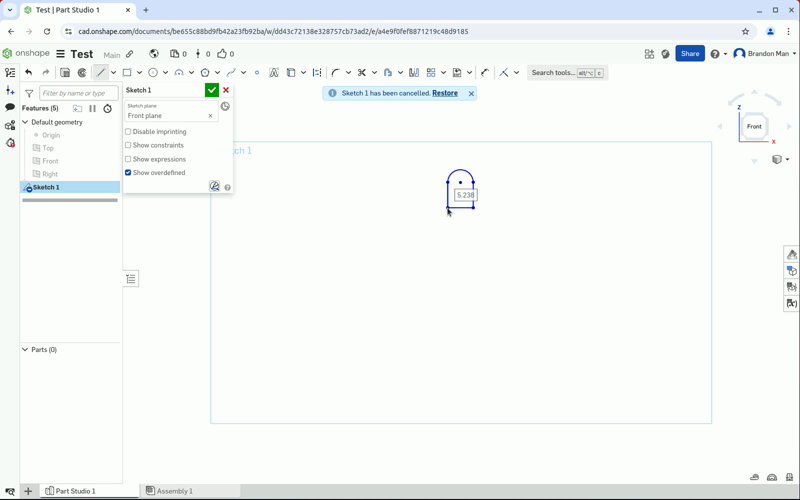
key(c)
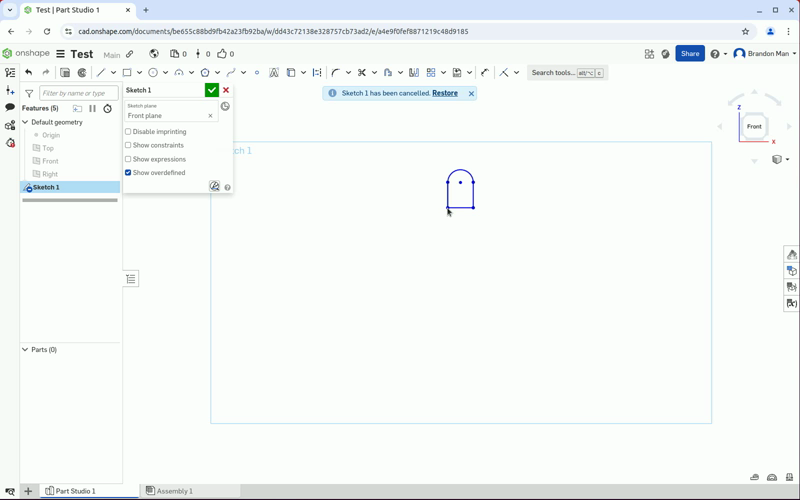
key_down(shift)
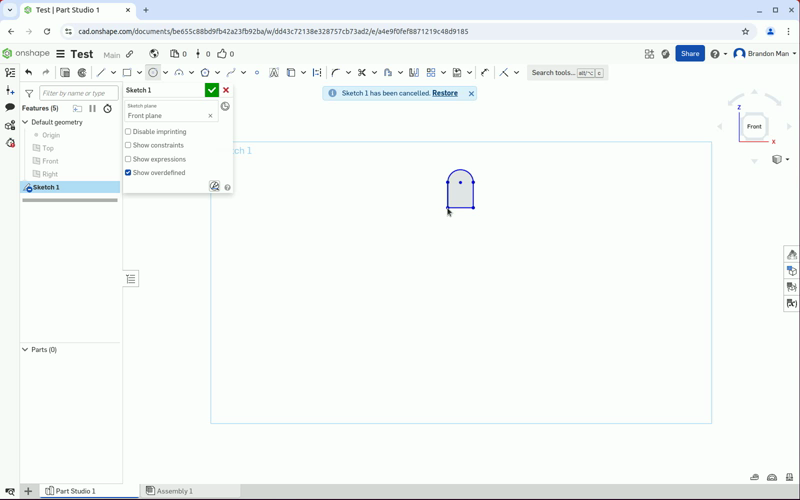
mouse_move(460, 182)
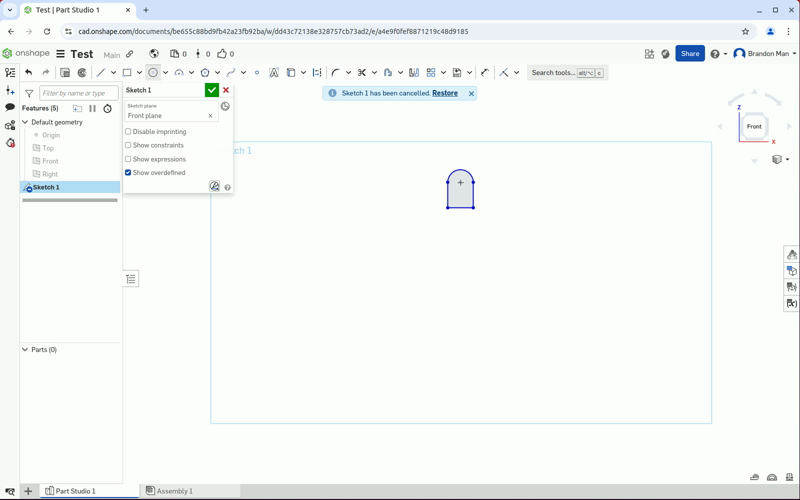
click(460, 182)
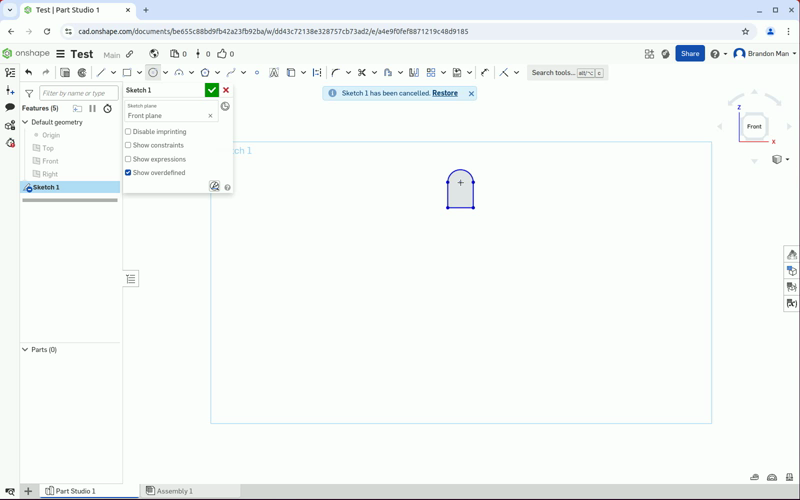
key_up(shift)
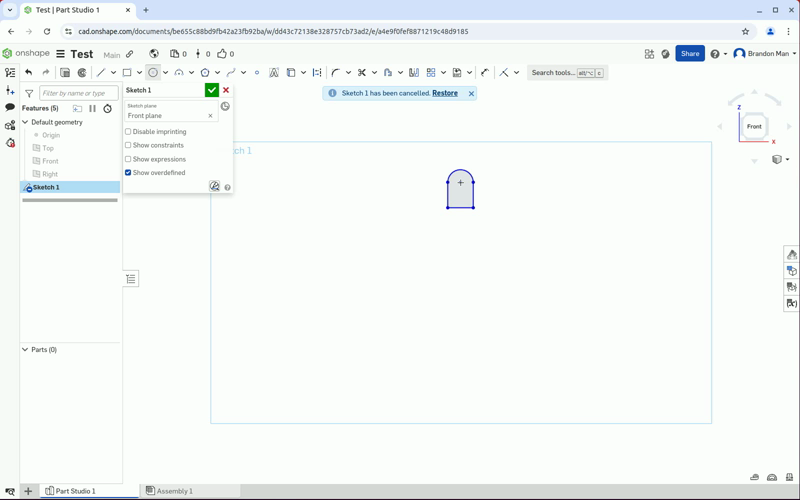
mouse_move(465, 182)
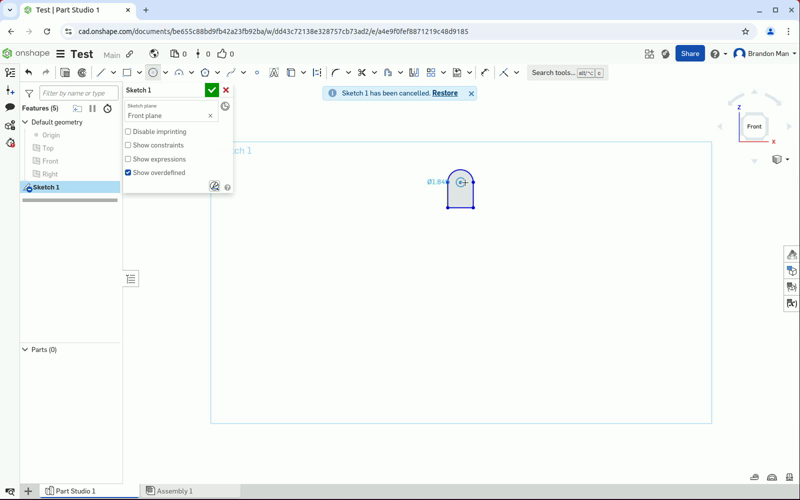
click(465, 182)
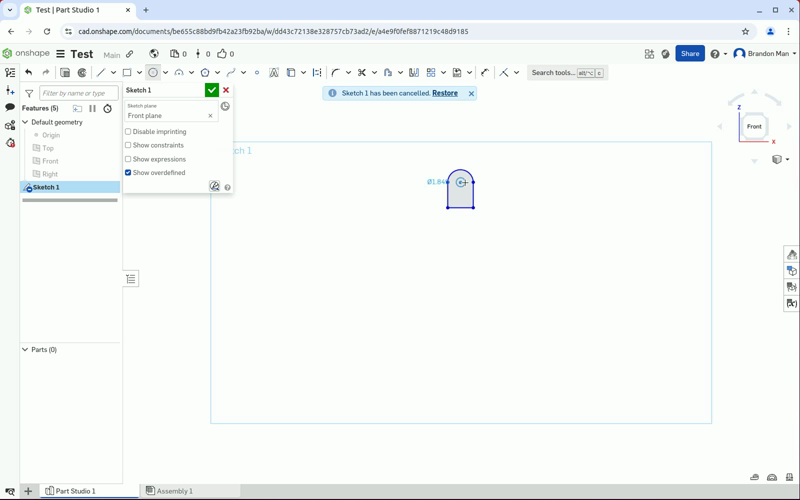
key(esc)
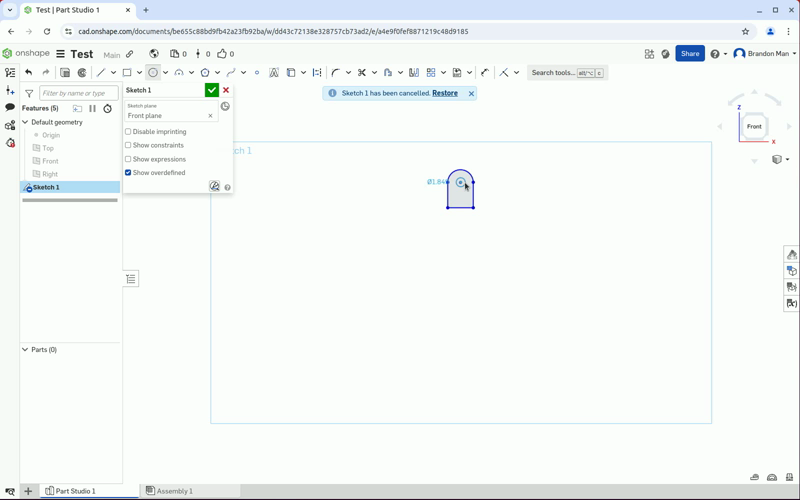
mouse_move(459, 177)
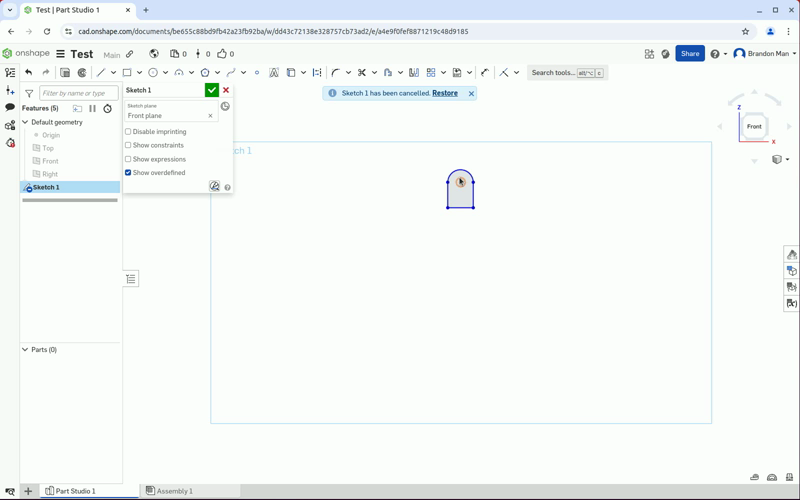
scroll(6)
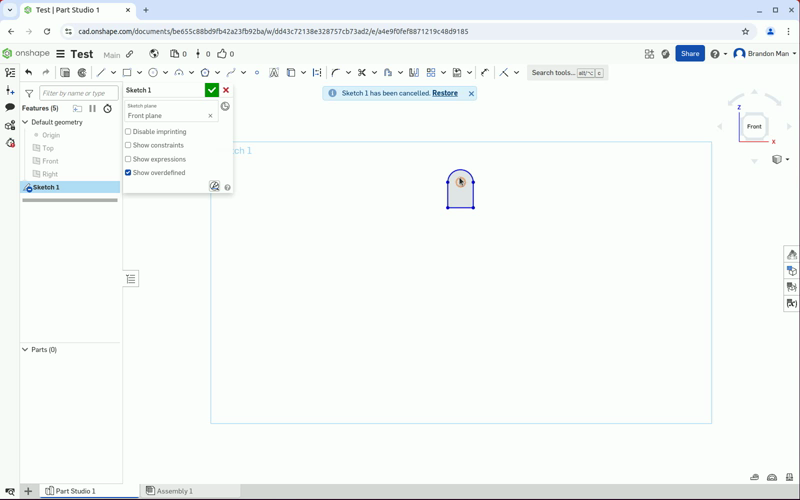
scroll(6)
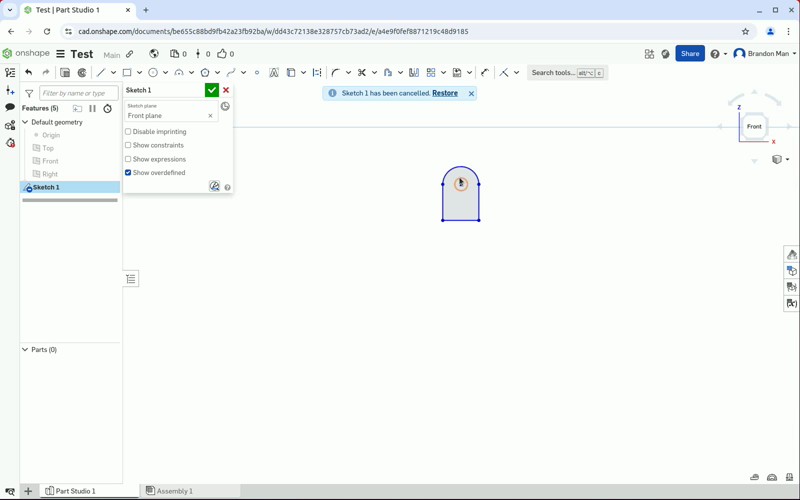
scroll(6)
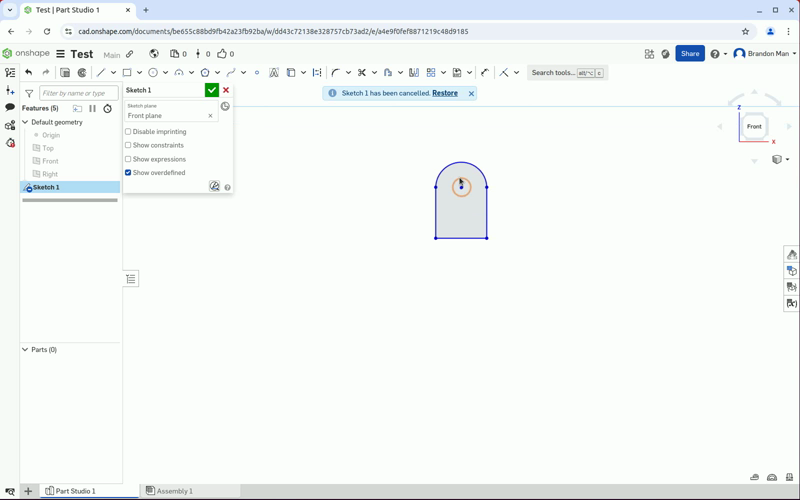
scroll(6)
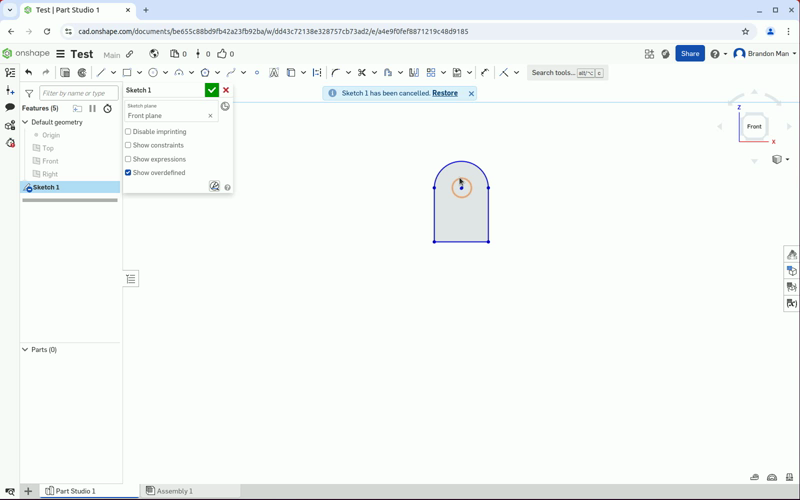
scroll(6)
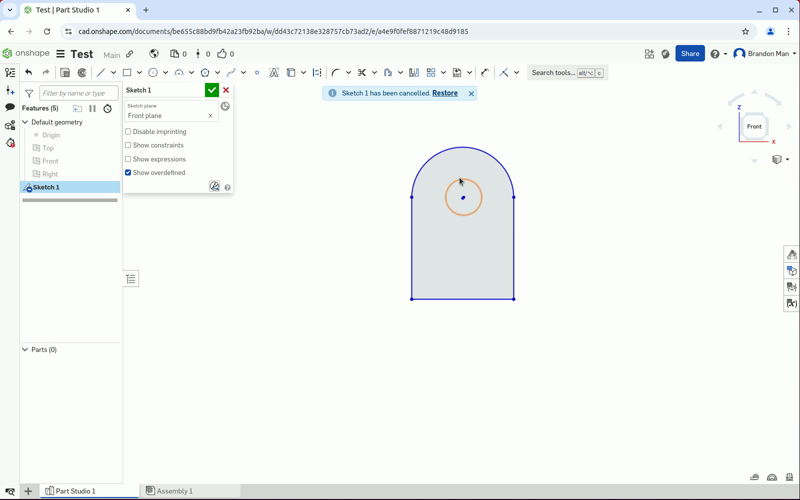
scroll(6)
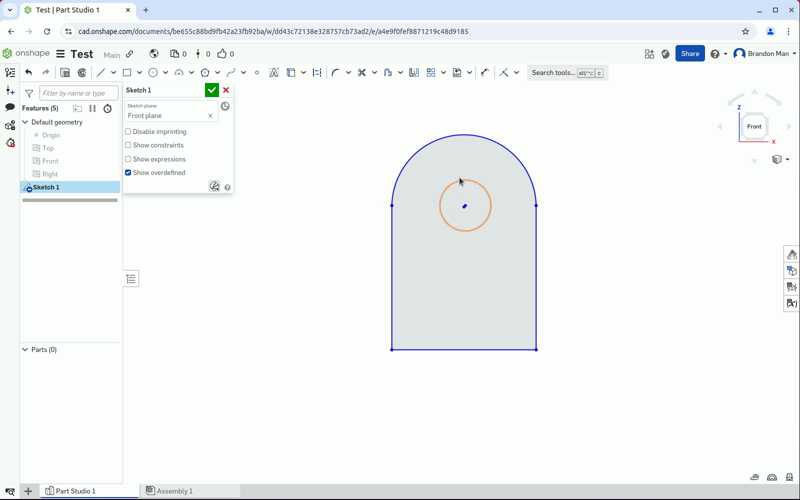
scroll(6)
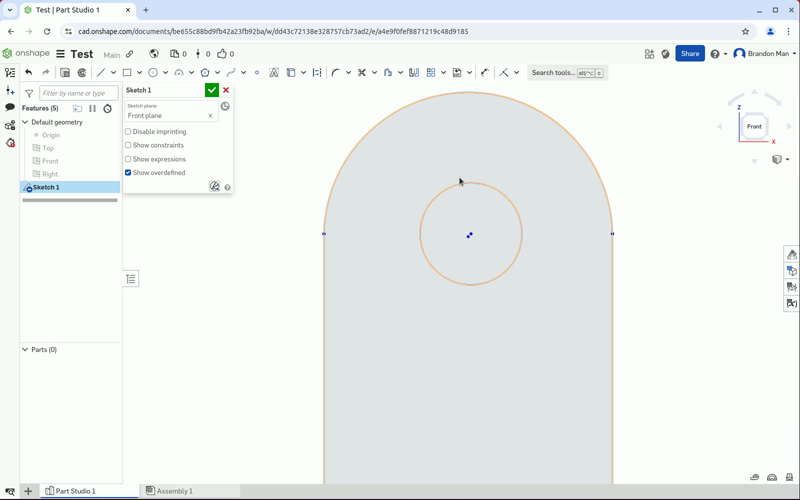
click(459, 177)
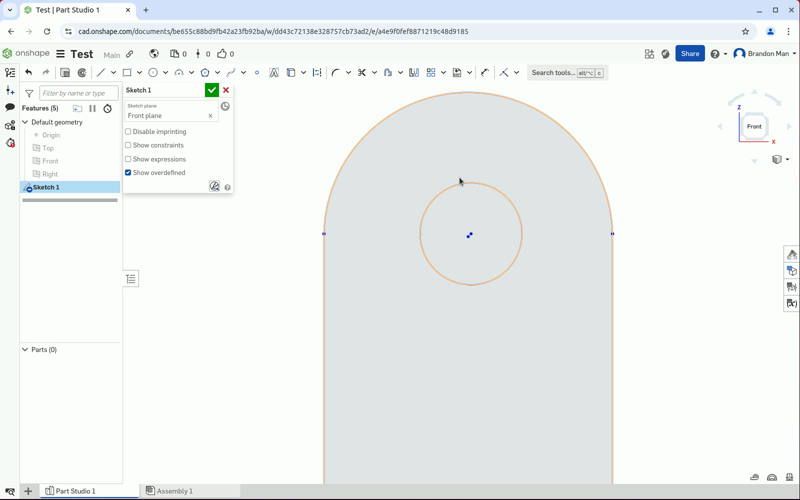
scroll(-6)
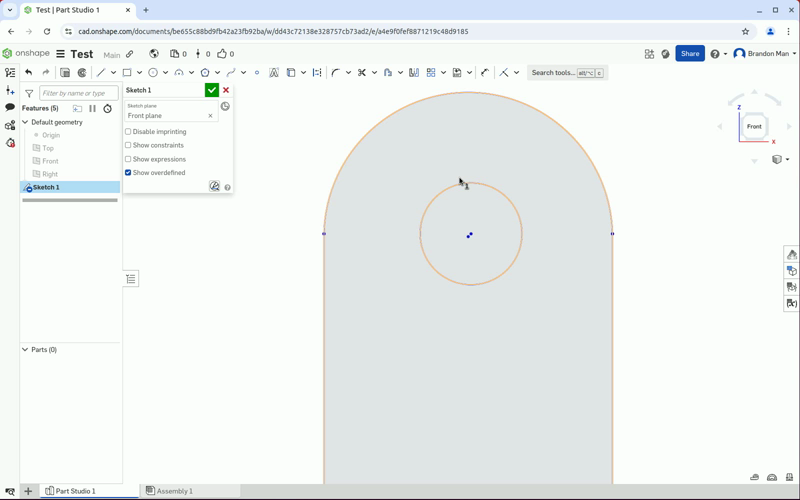
scroll(-6)
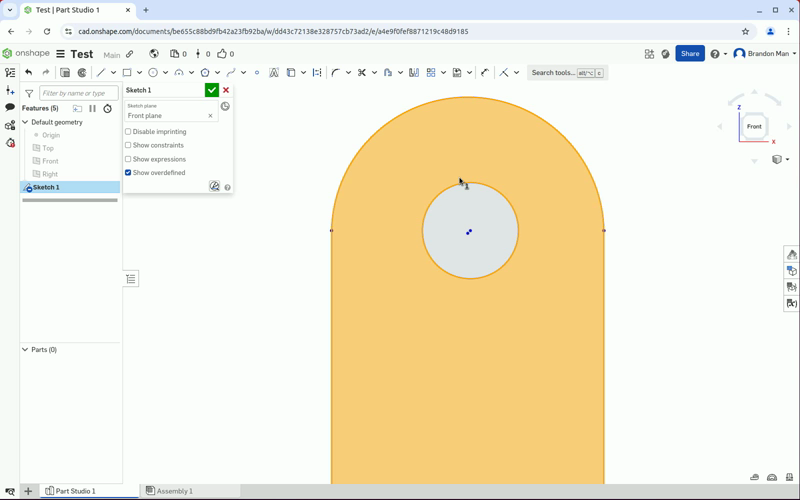
scroll(-6)
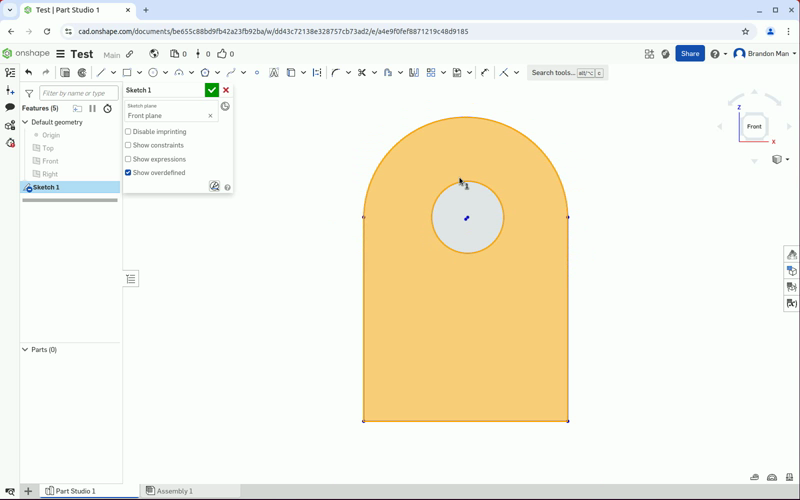
scroll(-6)
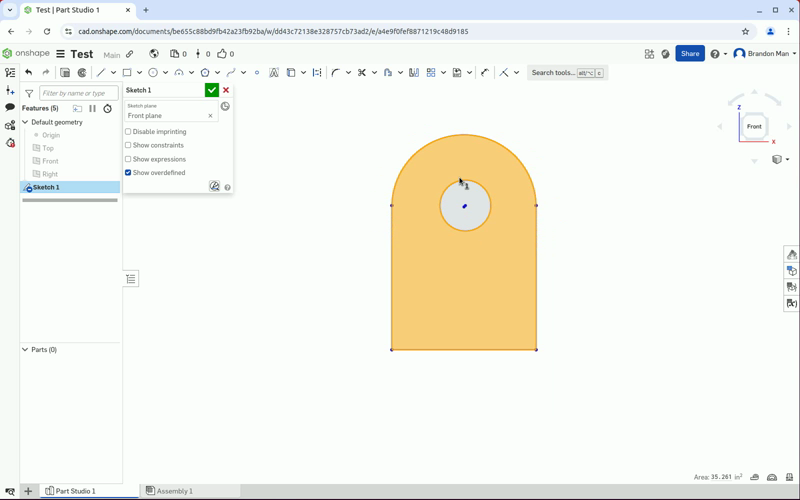
scroll(-6)
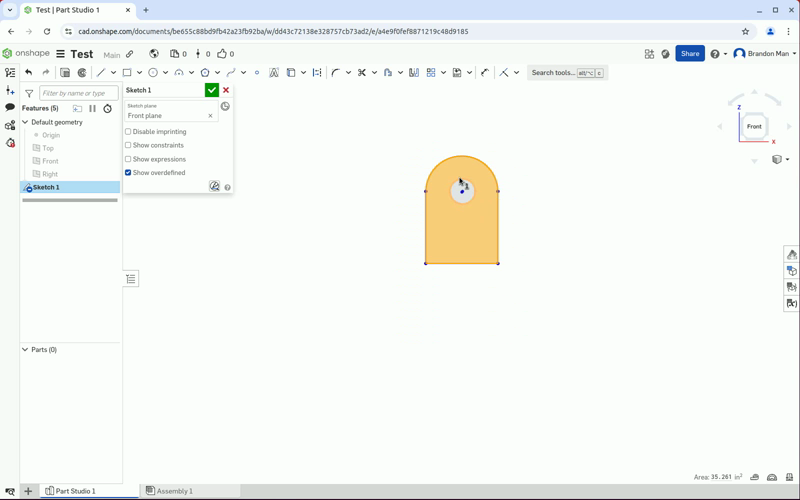
scroll(-6)
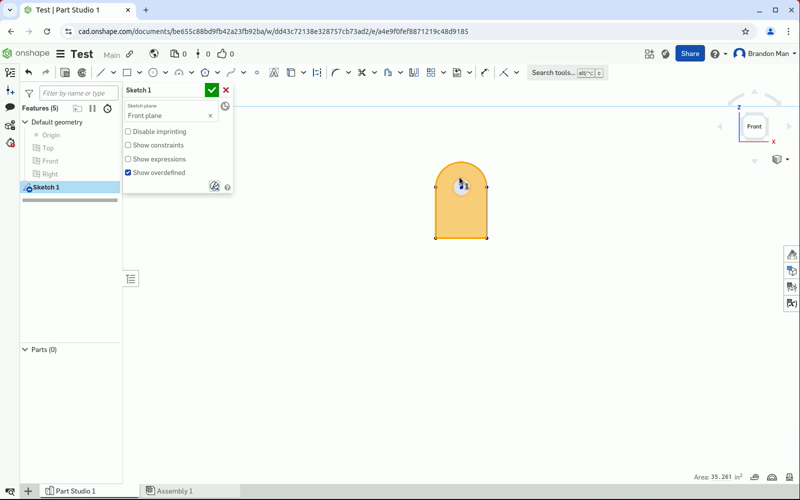
scroll(-6)
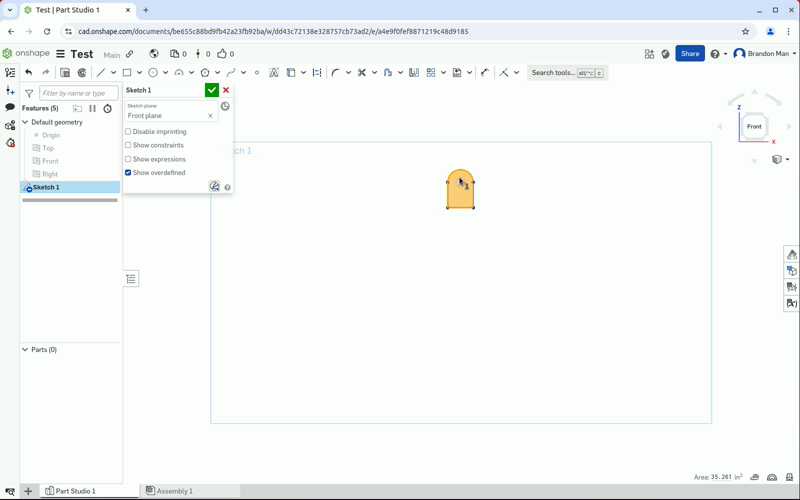
mouse_move(73, 352)
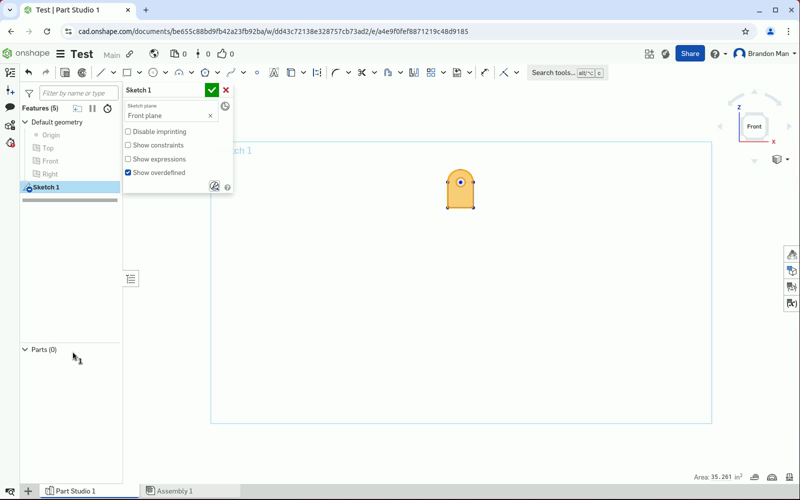
key(shift+y)
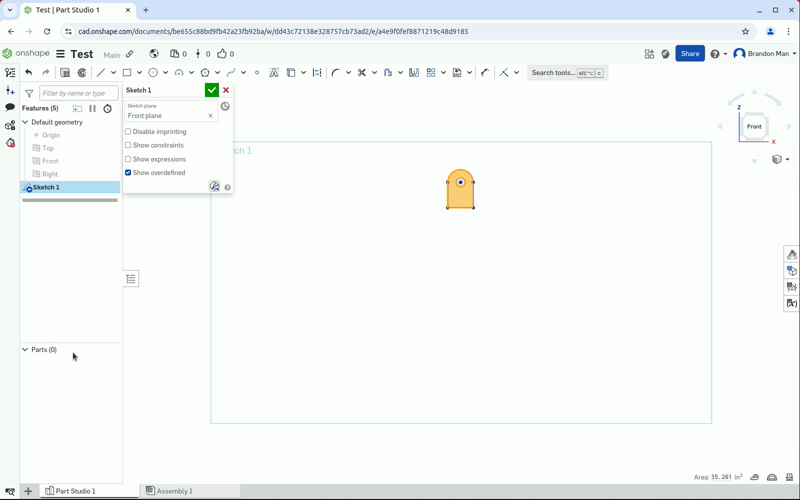
key(shift+e)
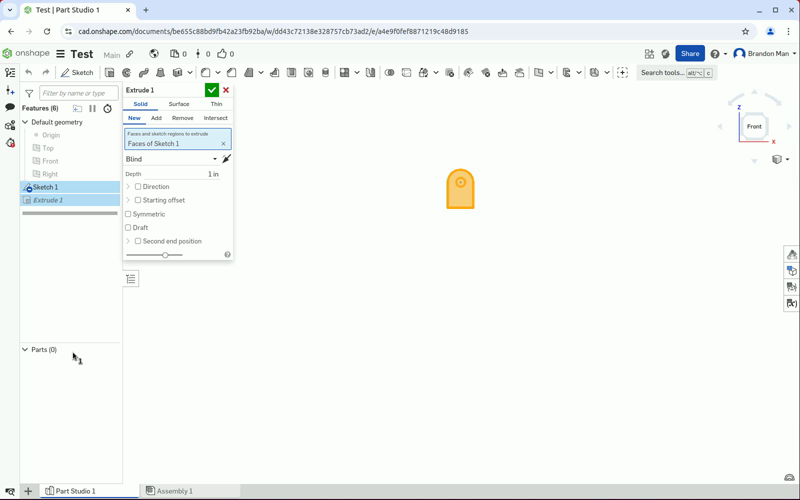
mouse_move(143, 106)
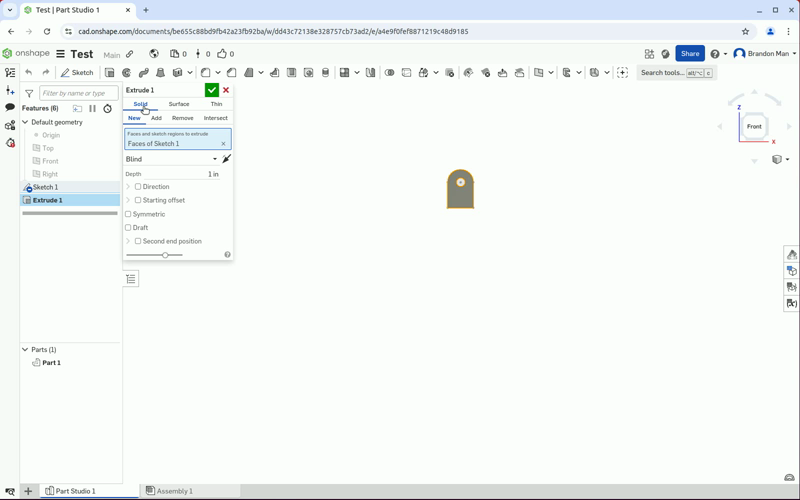
click(143, 106)
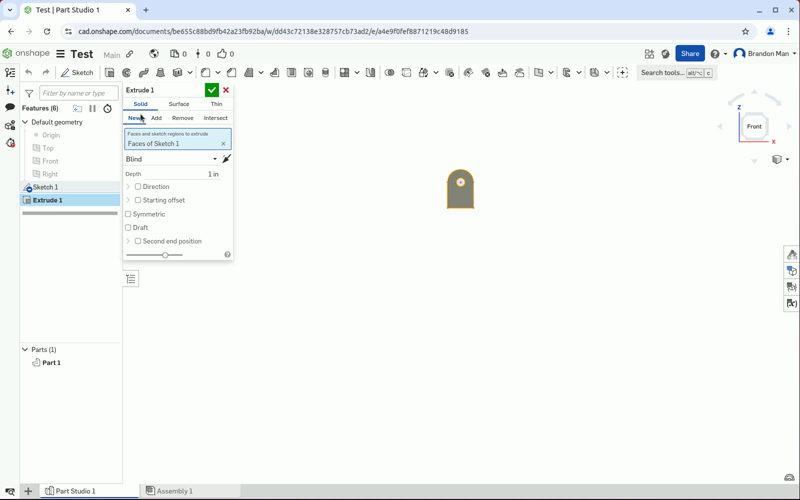
mouse_move(137, 120)
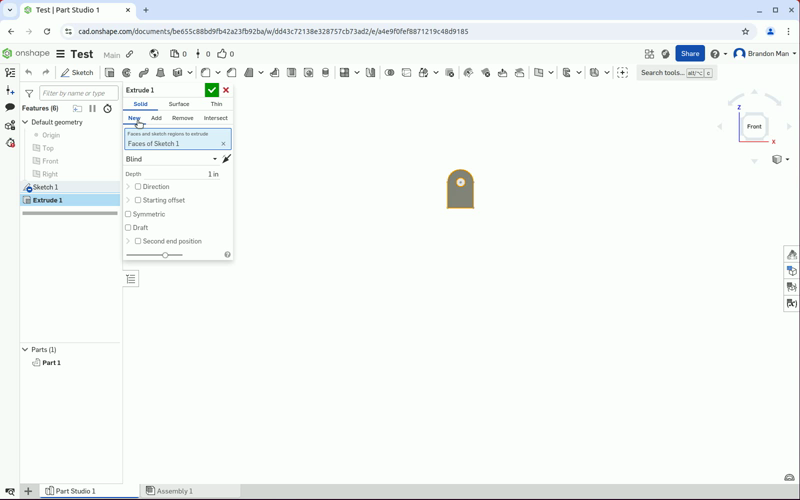
click(137, 120)
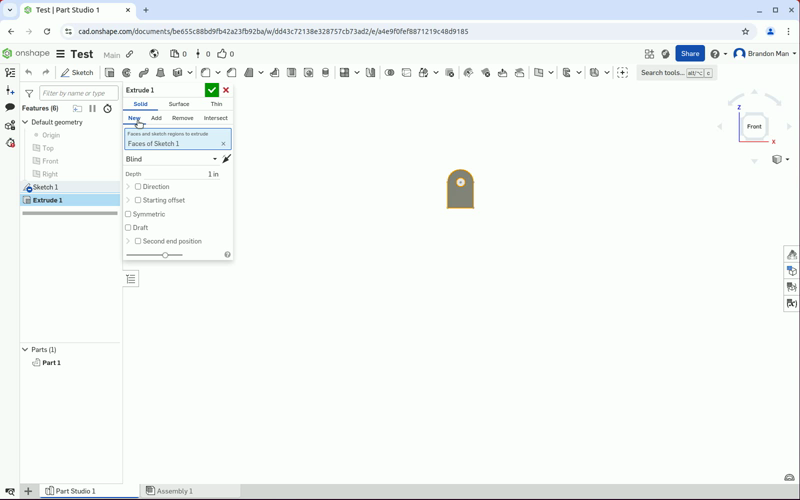
key(tab, 4)
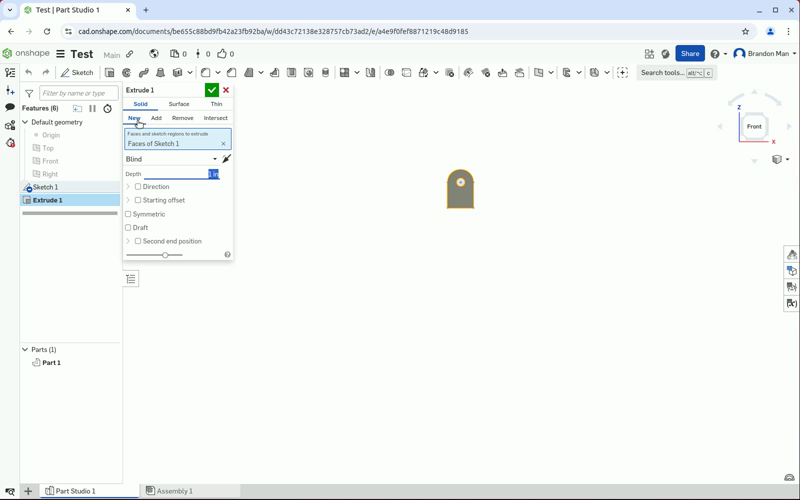
text(5.055)
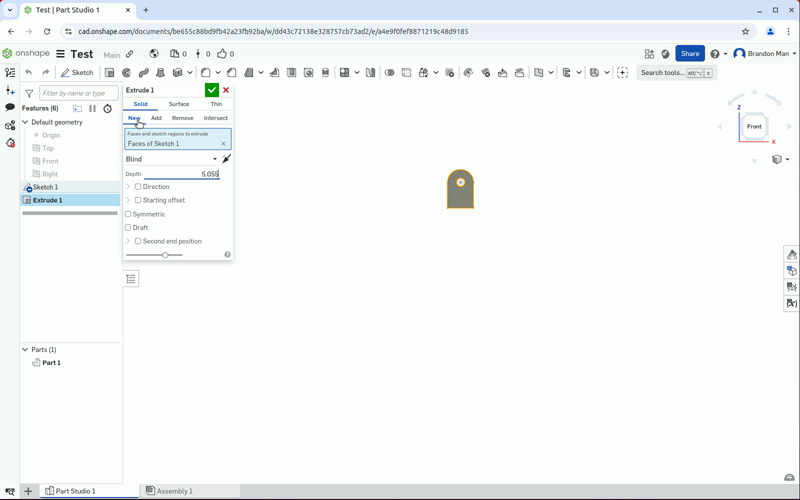
key(enter)
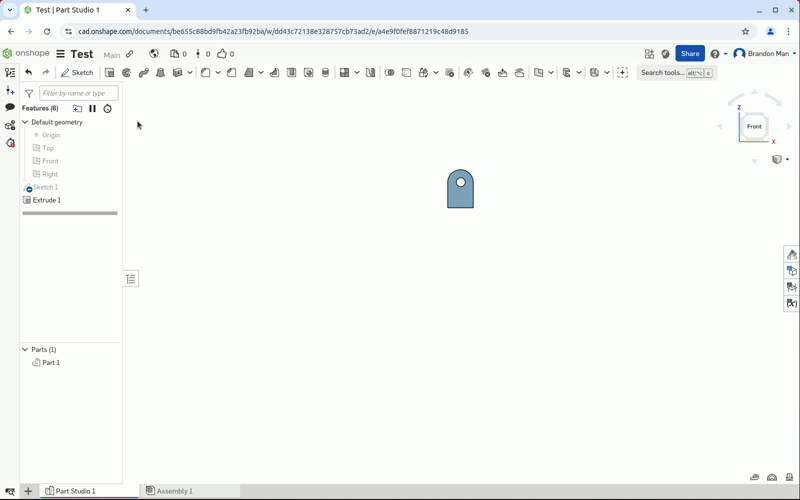
key(shift+h)
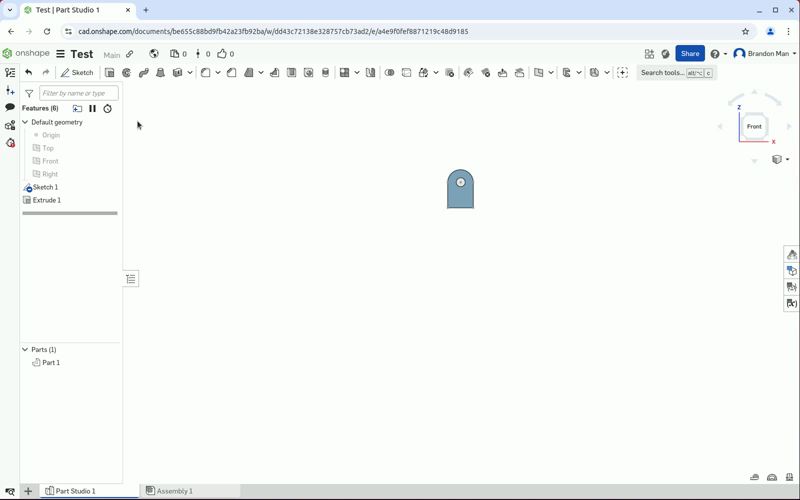
key(shift+h)
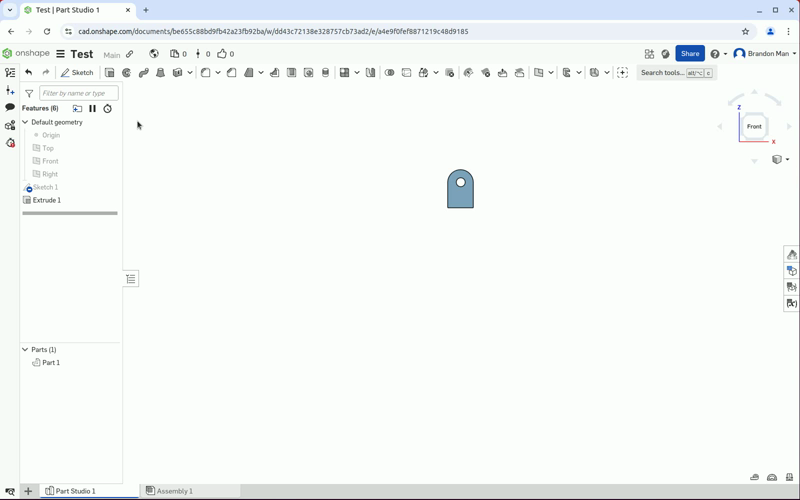
mouse_move(73, 189)
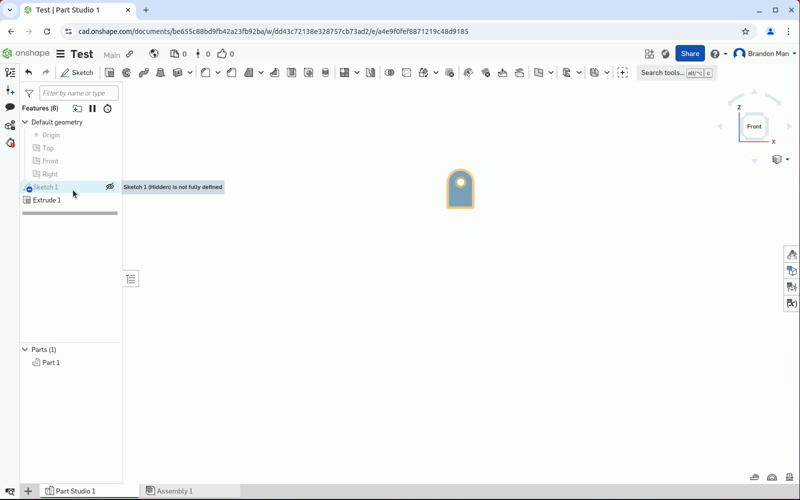
click(73, 189)
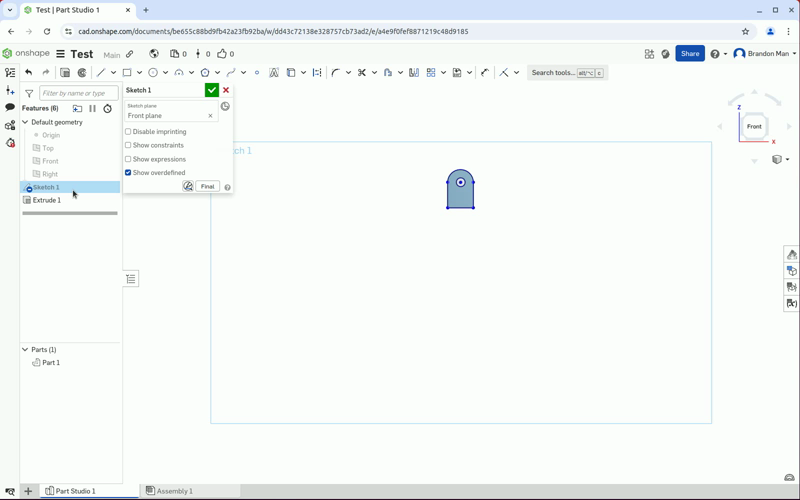
mouse_move(229, 92)
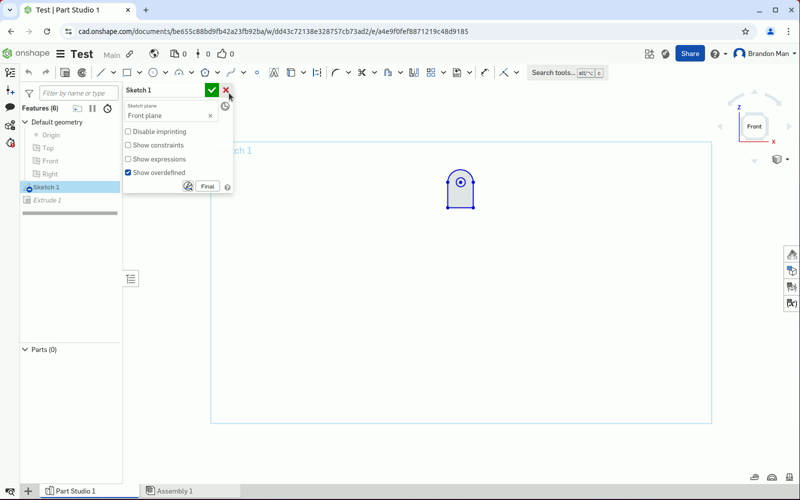
click(229, 92)
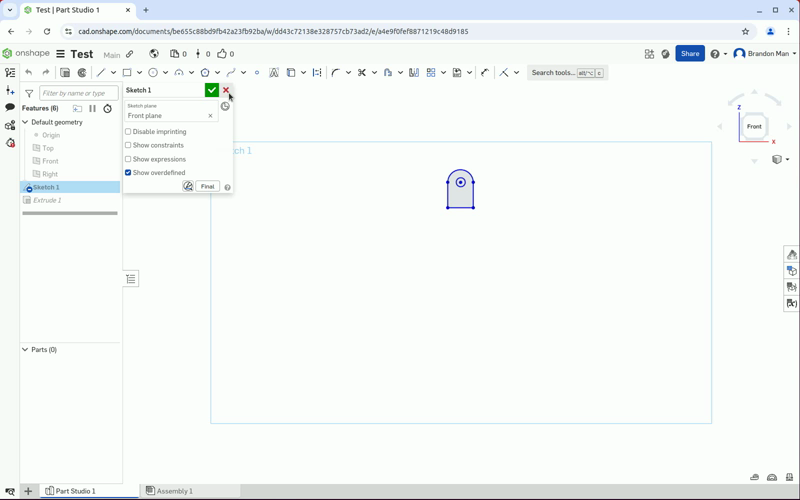
key(shift+s)
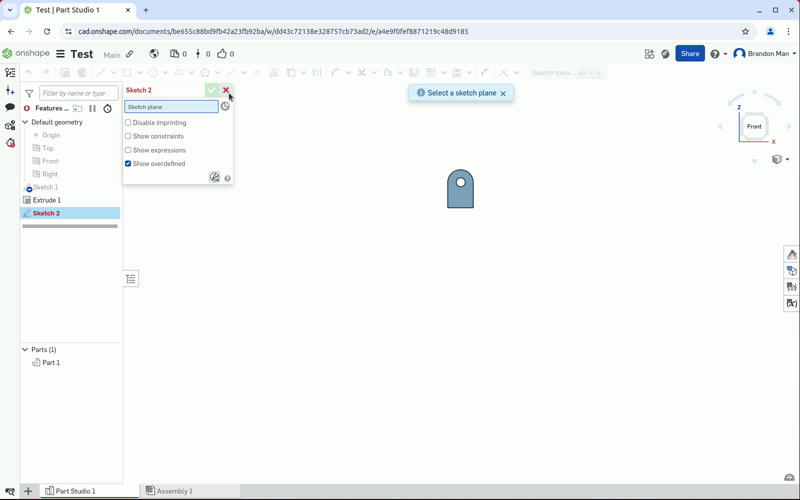
mouse_move(73, 163)
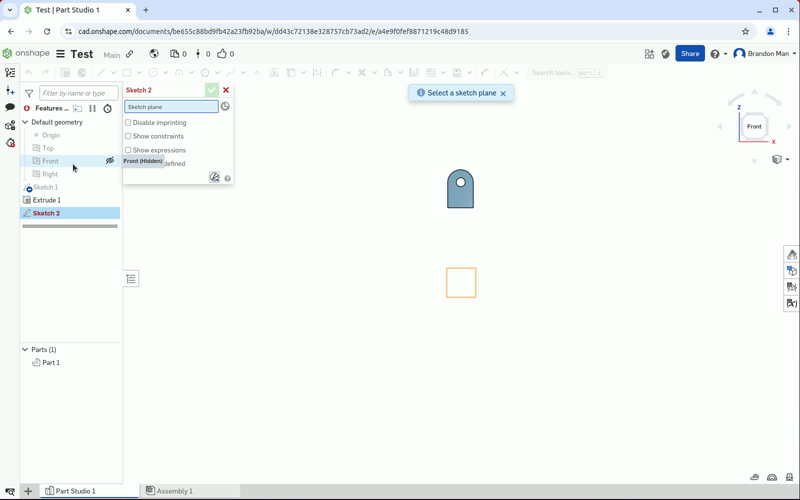
click(73, 163)
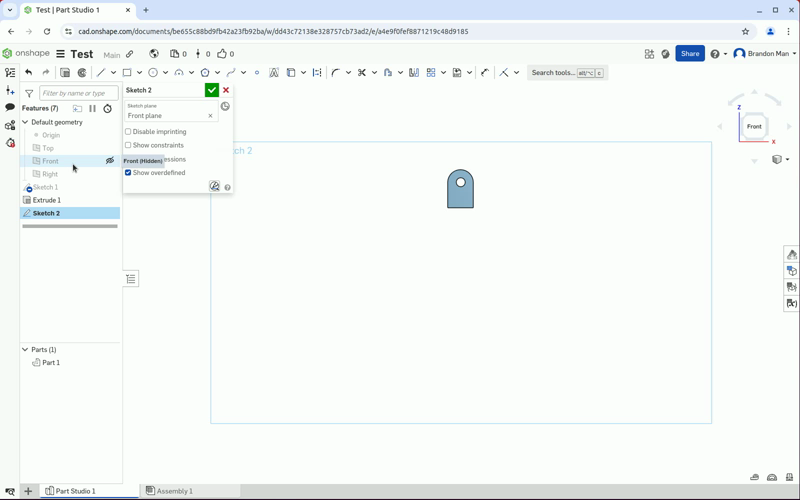
mouse_move(73, 352)
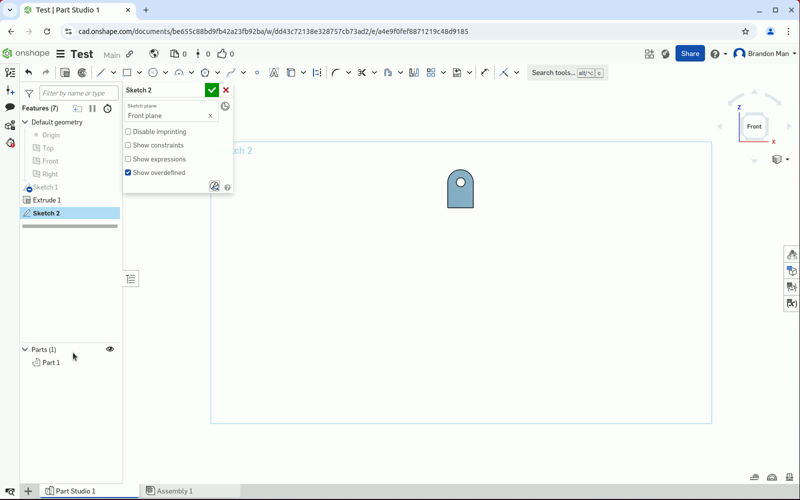
key(y)
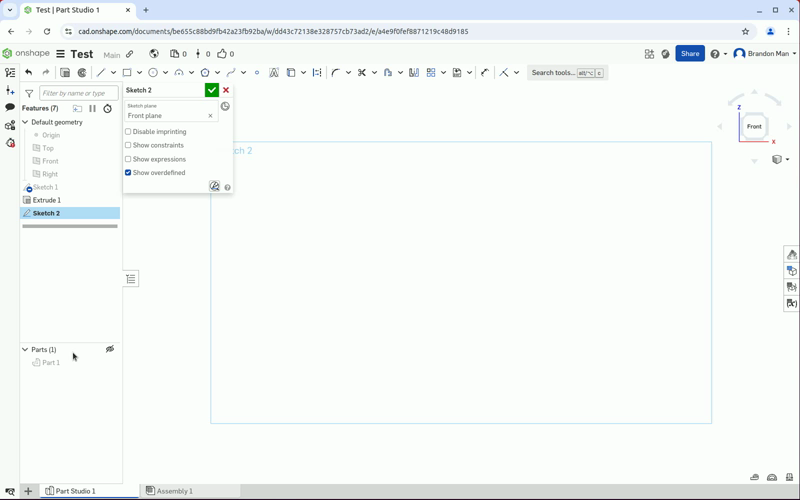
key(a)
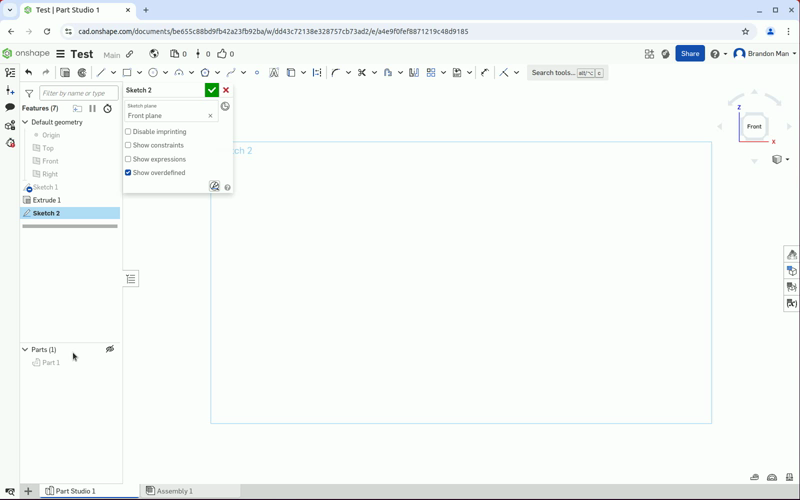
key_down(shift)
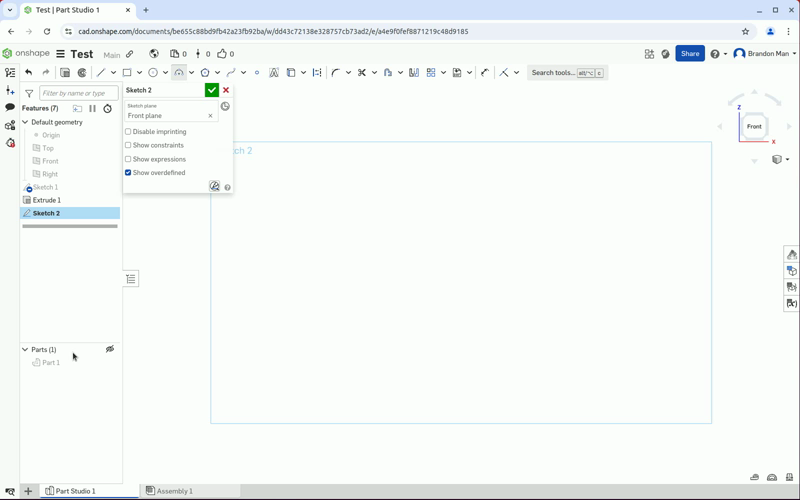
mouse_move(447, 382)
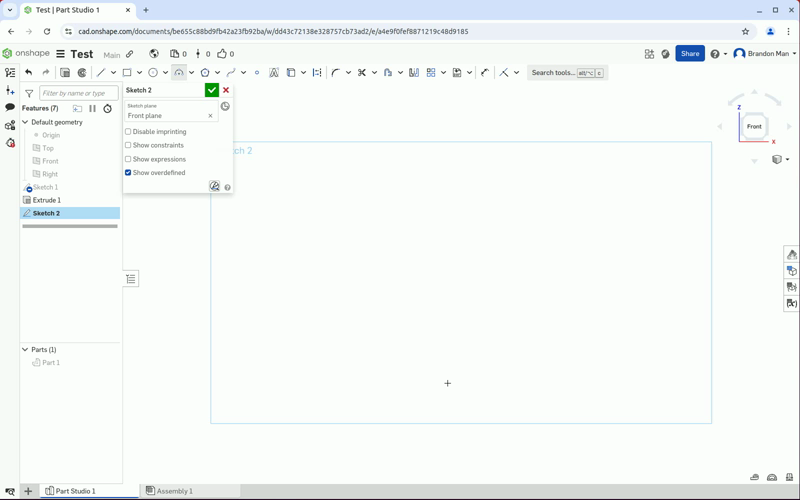
click(447, 382)
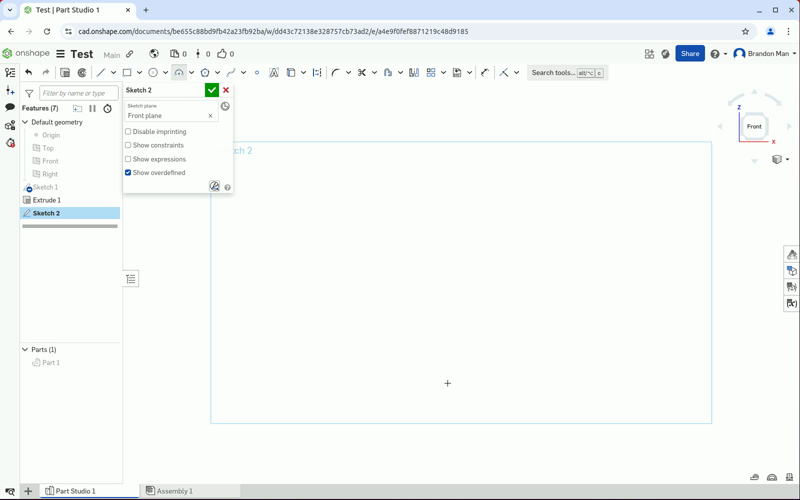
key_up(shift)
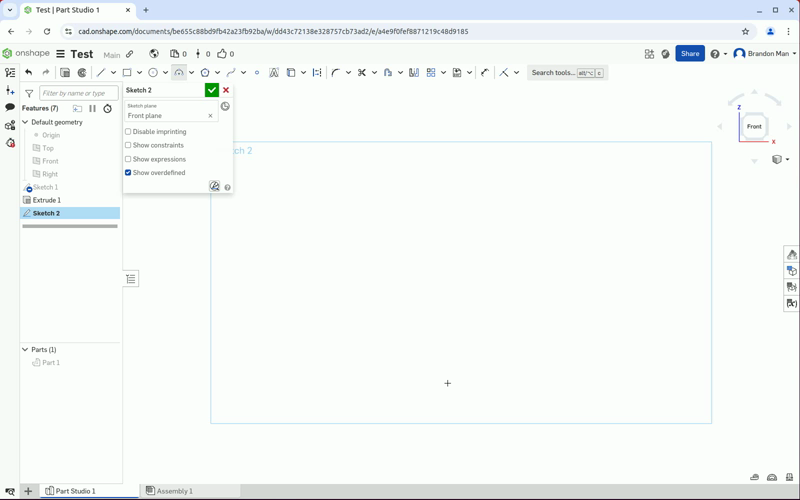
key_down(shift)
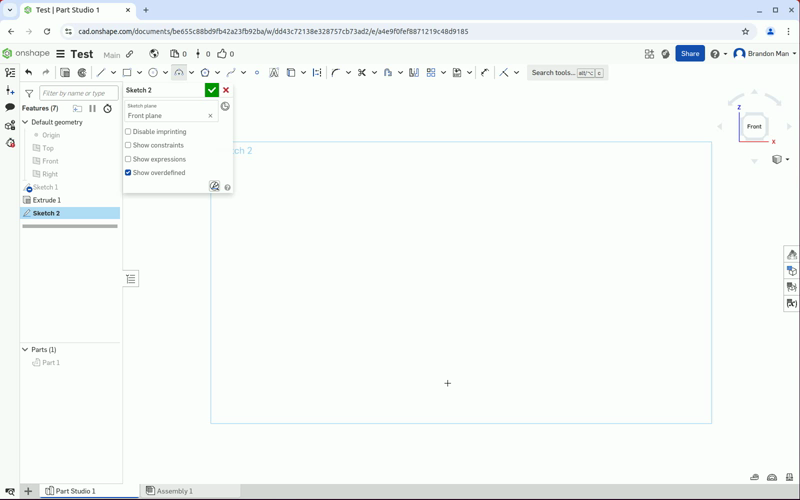
mouse_move(473, 382)
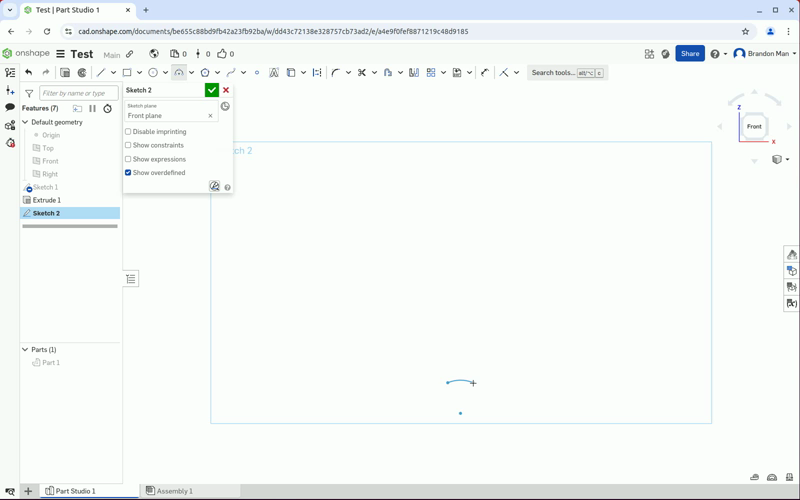
click(473, 382)
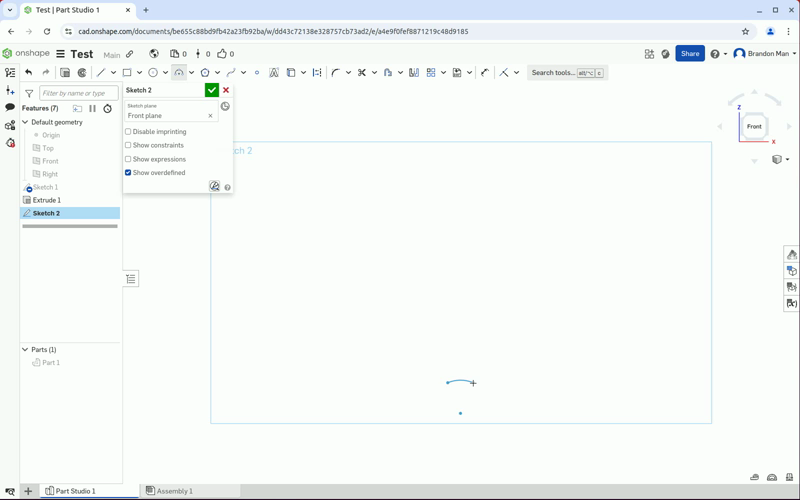
mouse_move(460, 395)
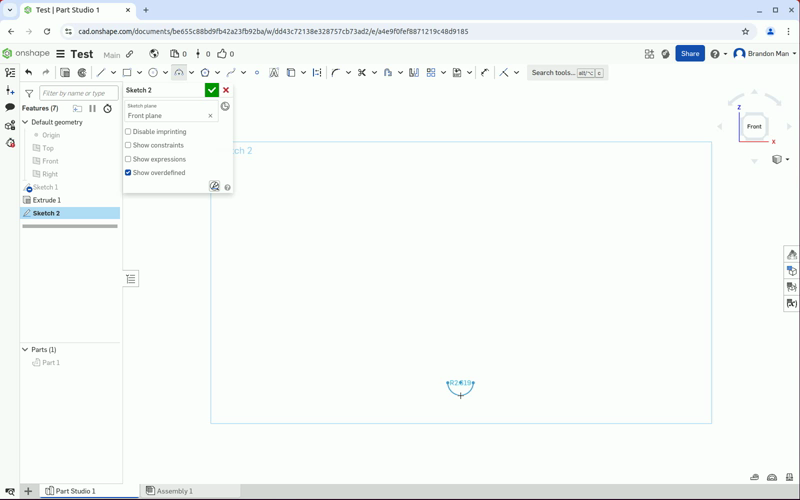
click(460, 395)
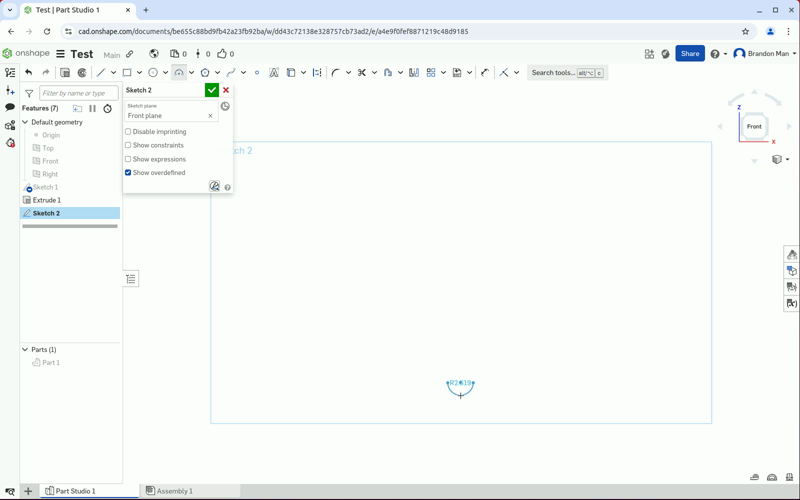
key_up(shift)
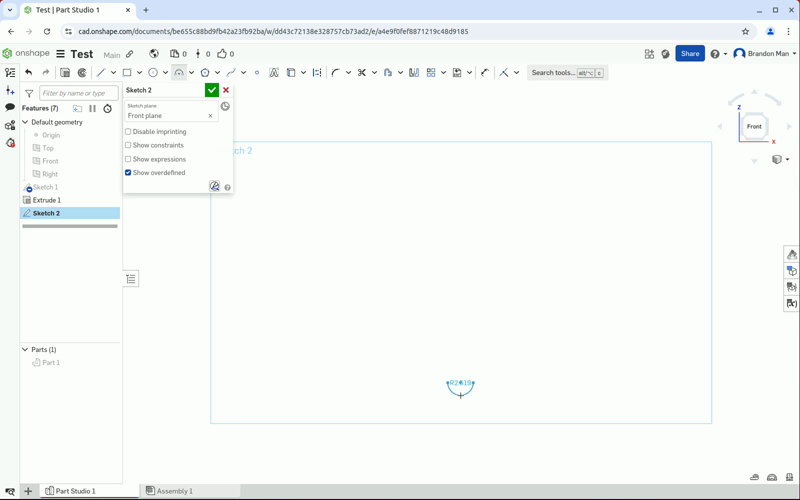
key(esc)
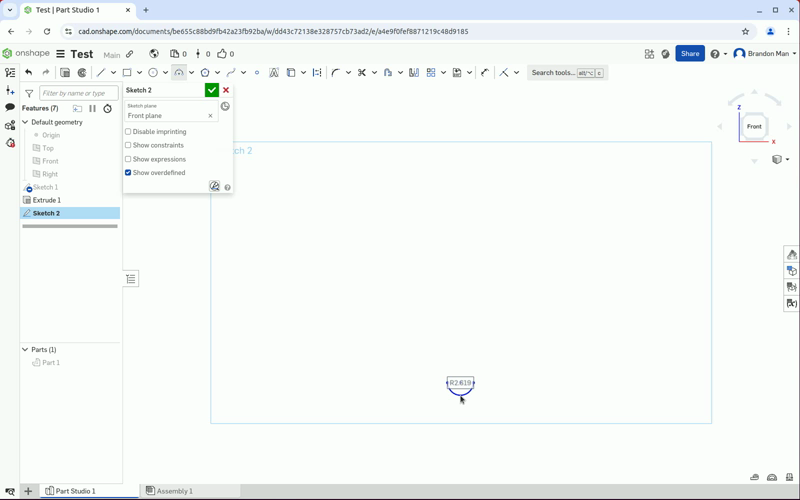
key(l)
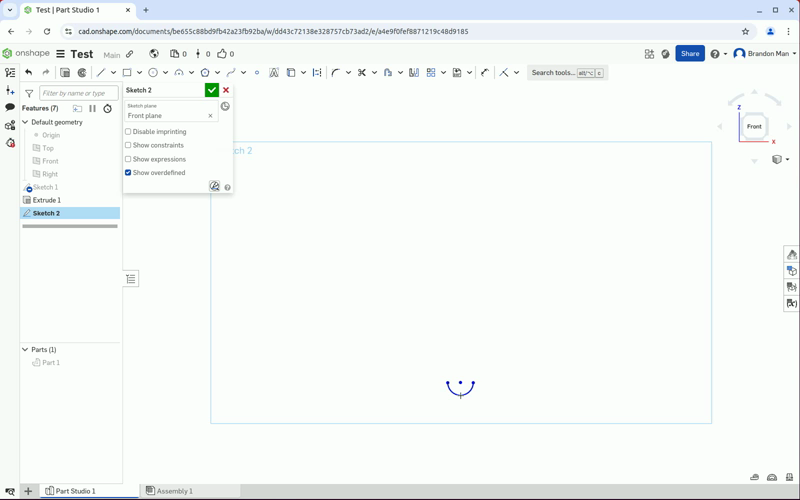
mouse_move(473, 382)
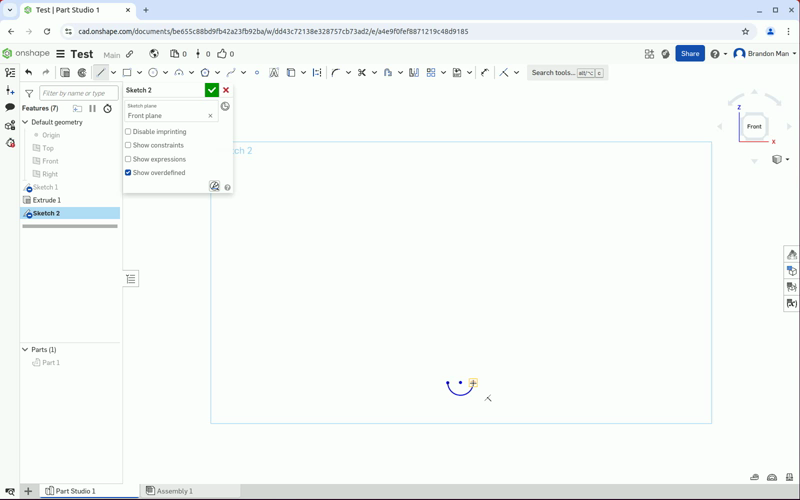
click(473, 382)
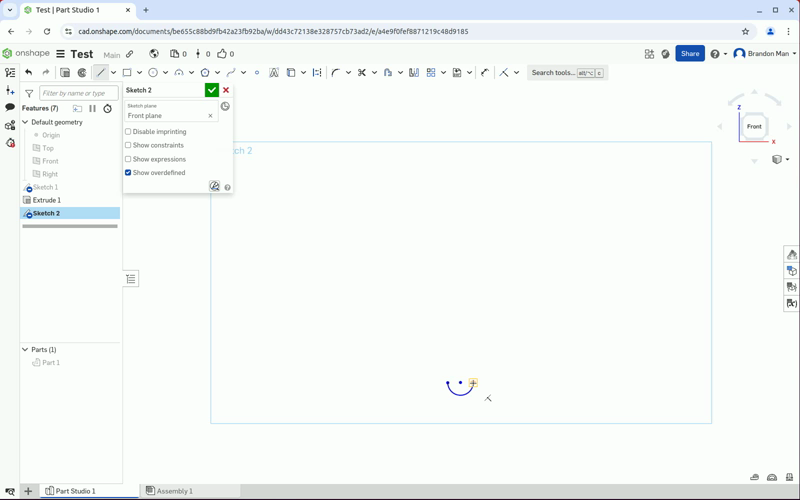
key_down(shift)
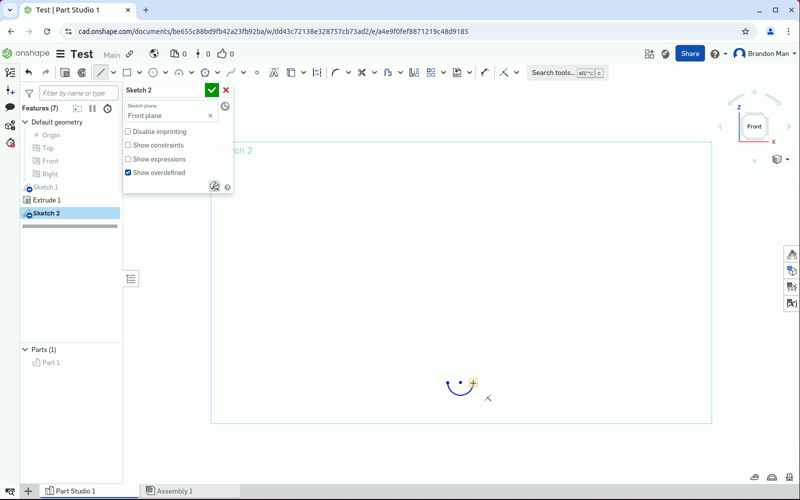
mouse_move(503, 382)
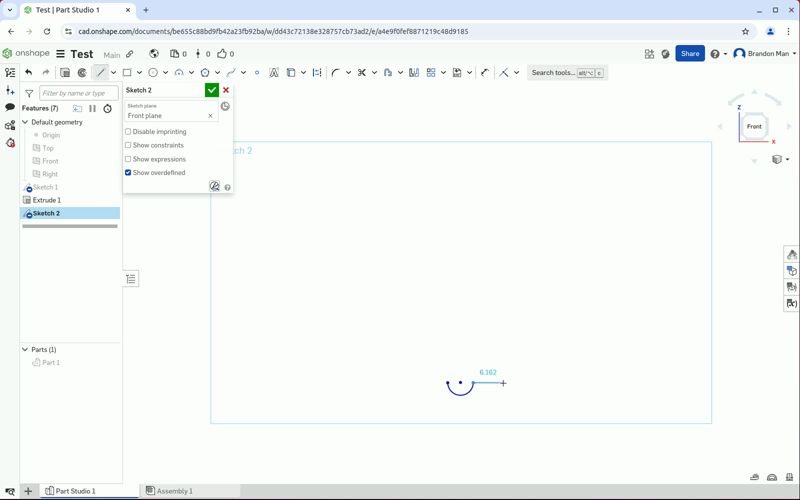
mouse_move(473, 357)
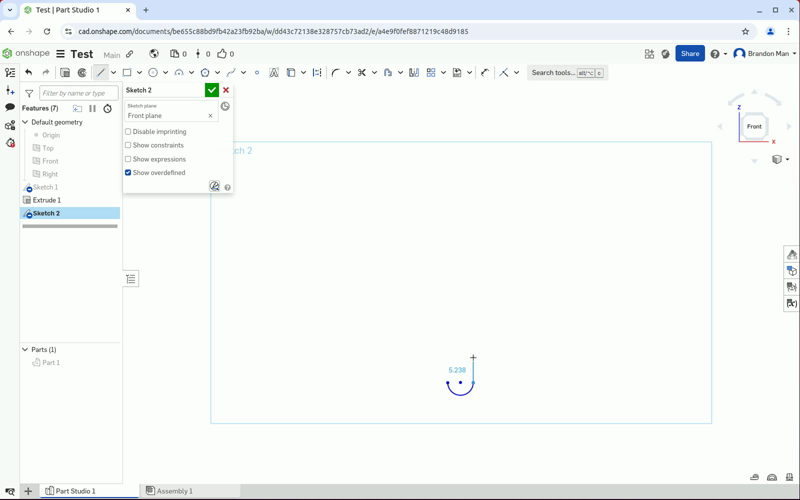
click(473, 357)
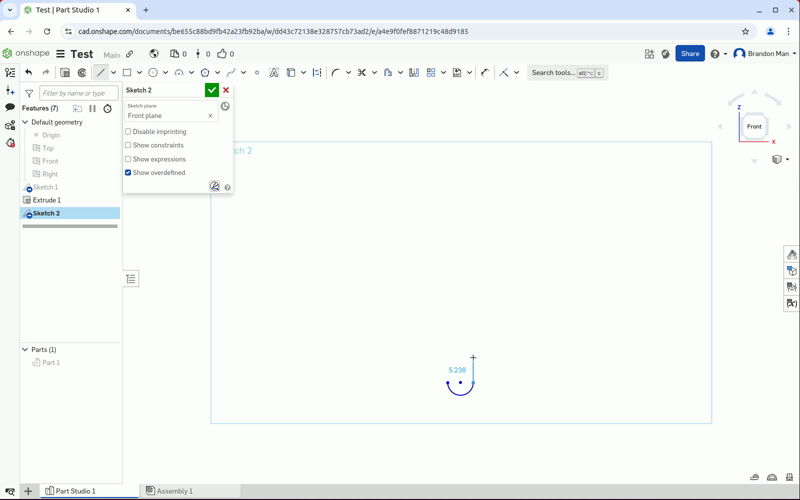
key_up(shift)
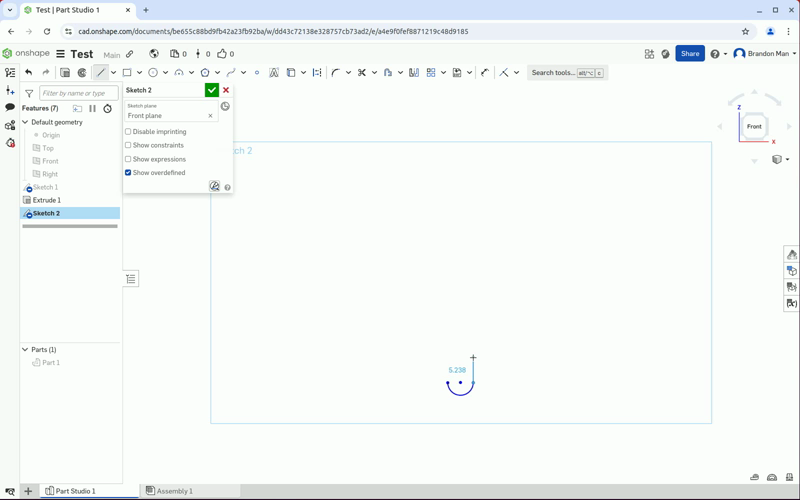
key_down(shift)
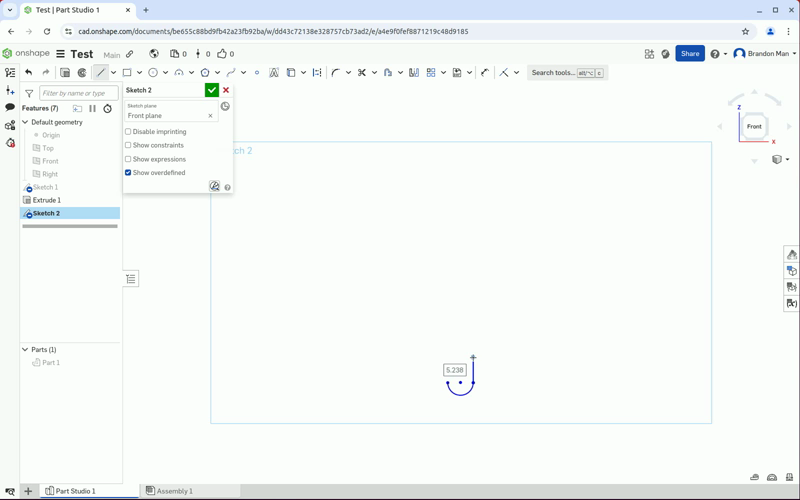
mouse_move(503, 357)
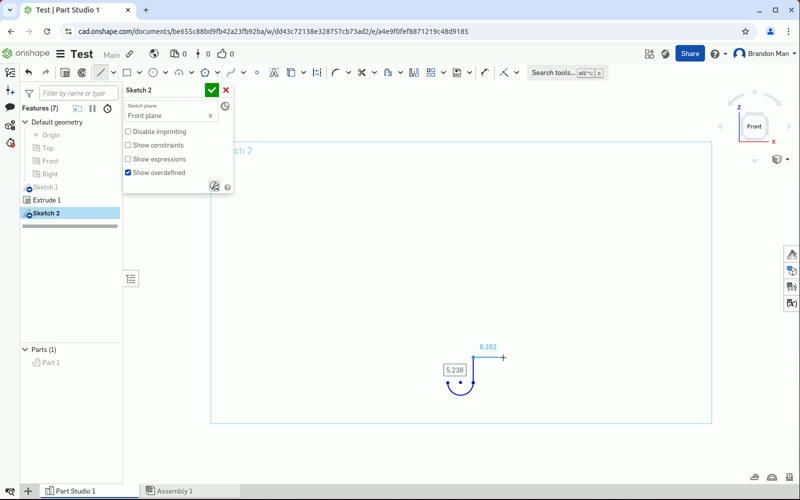
mouse_move(447, 357)
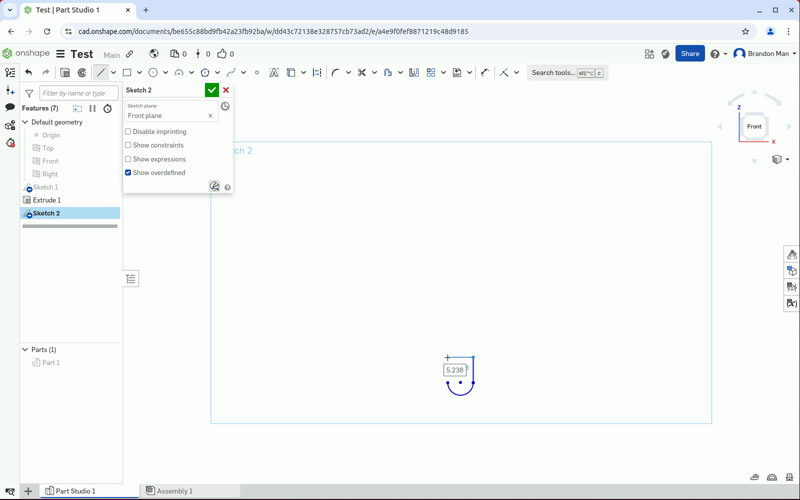
click(447, 357)
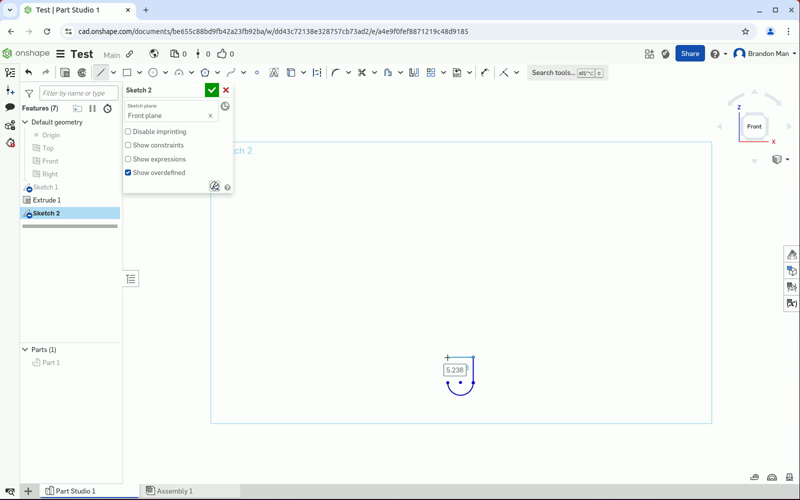
key_up(shift)
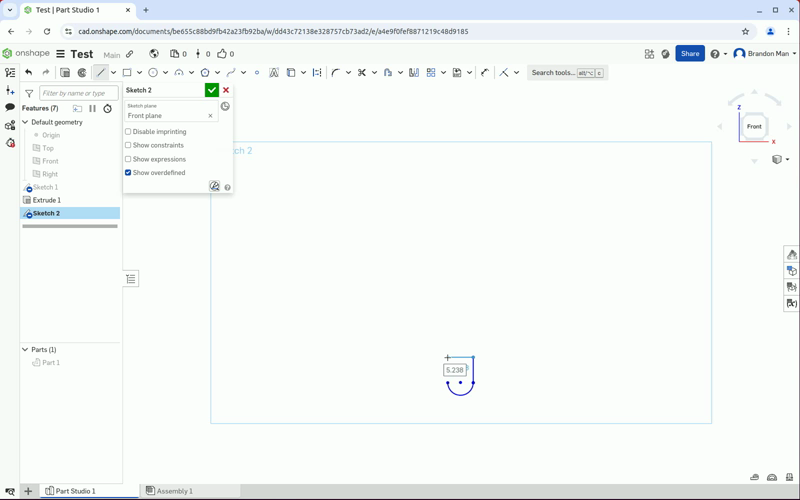
mouse_move(477, 357)
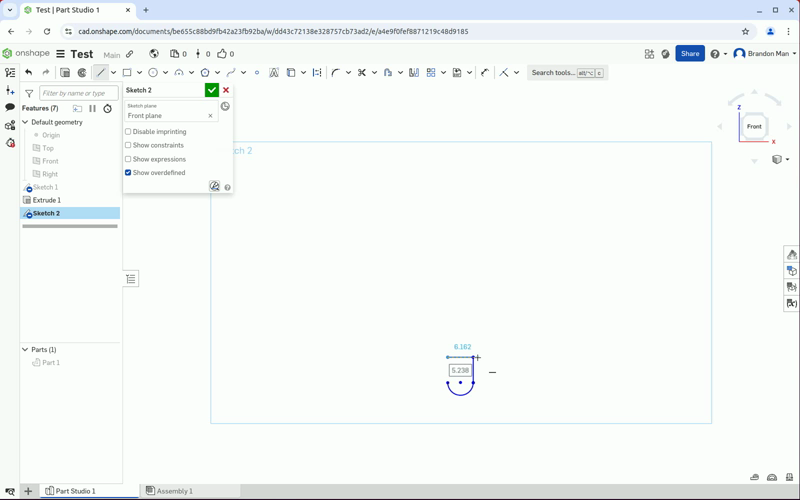
key_down(shift)
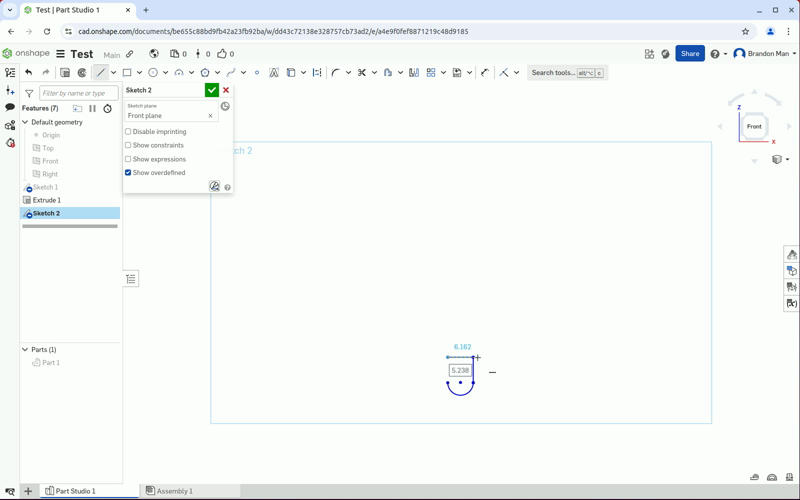
mouse_move(447, 382)
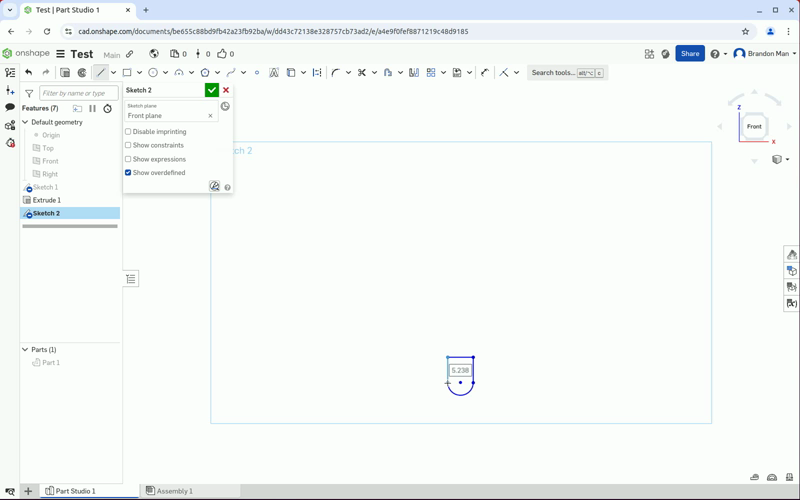
key_up(shift)
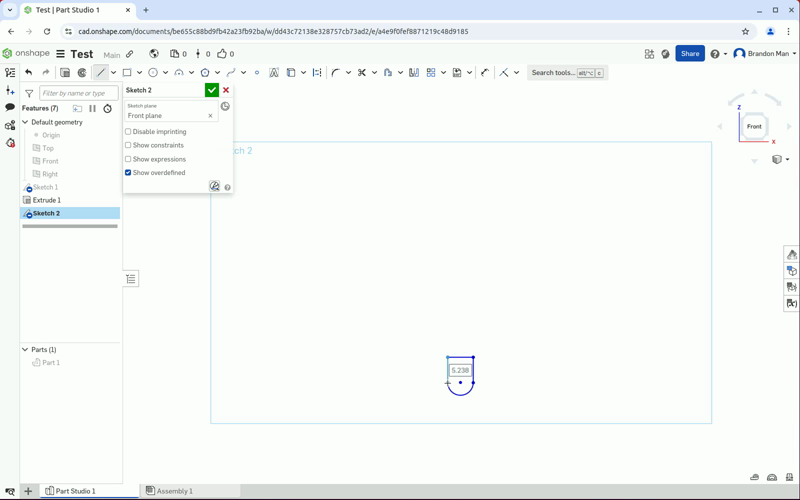
click(447, 382)
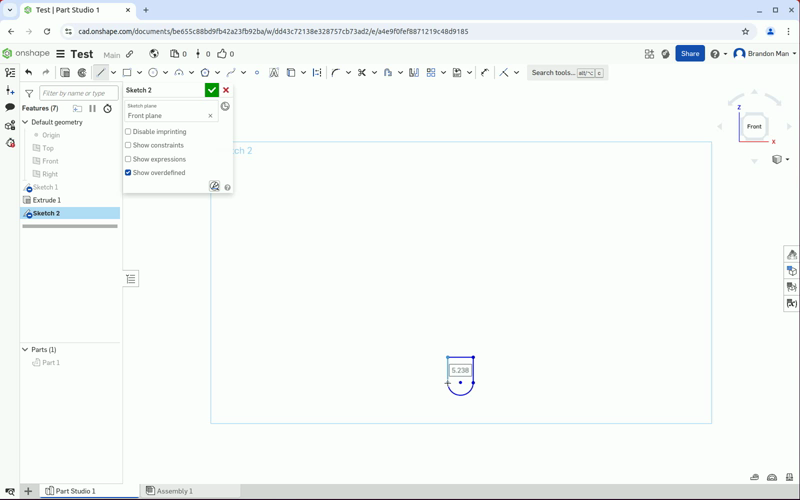
key(esc)
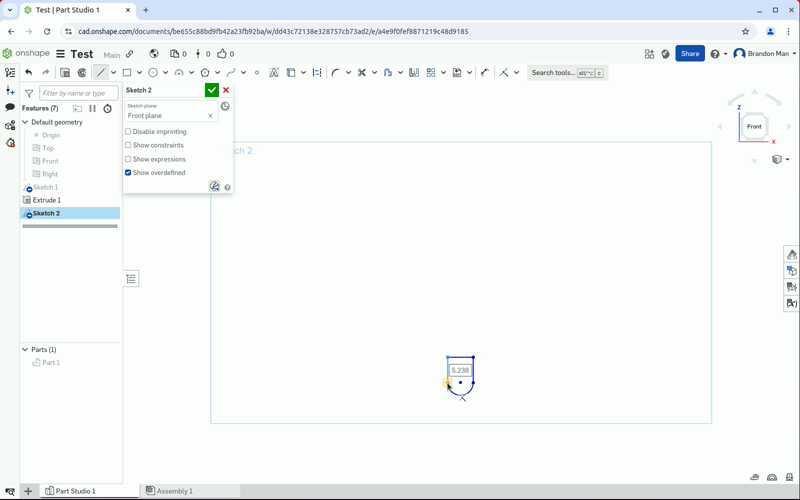
key(c)
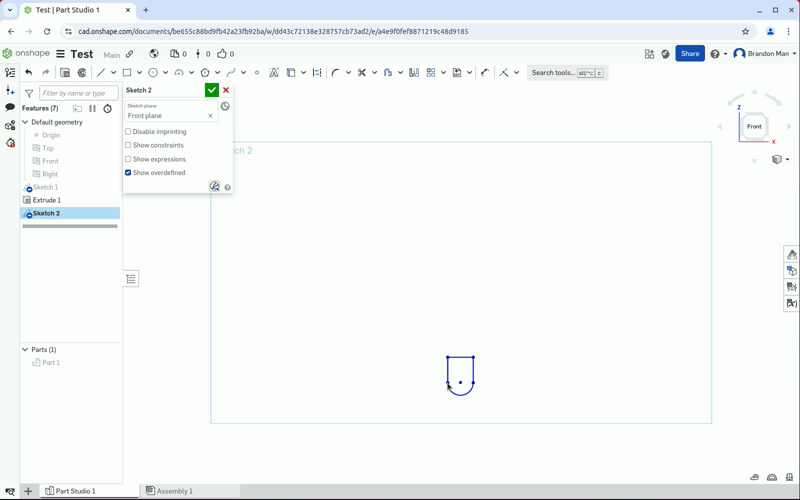
key_down(shift)
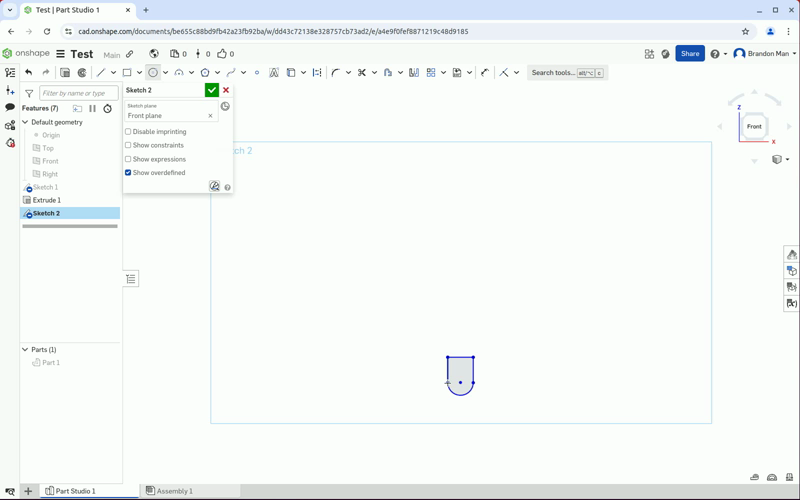
mouse_move(460, 382)
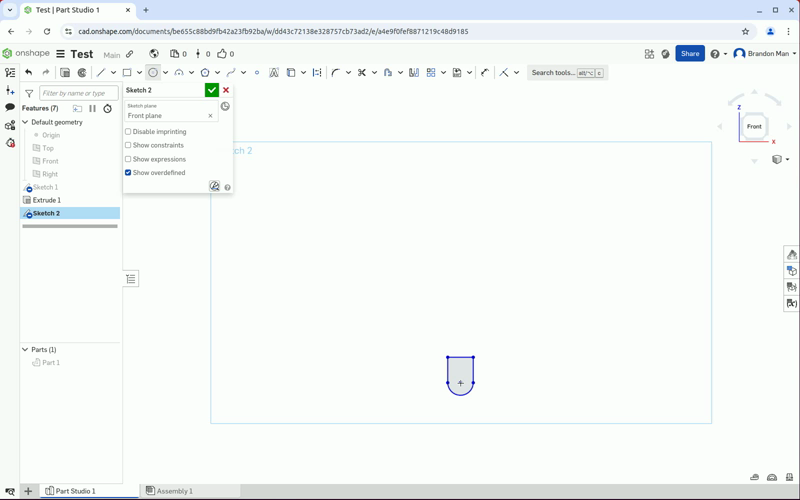
click(460, 382)
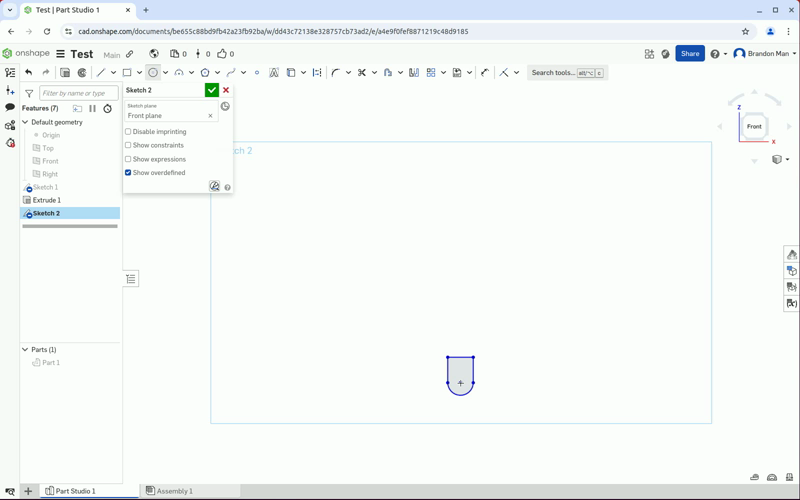
key_up(shift)
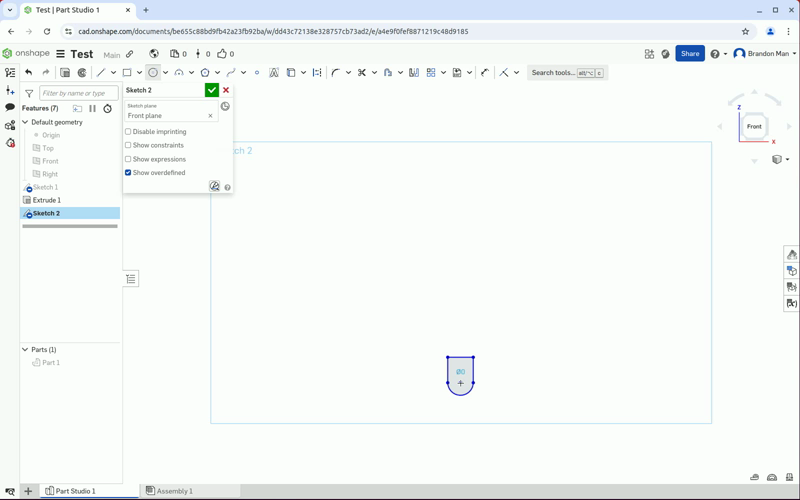
mouse_move(465, 382)
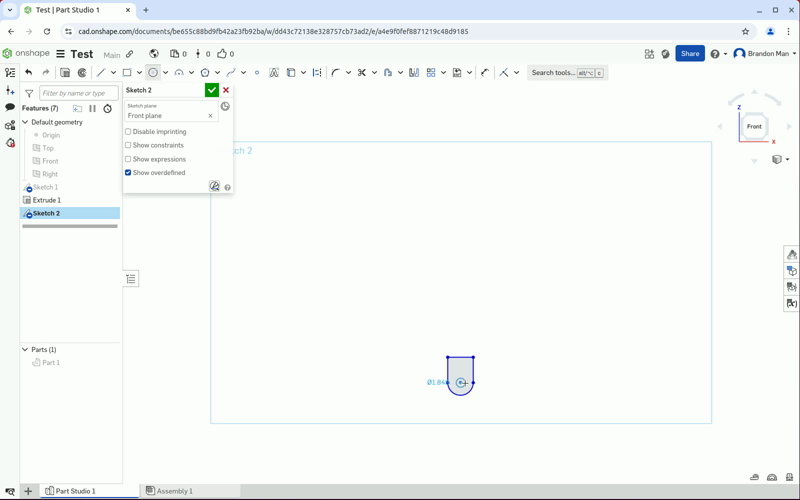
click(465, 382)
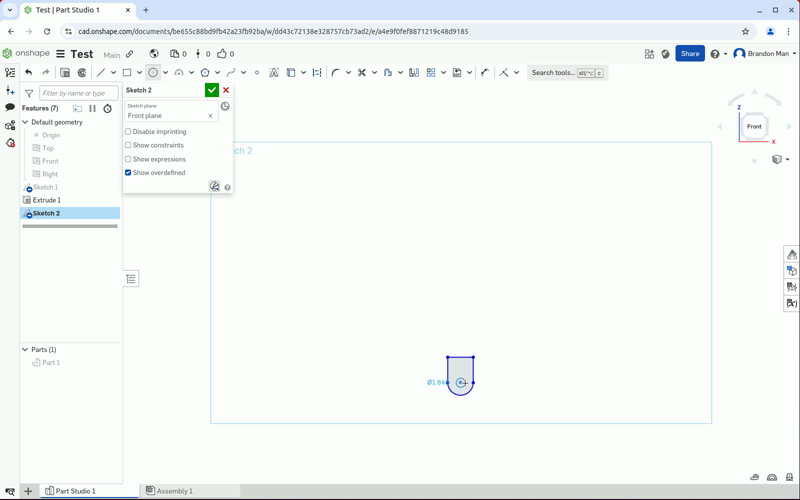
key(esc)
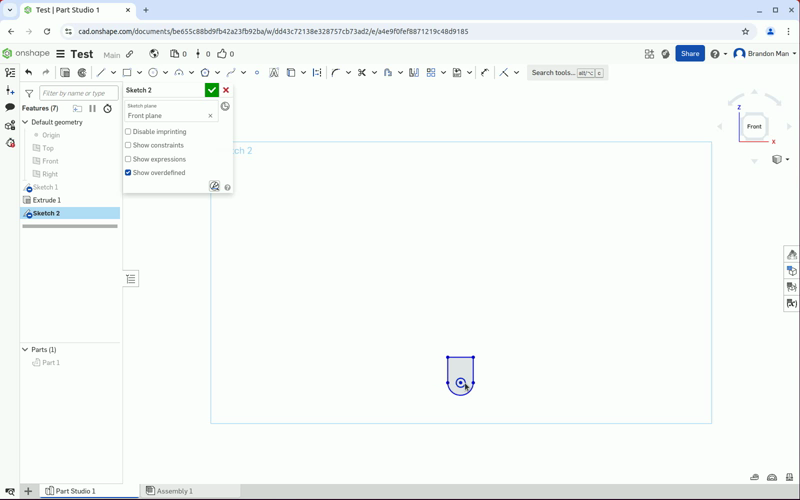
mouse_move(461, 363)
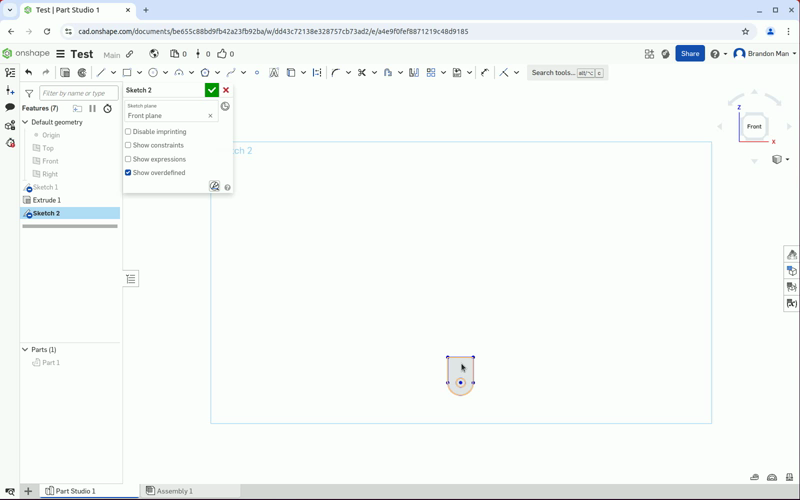
scroll(6)
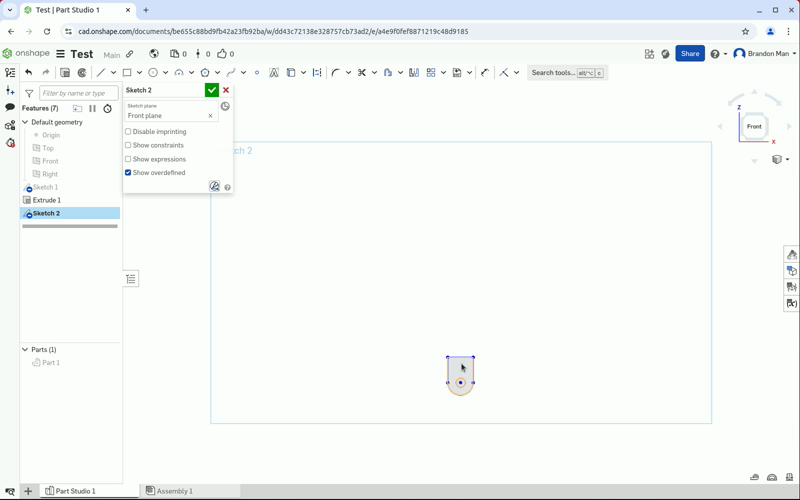
scroll(6)
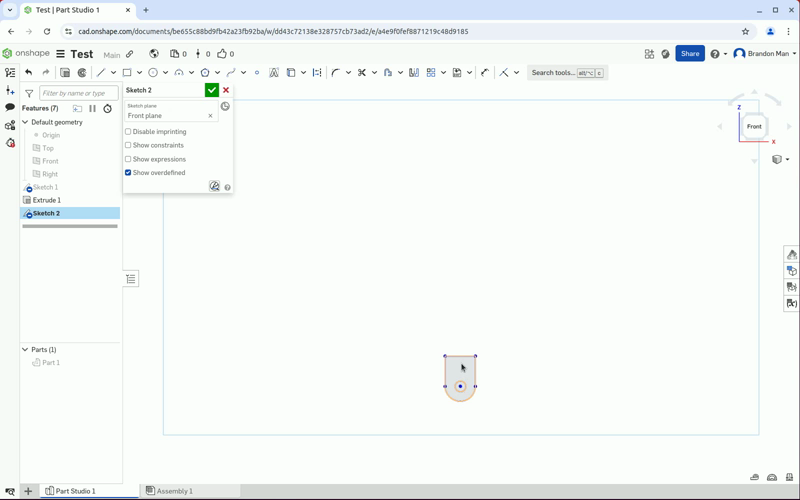
scroll(6)
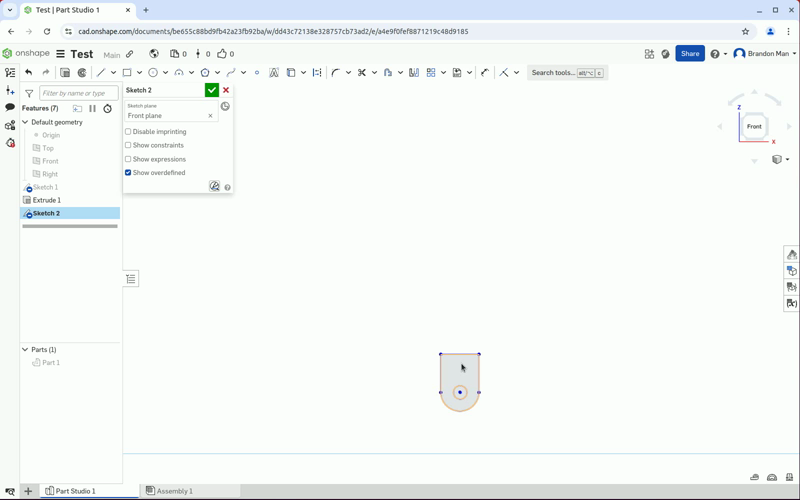
scroll(6)
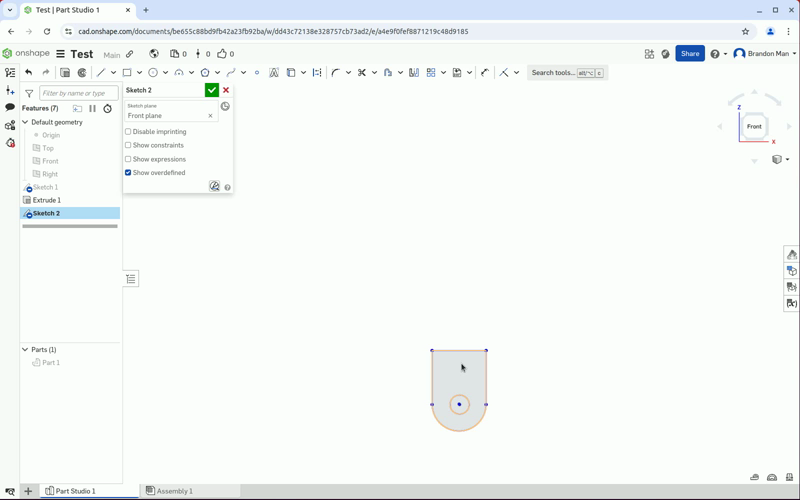
scroll(6)
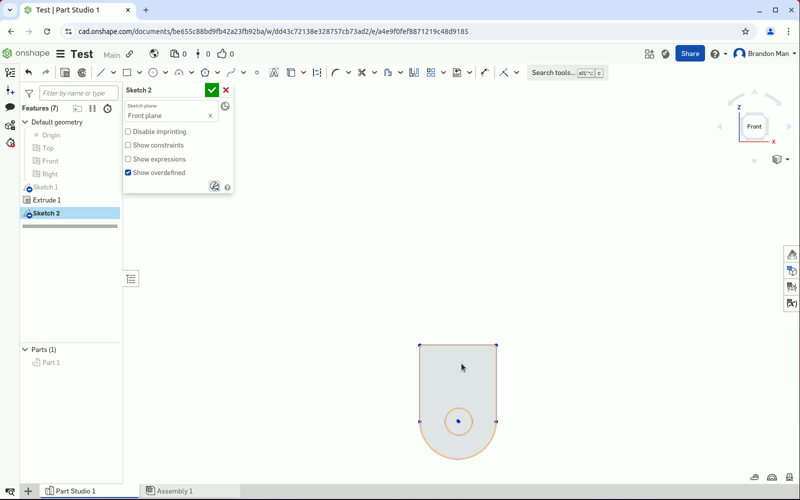
scroll(6)
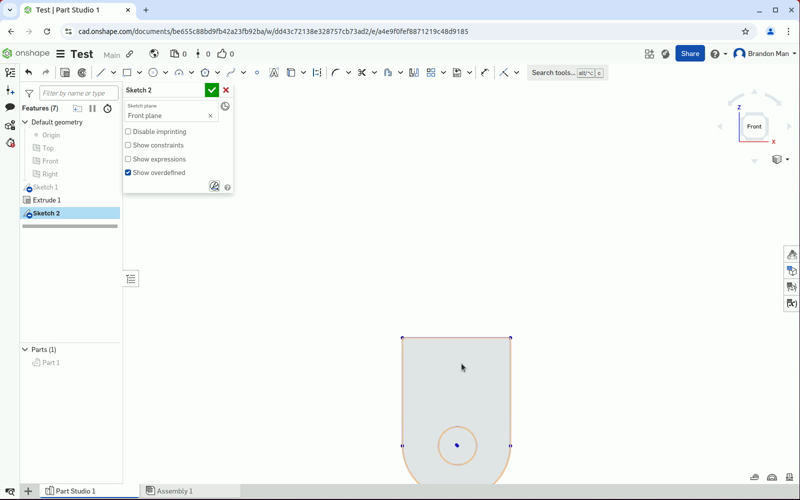
scroll(6)
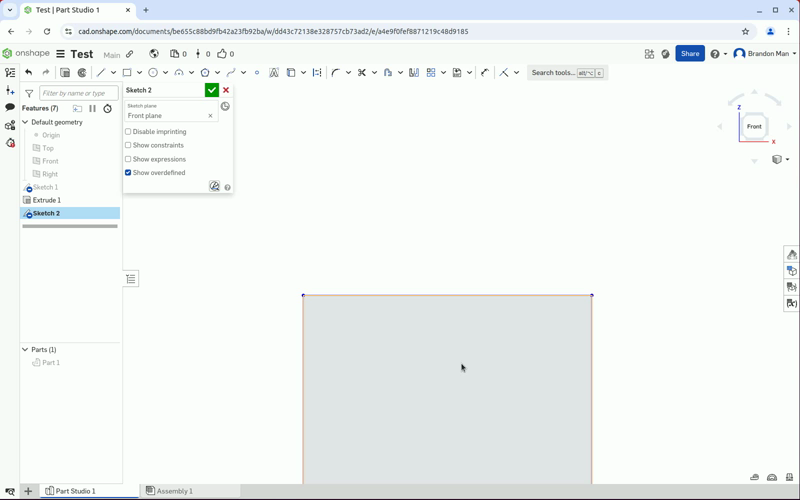
click(461, 363)
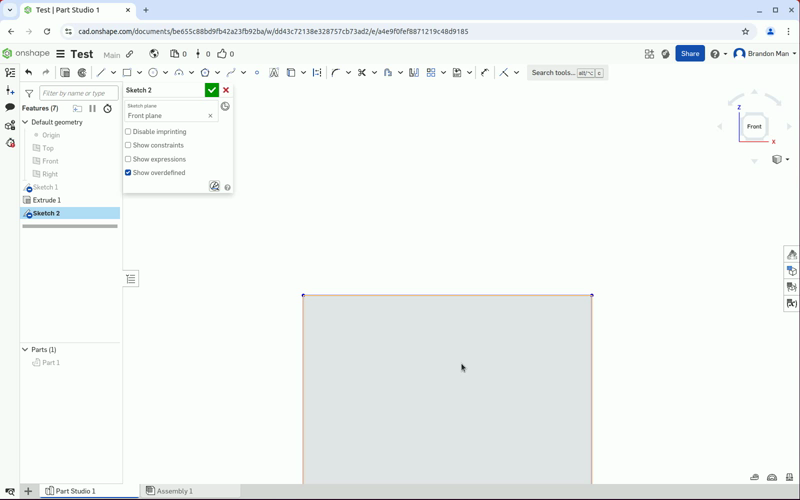
scroll(-6)
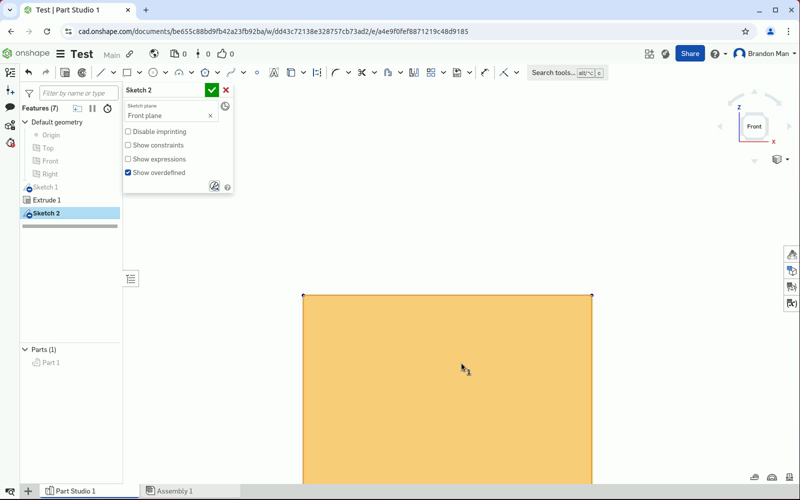
scroll(-6)
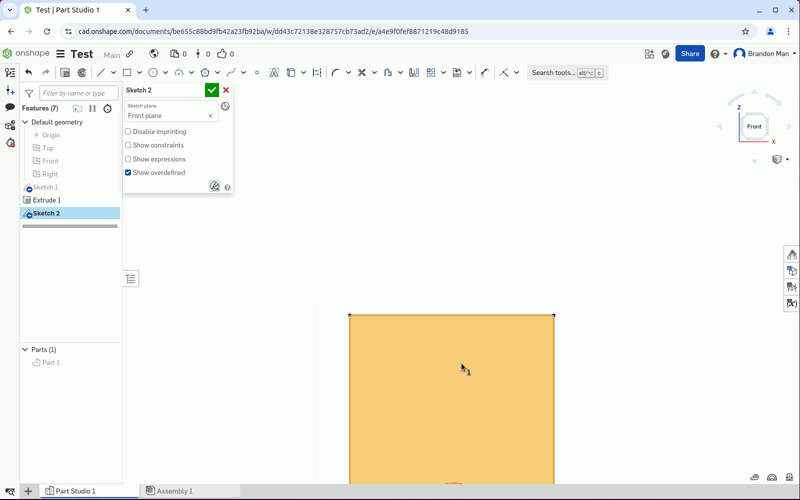
scroll(-6)
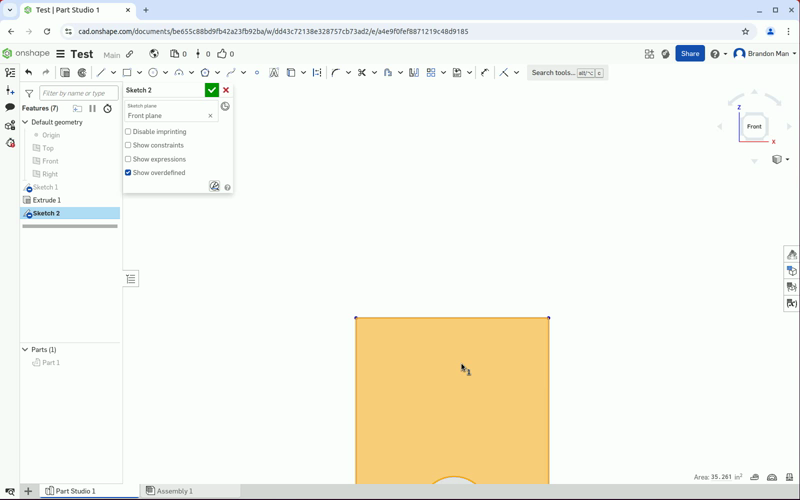
scroll(-6)
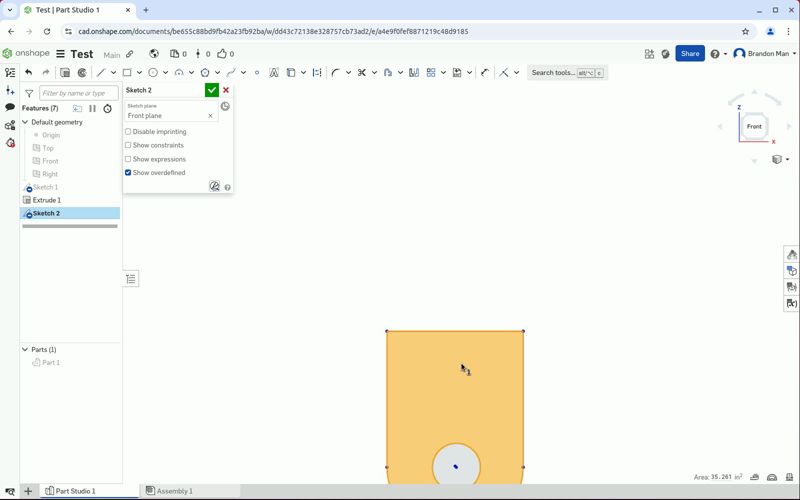
scroll(-6)
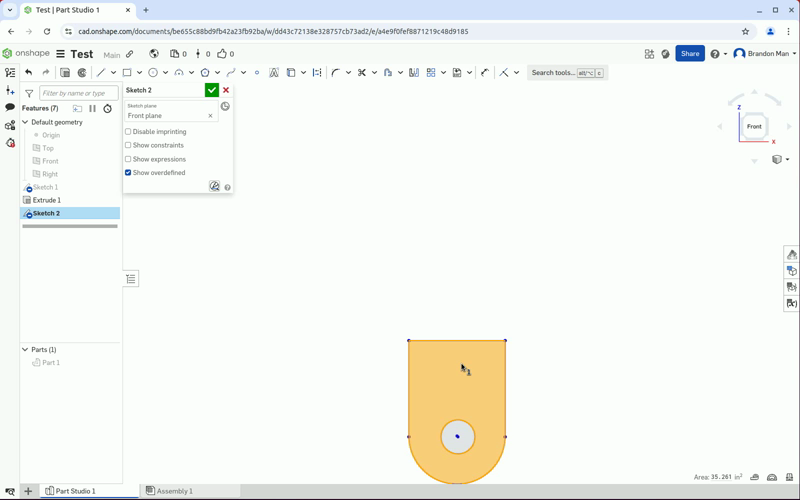
scroll(-6)
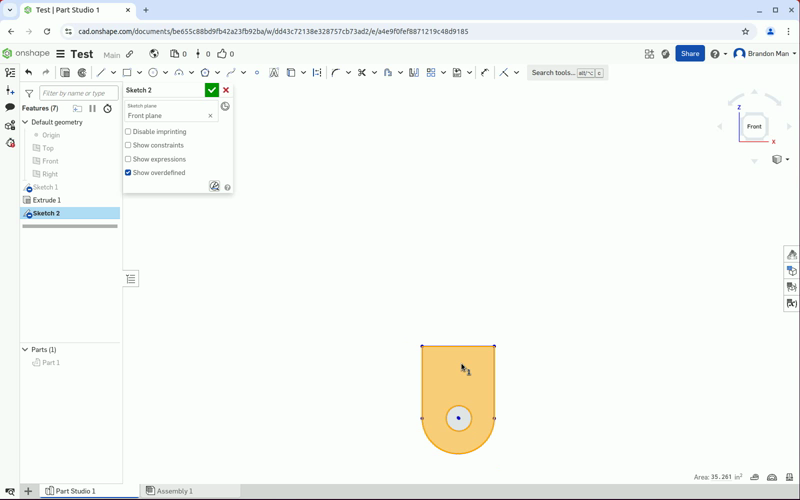
scroll(-6)
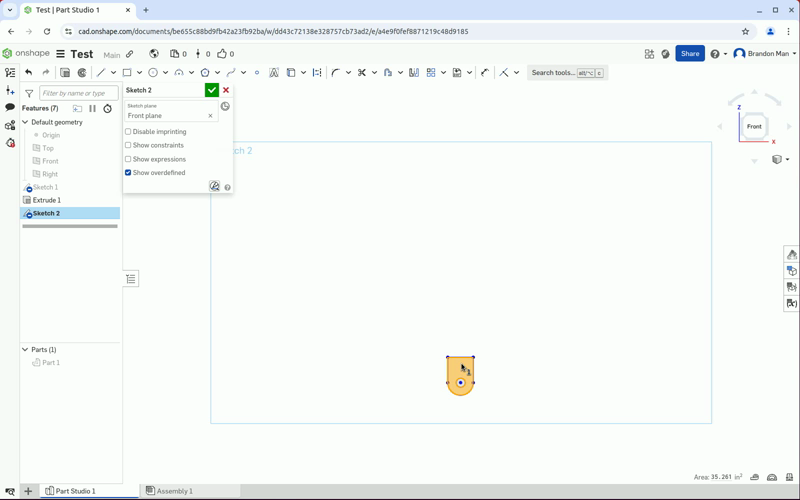
mouse_move(73, 352)
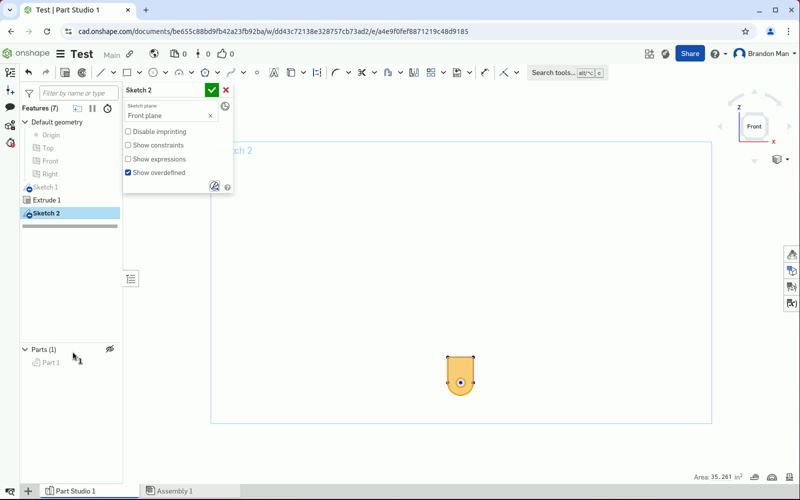
key(shift+y)
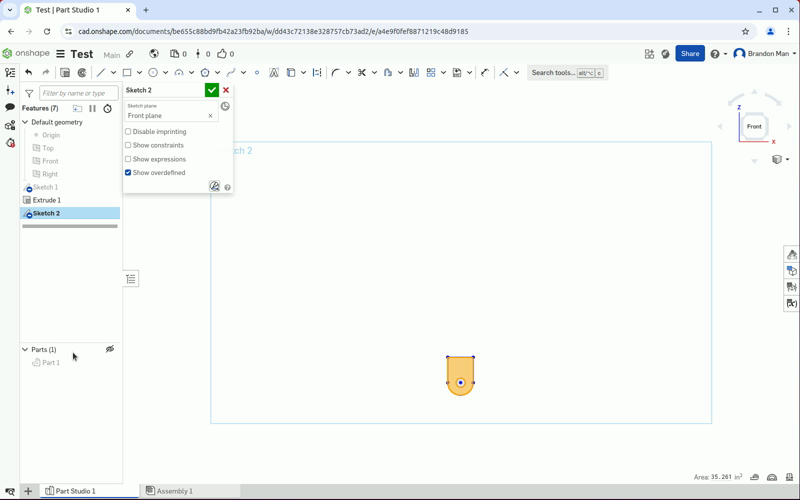
key(shift+e)
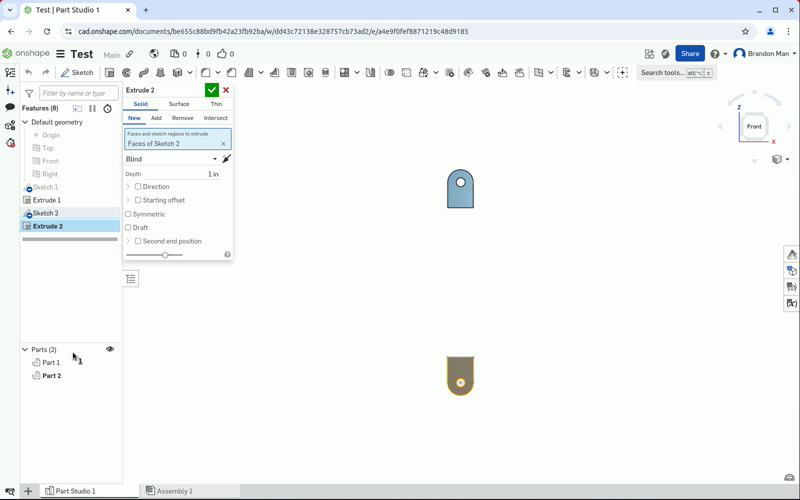
mouse_move(143, 106)
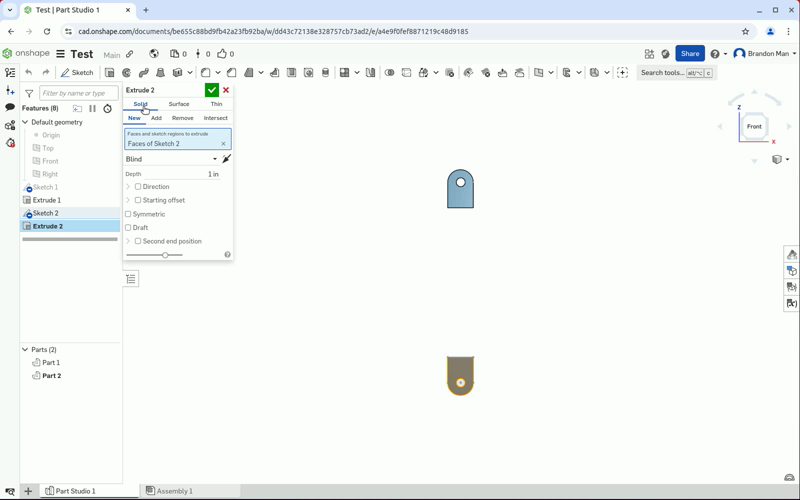
click(143, 106)
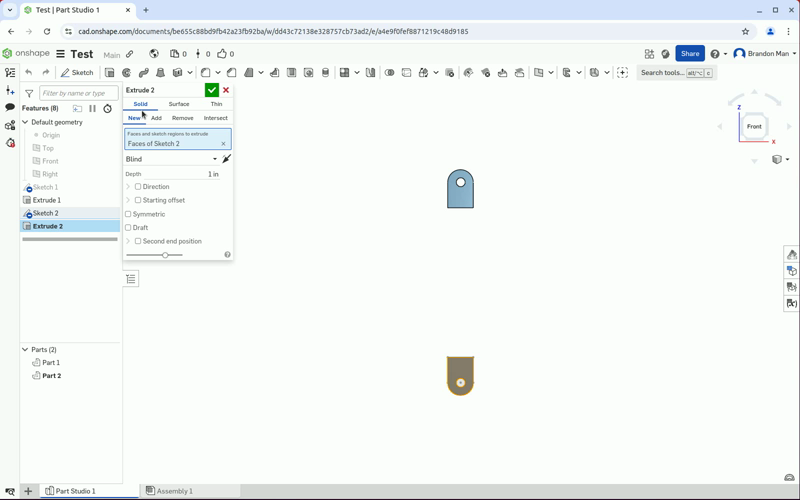
mouse_move(137, 120)
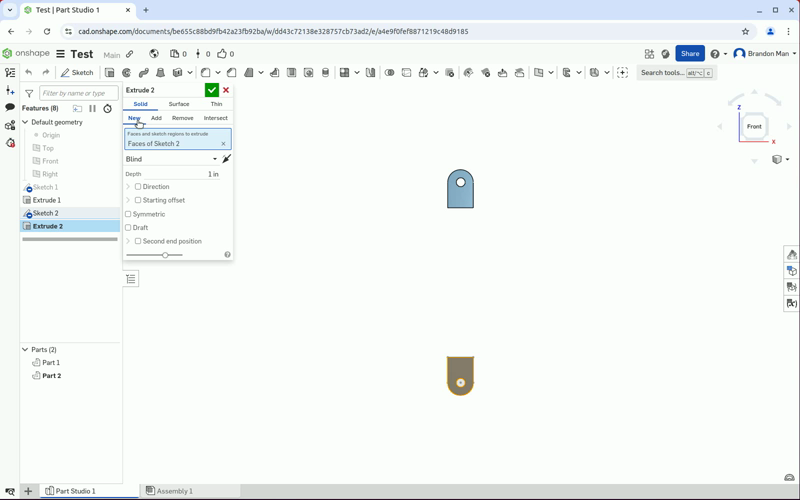
click(137, 120)
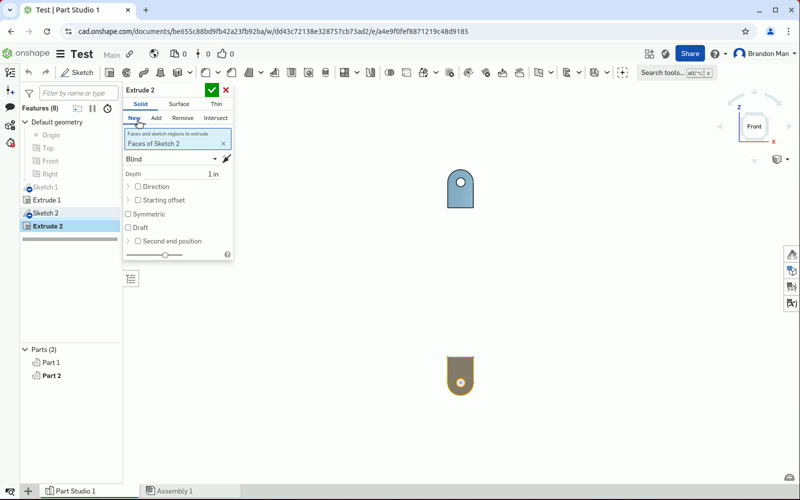
key(tab, 4)
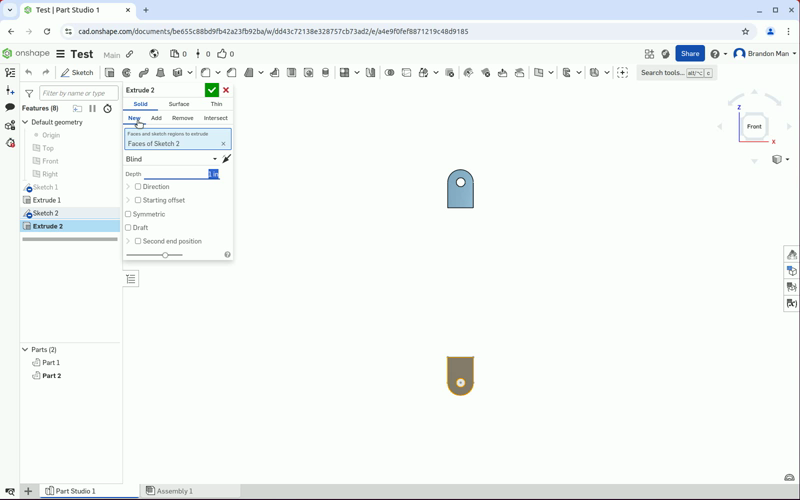
text(5.055)
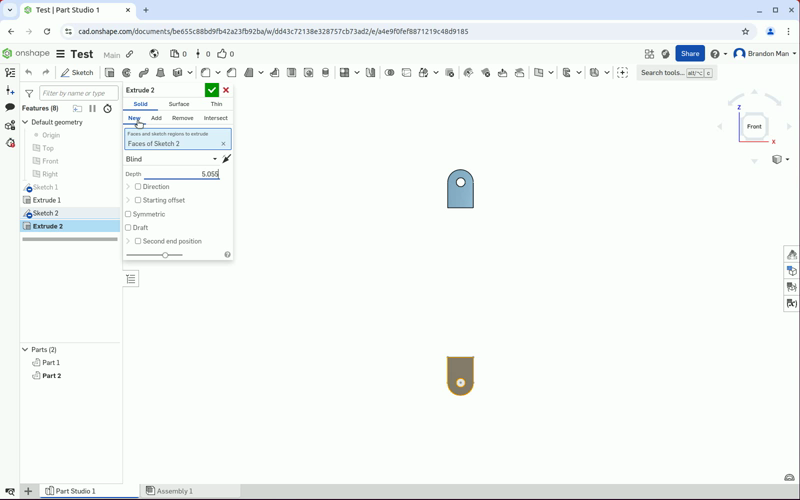
key(enter)
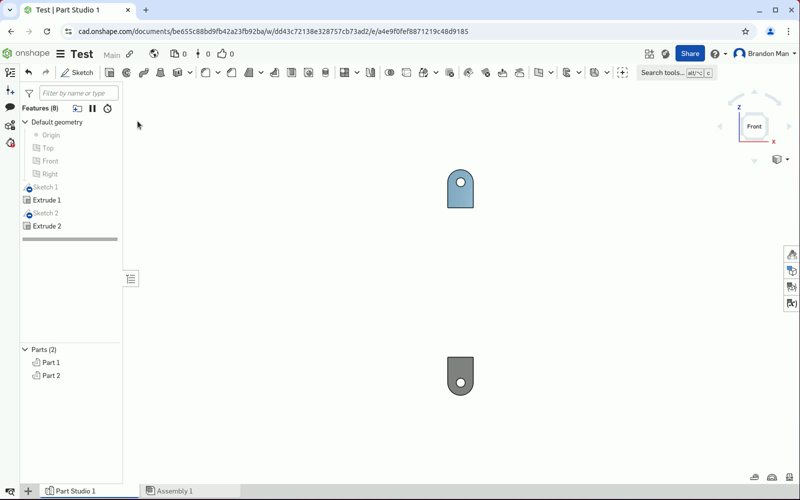
key(shift+h)
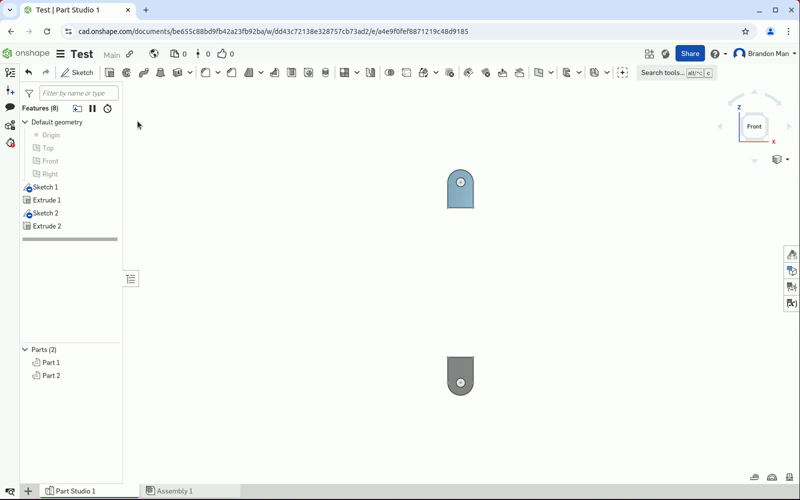
key(shift+h)
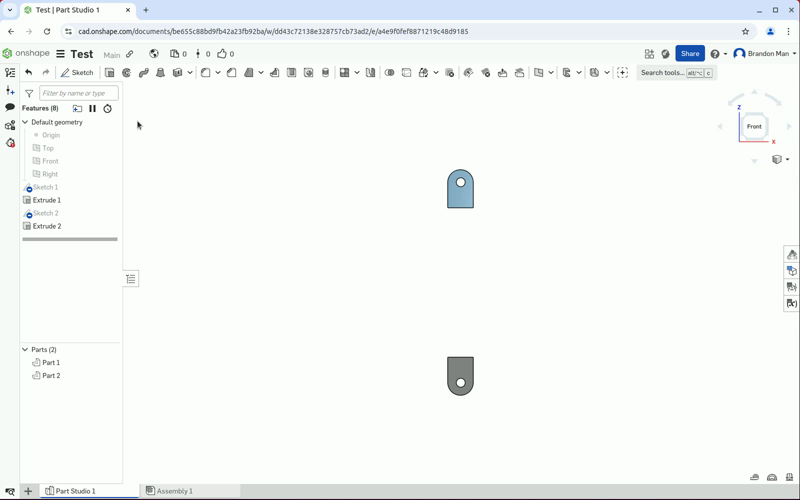
mouse_move(73, 189)
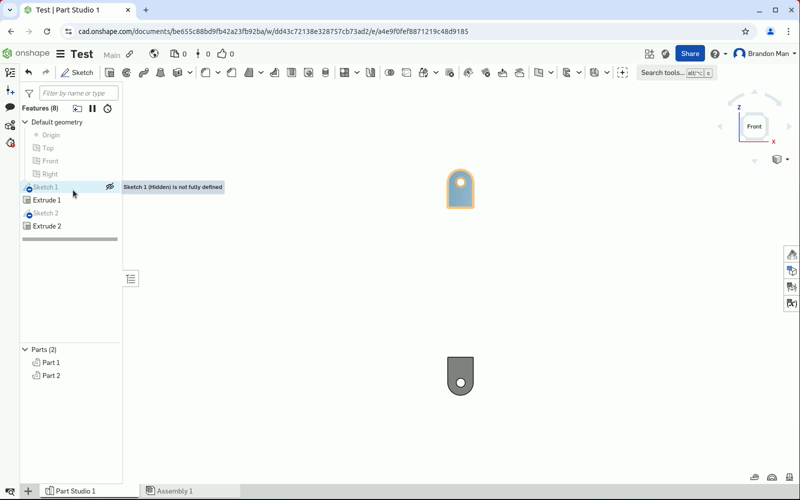
click(73, 189)
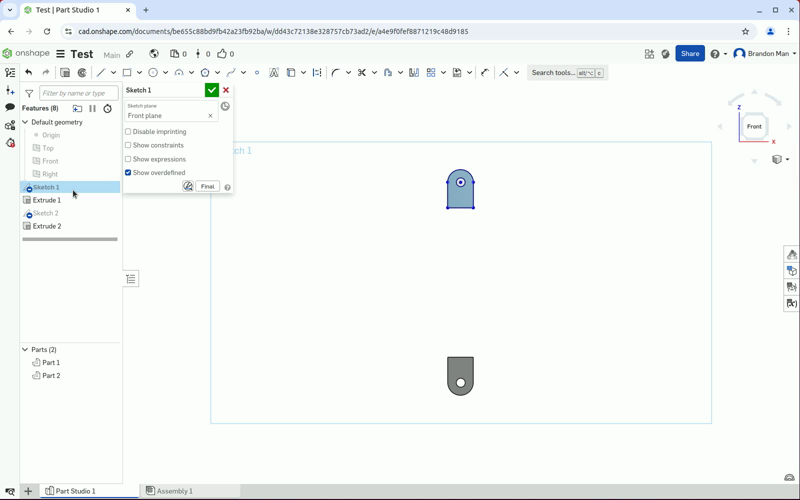
mouse_move(229, 92)
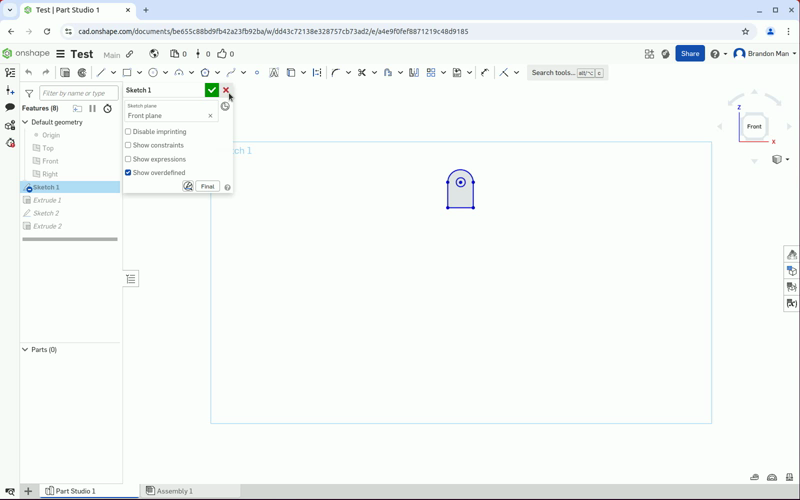
click(229, 92)
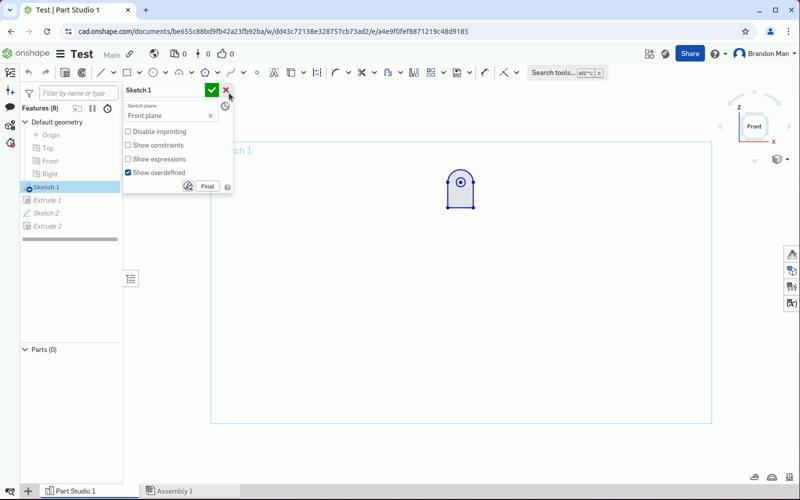
key(shift+s)
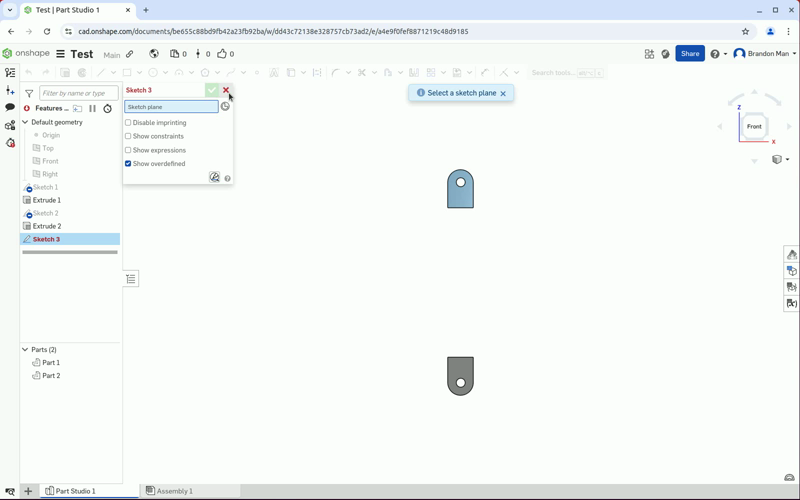
mouse_move(73, 163)
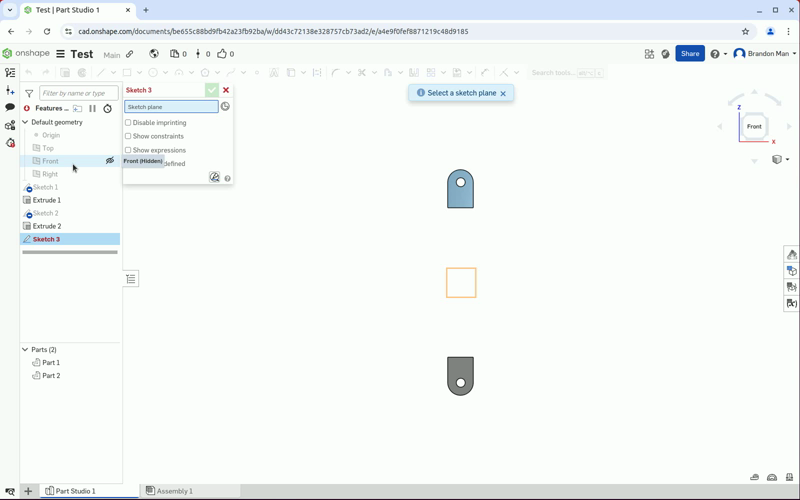
click(73, 163)
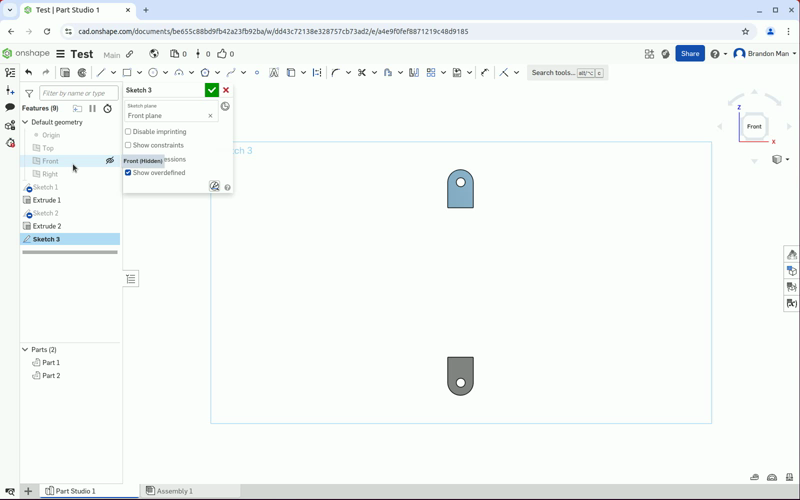
mouse_move(73, 352)
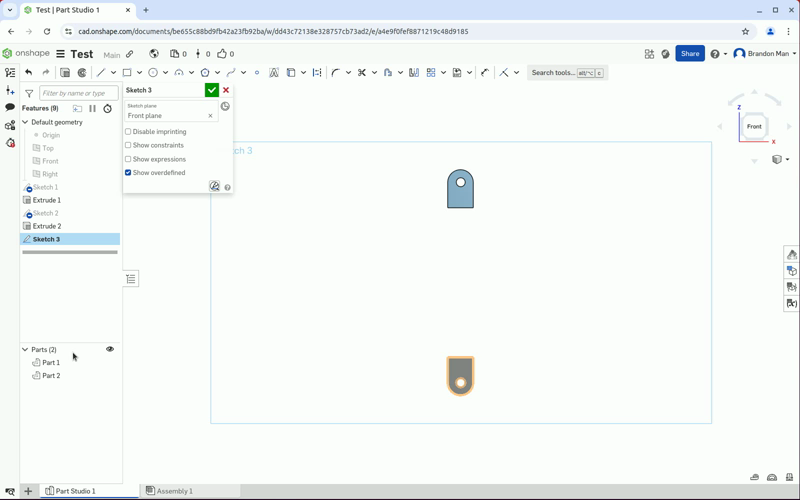
key(y)
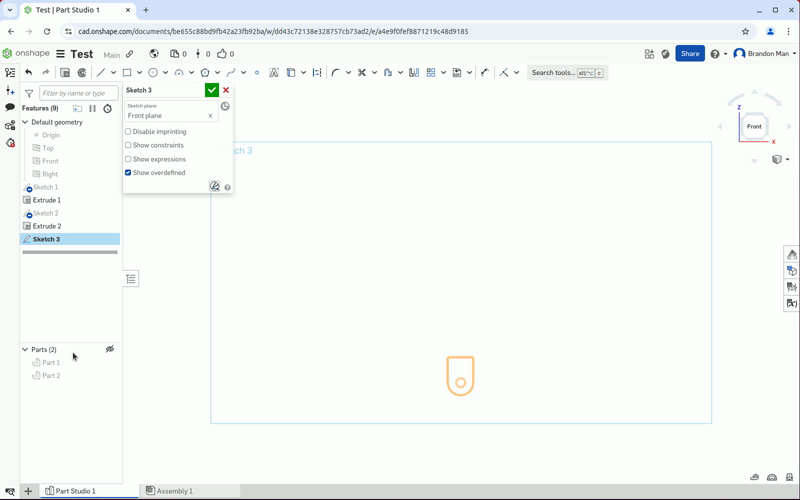
key(l)
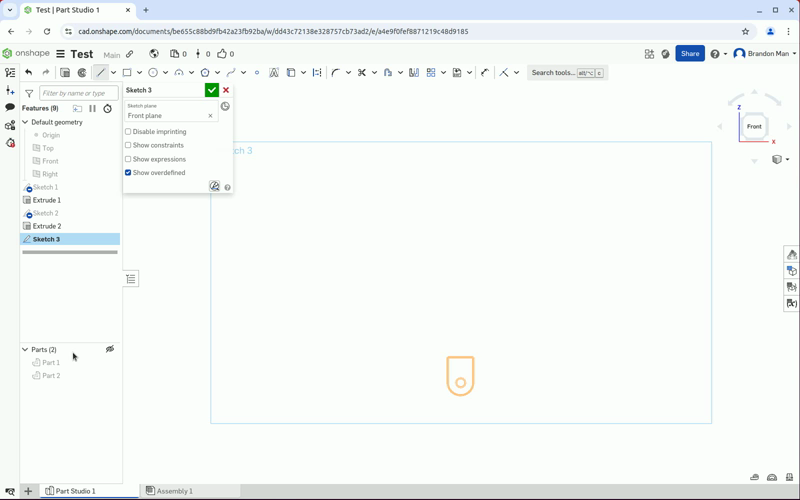
key_down(shift)
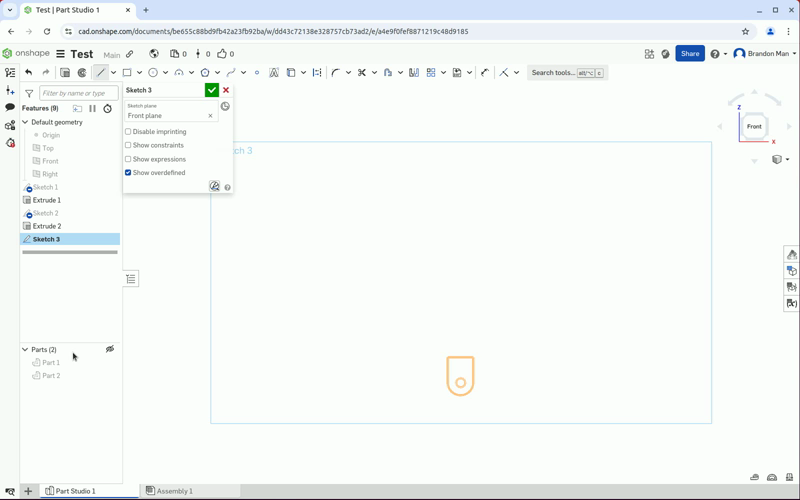
mouse_move(447, 357)
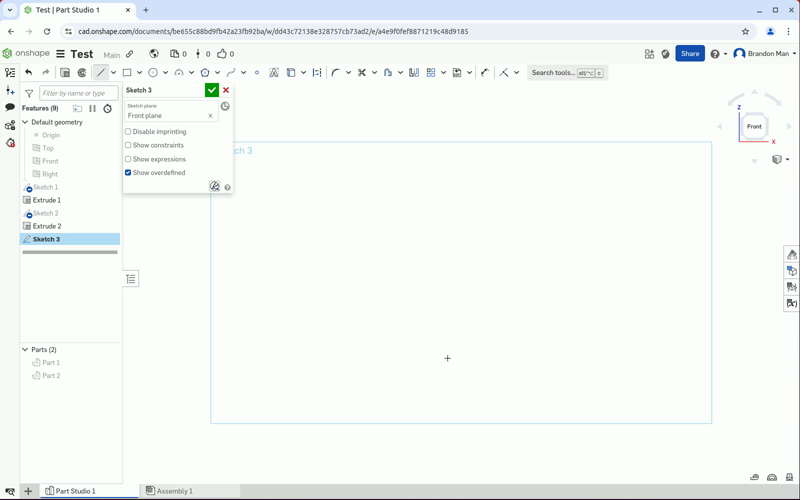
click(447, 357)
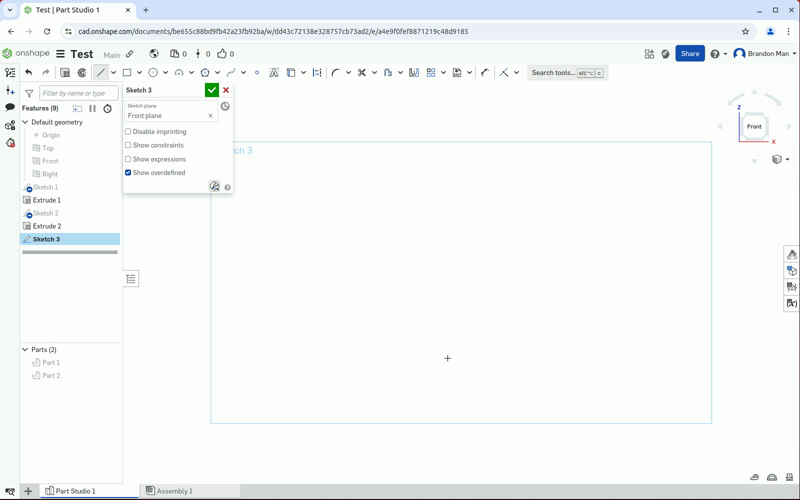
key_up(shift)
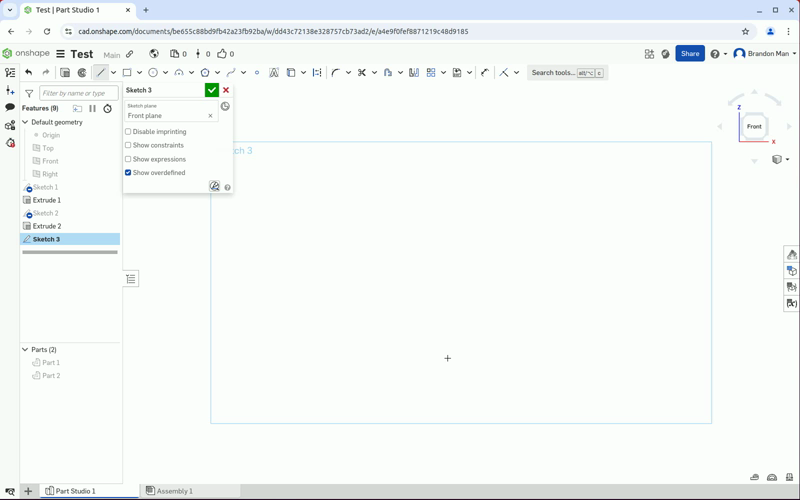
key_down(shift)
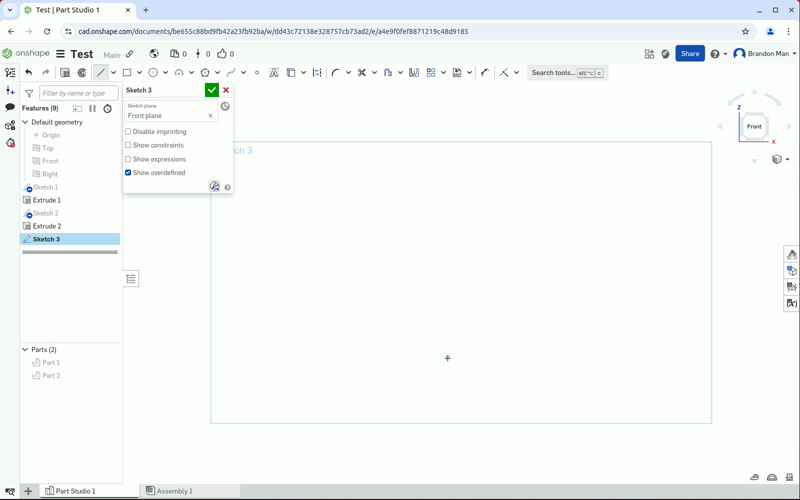
mouse_move(477, 357)
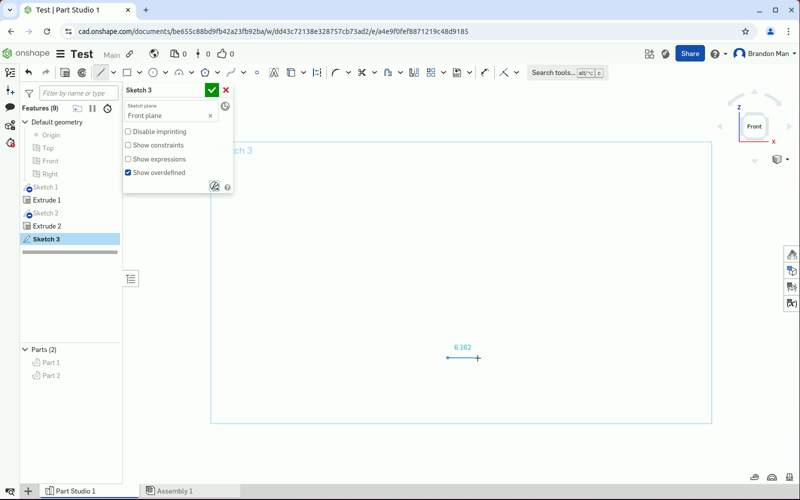
mouse_move(473, 357)
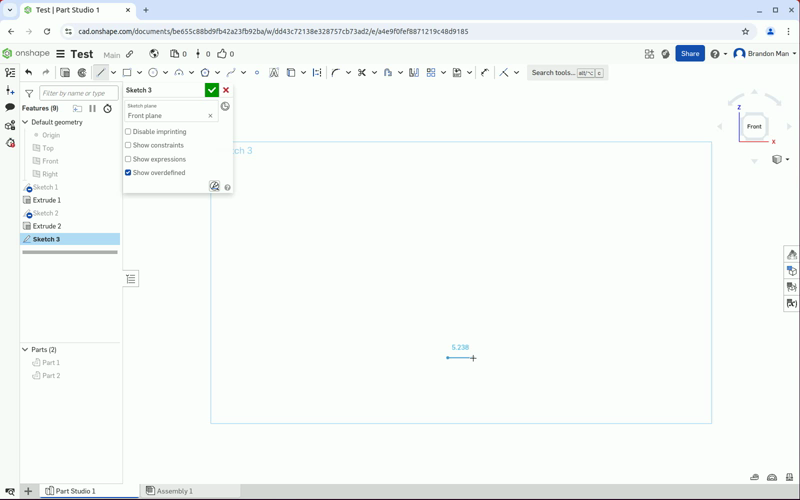
click(473, 357)
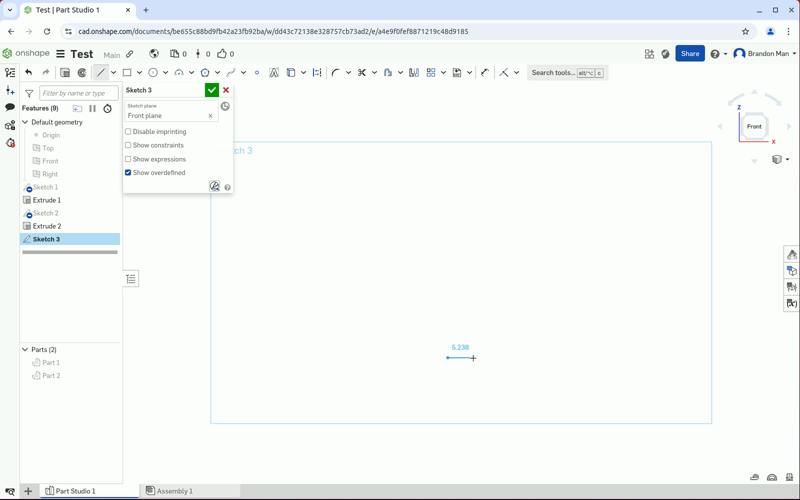
key_up(shift)
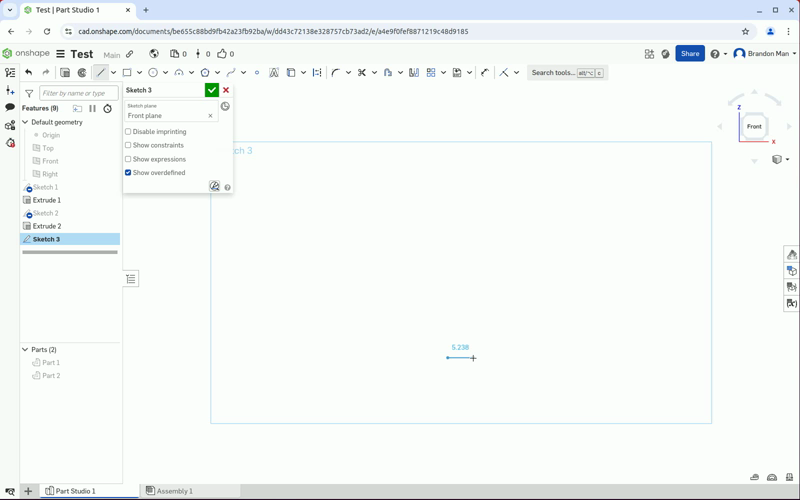
key_down(shift)
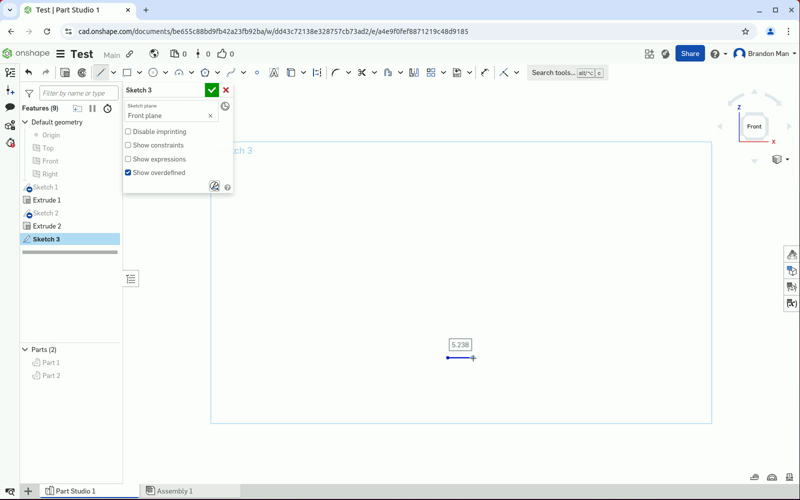
mouse_move(473, 208)
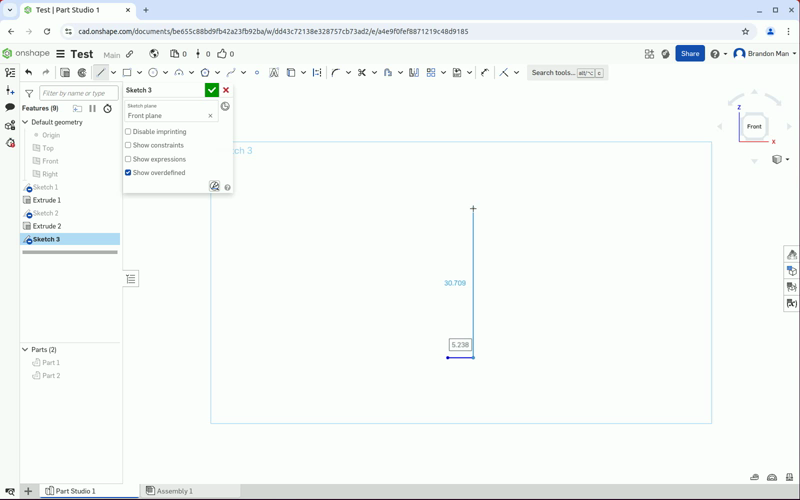
click(473, 208)
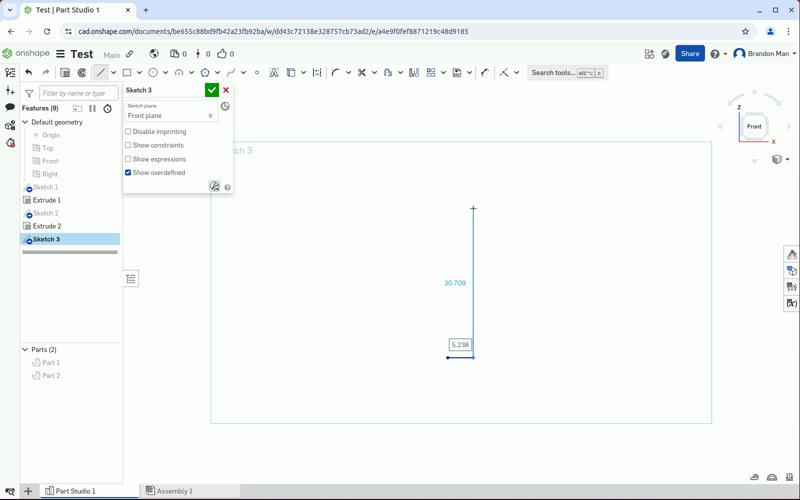
key_up(shift)
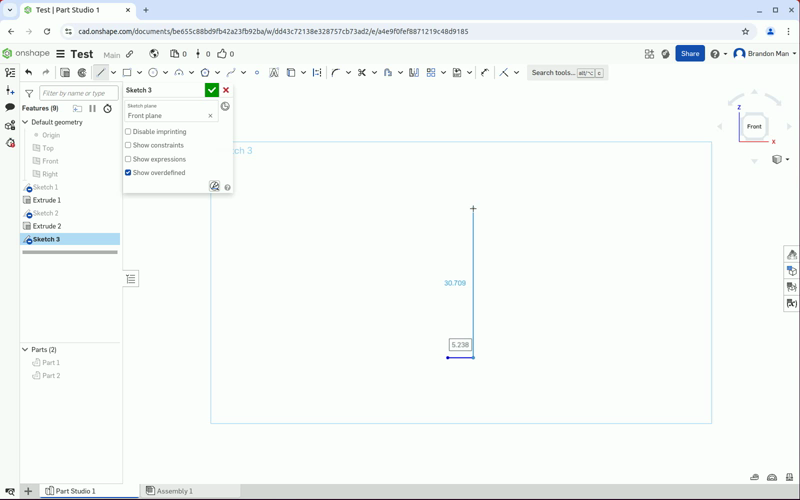
key_down(shift)
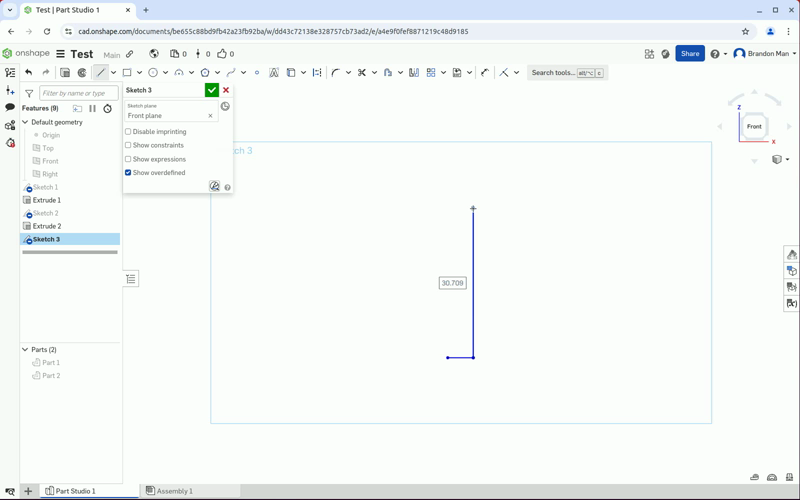
mouse_move(503, 208)
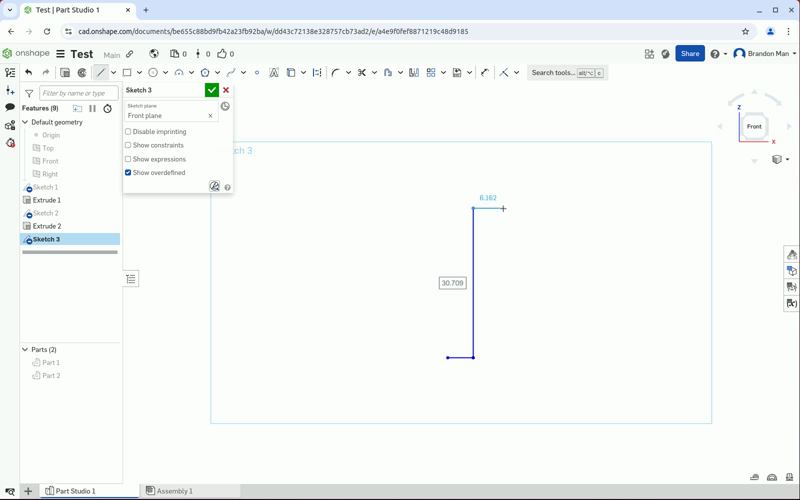
mouse_move(447, 208)
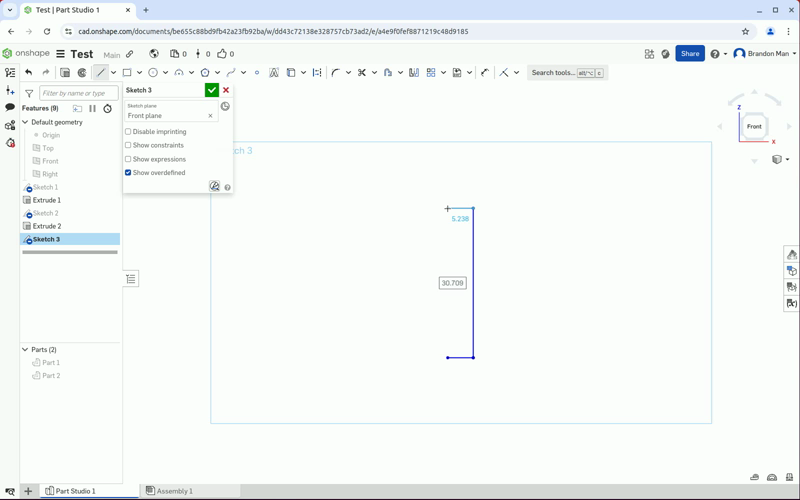
click(447, 208)
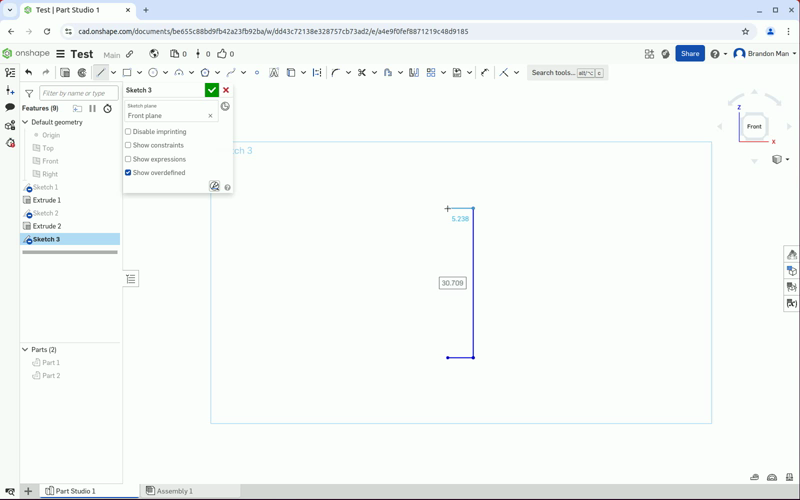
key_up(shift)
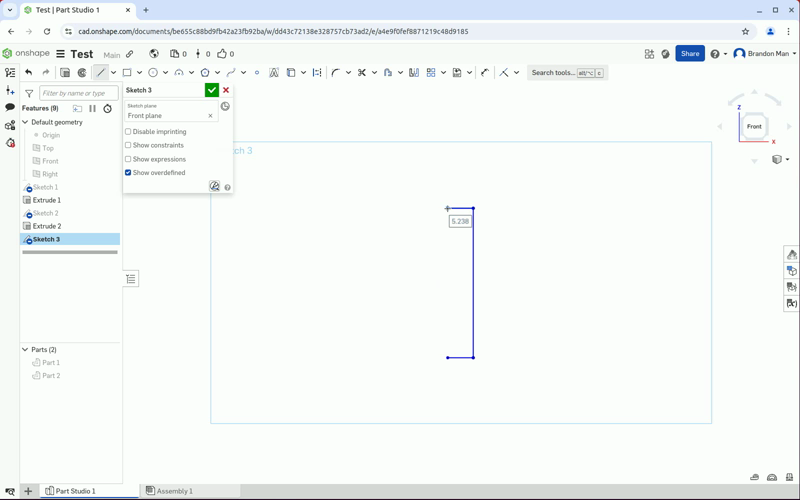
key_down(shift)
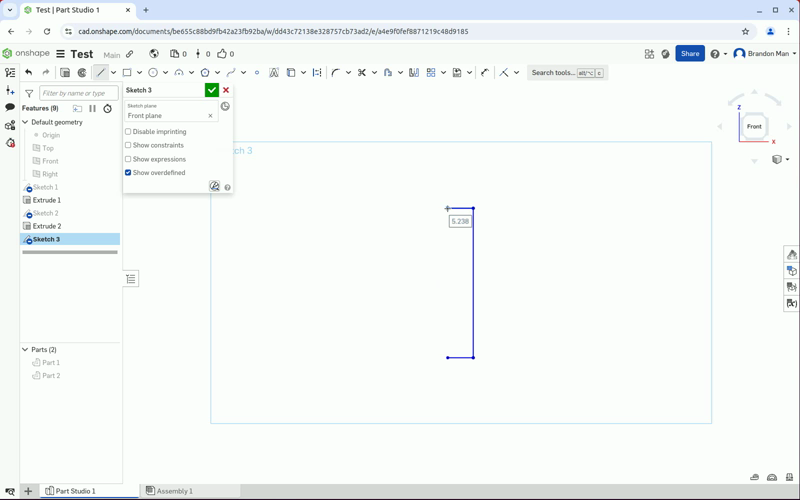
mouse_move(447, 357)
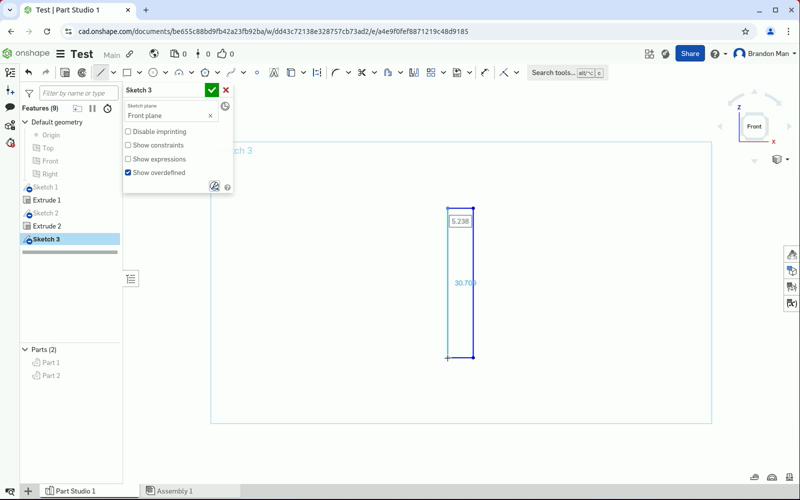
key_up(shift)
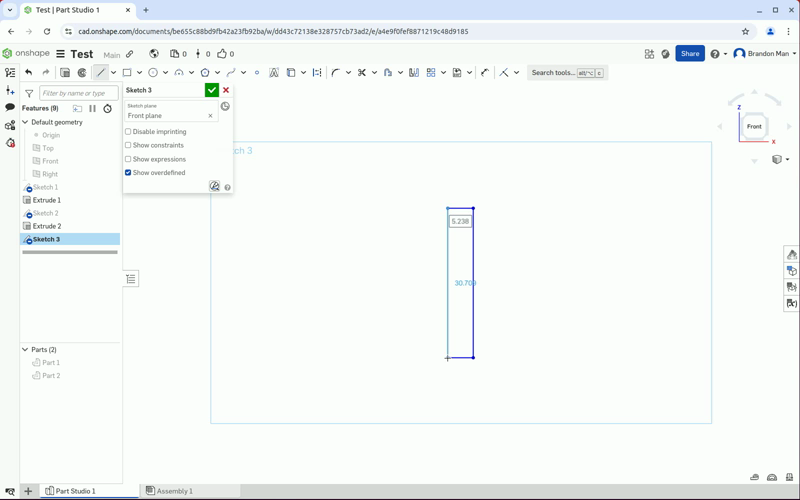
click(447, 357)
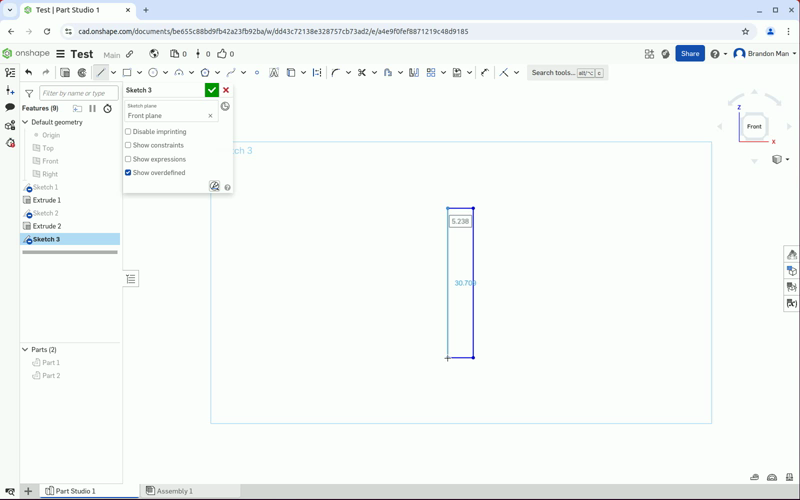
key(esc)
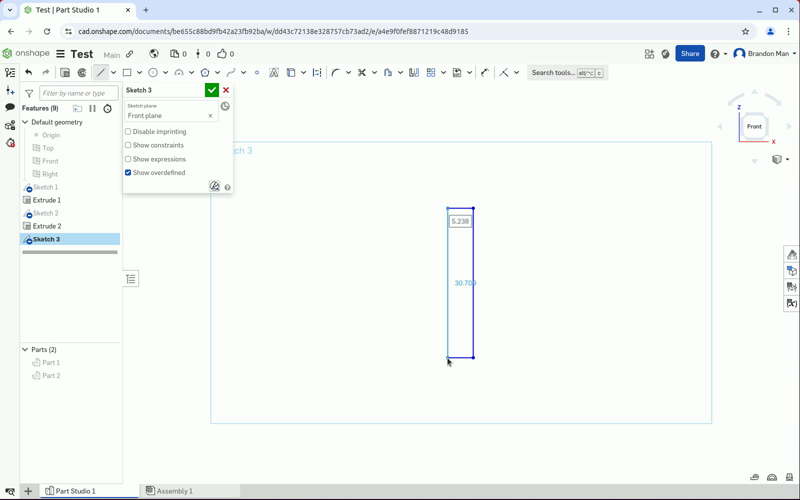
key(a)
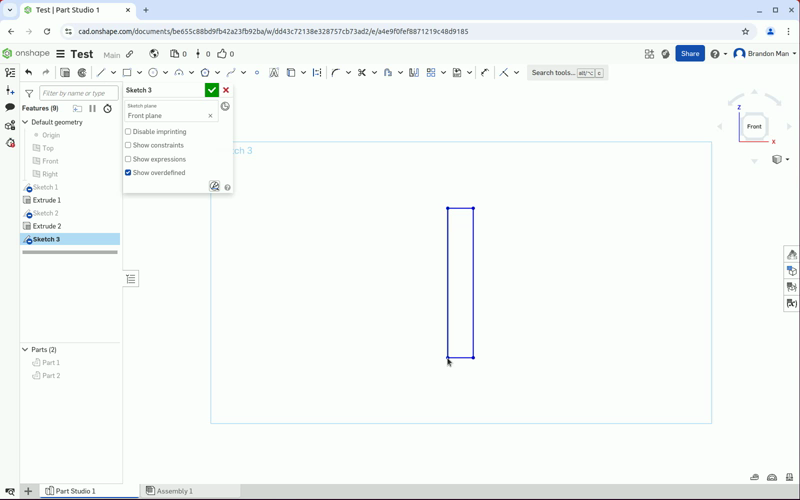
key_down(shift)
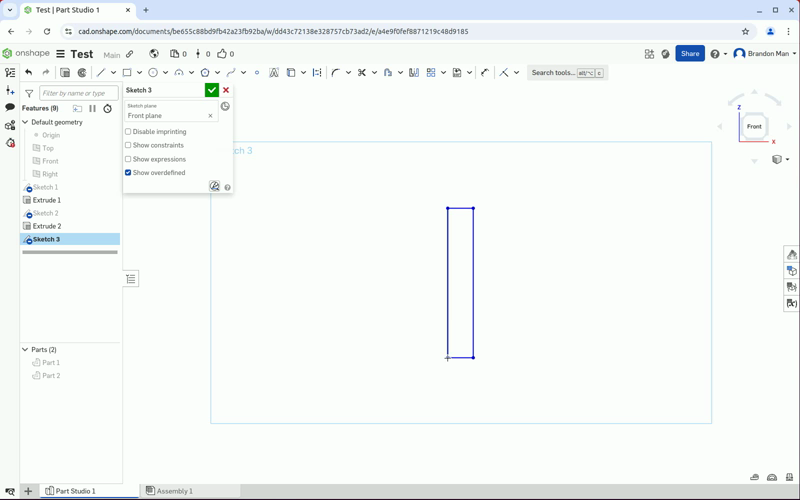
mouse_move(455, 350)
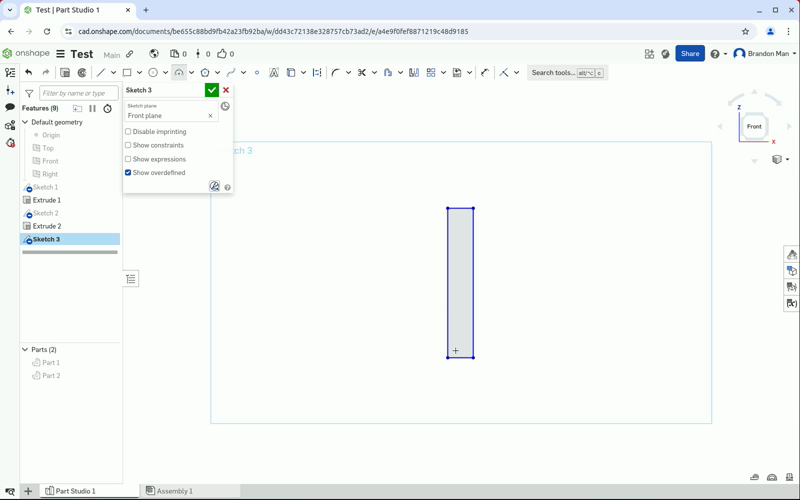
click(455, 350)
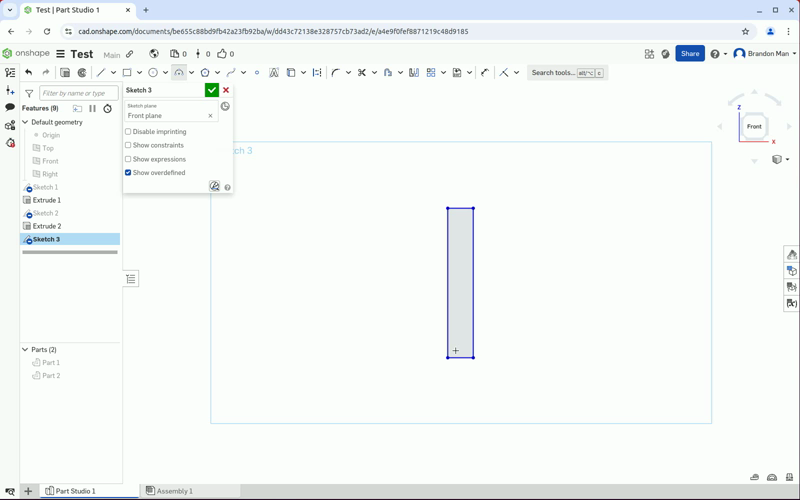
key_up(shift)
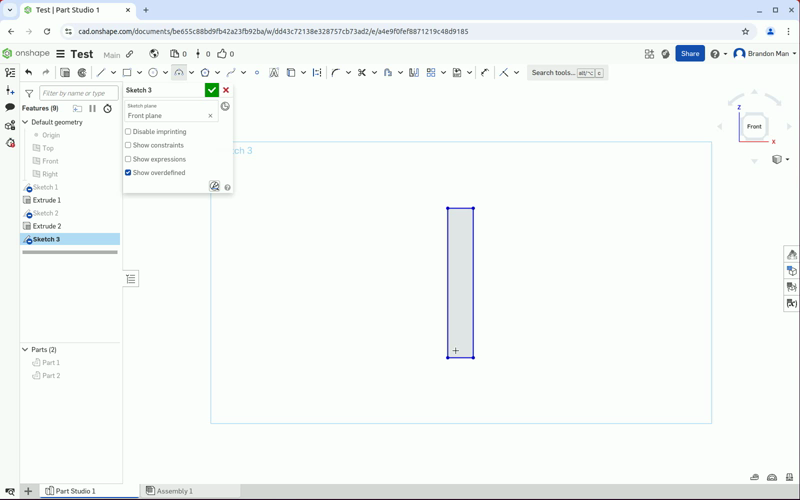
key_down(shift)
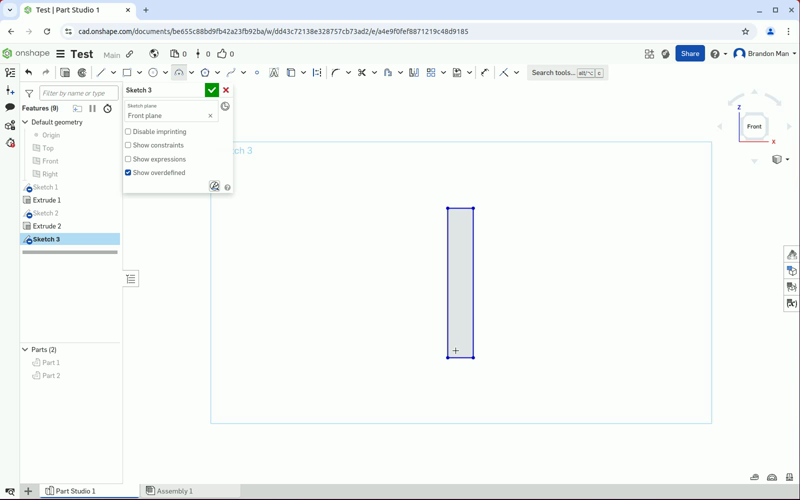
mouse_move(465, 350)
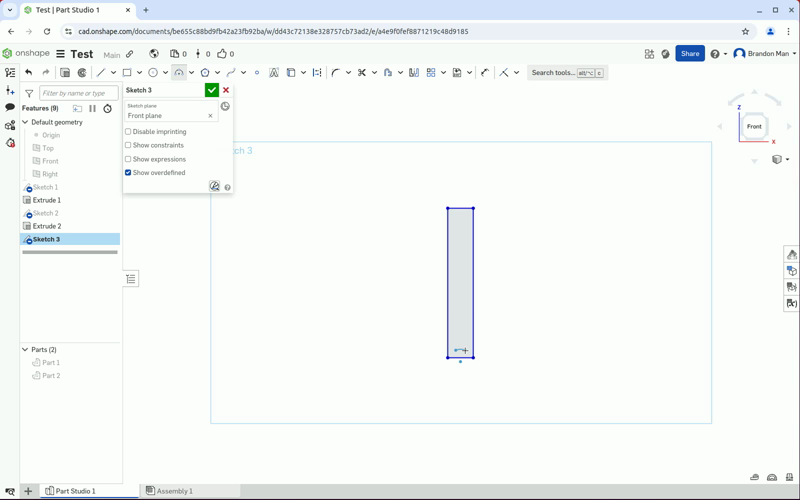
click(465, 350)
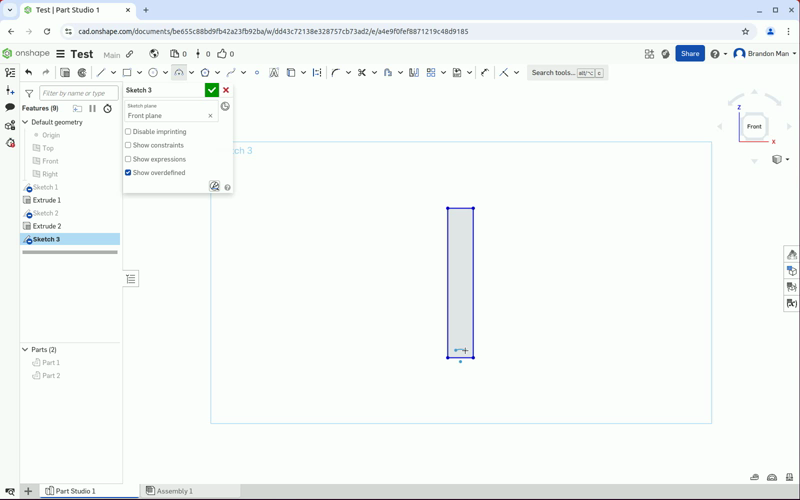
mouse_move(460, 354)
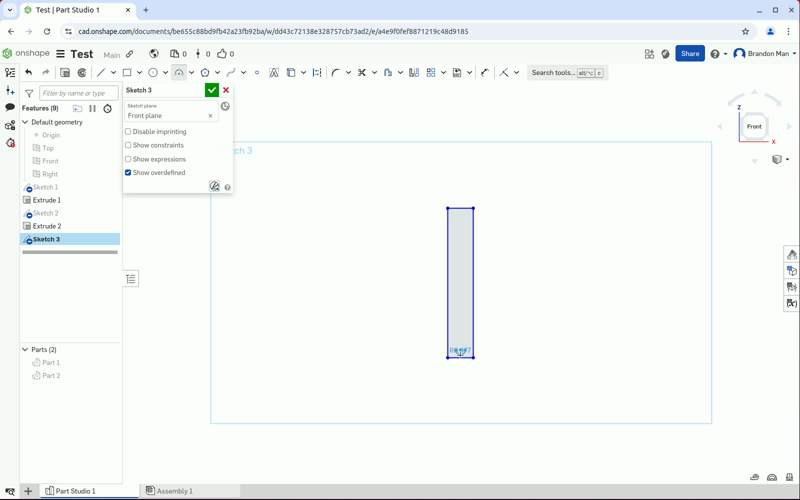
click(460, 354)
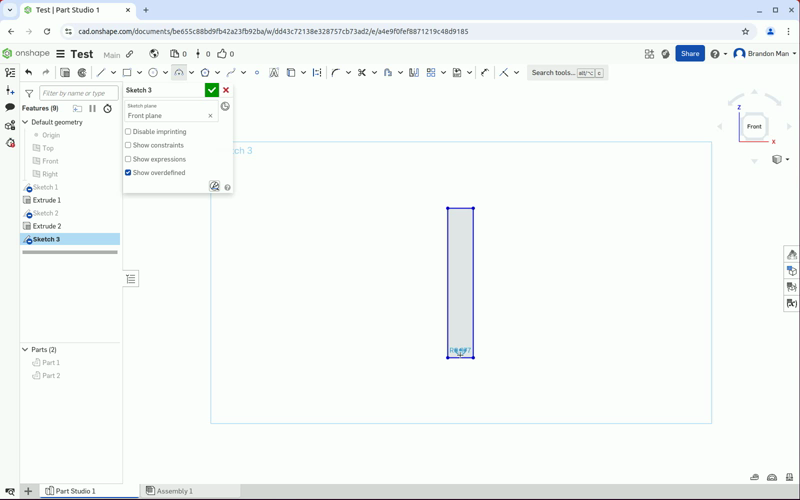
key_up(shift)
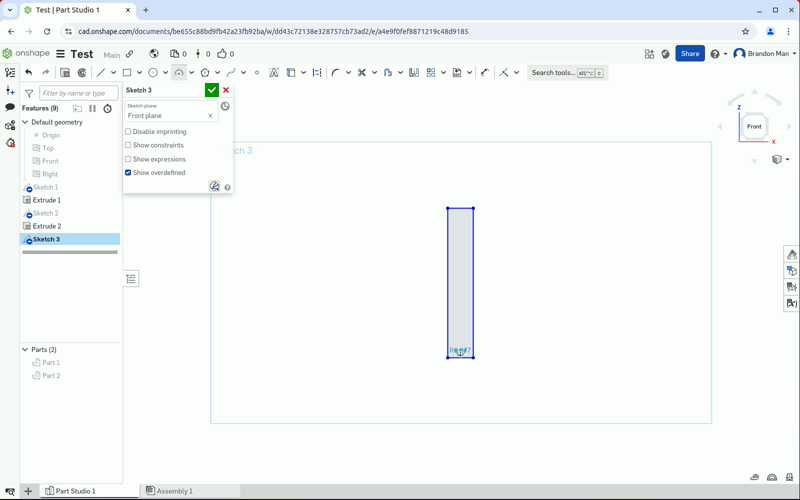
key(esc)
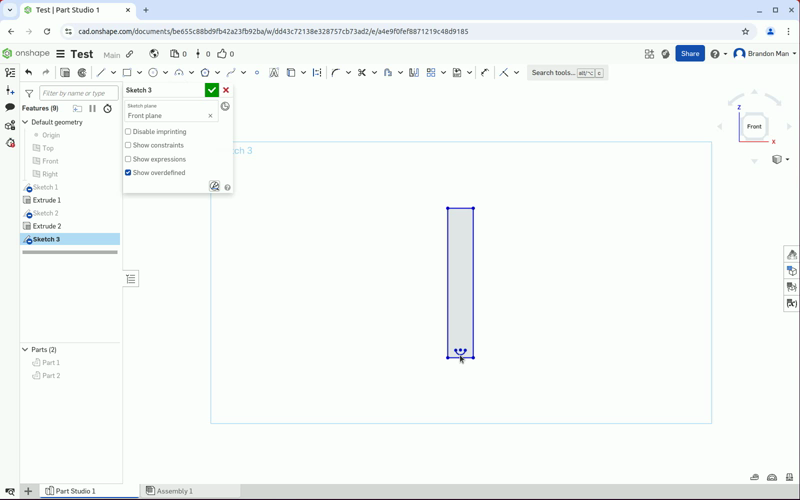
key(l)
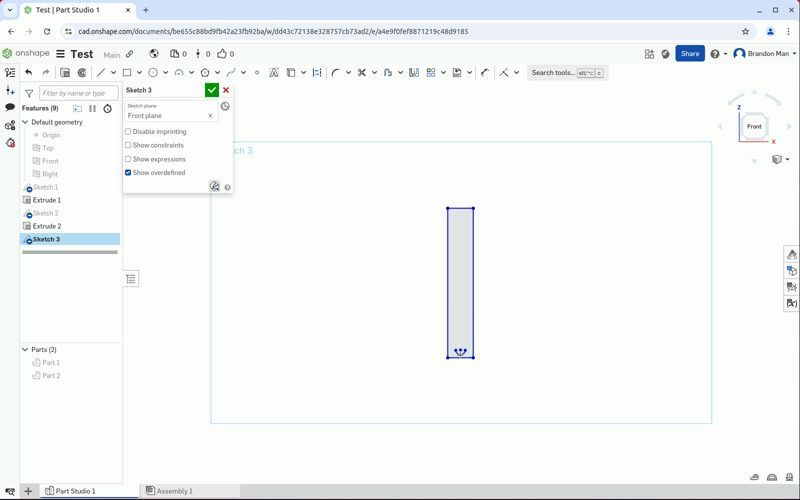
mouse_move(465, 350)
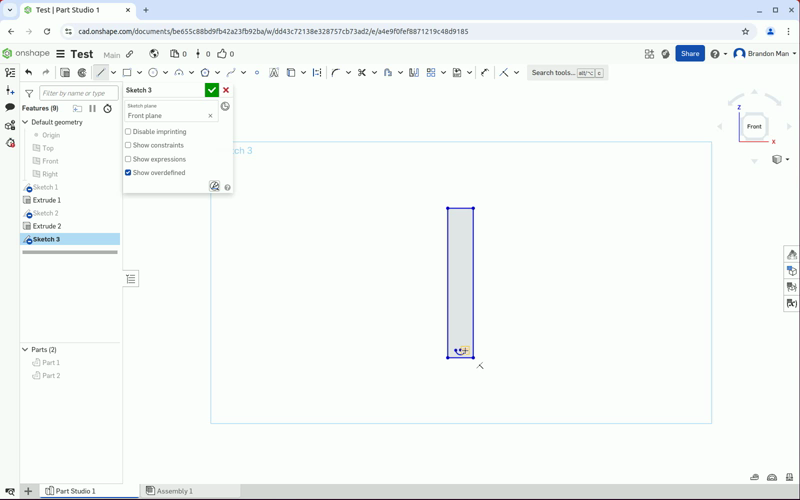
click(465, 350)
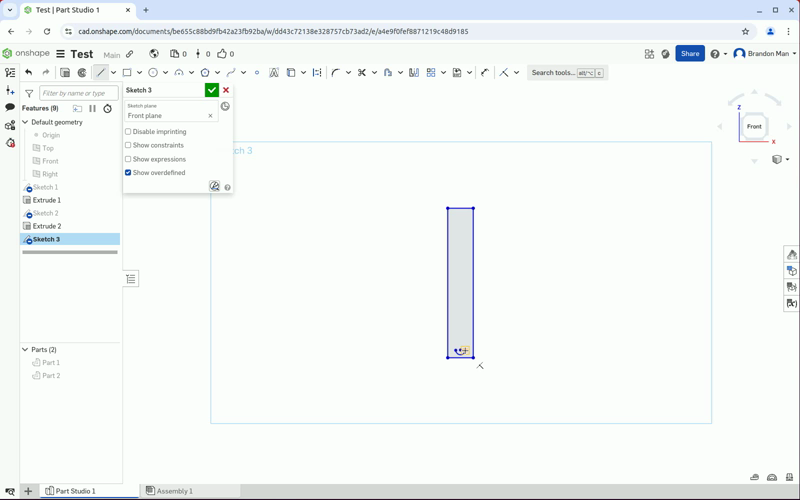
key_down(shift)
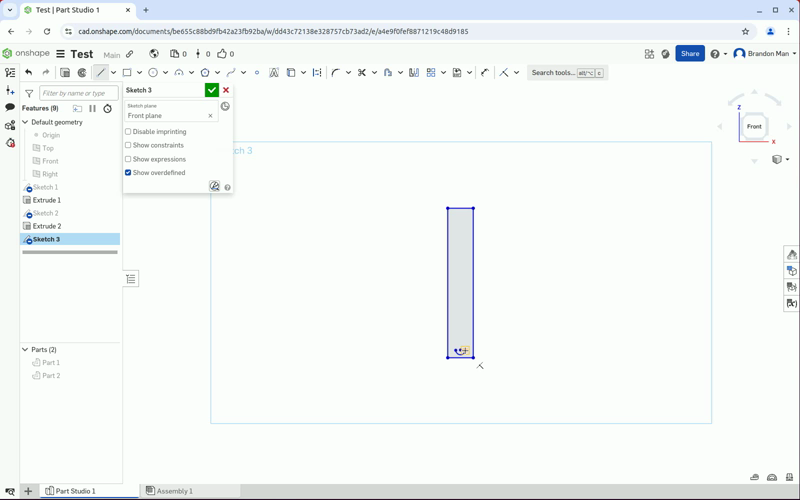
mouse_move(465, 216)
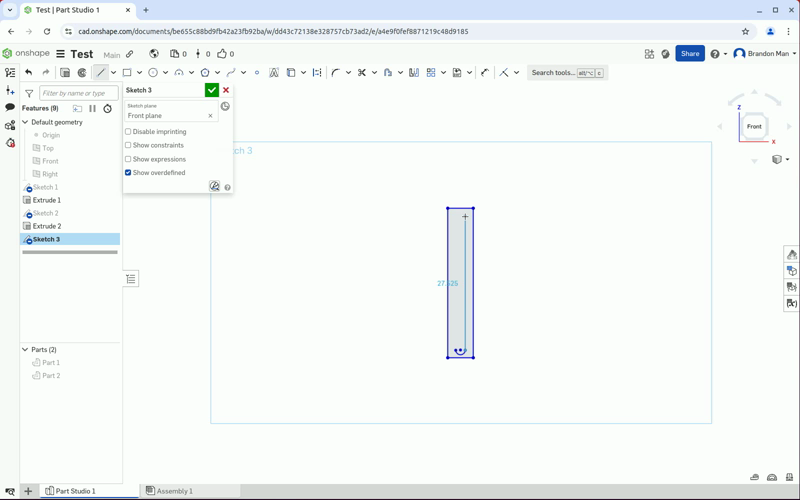
click(465, 216)
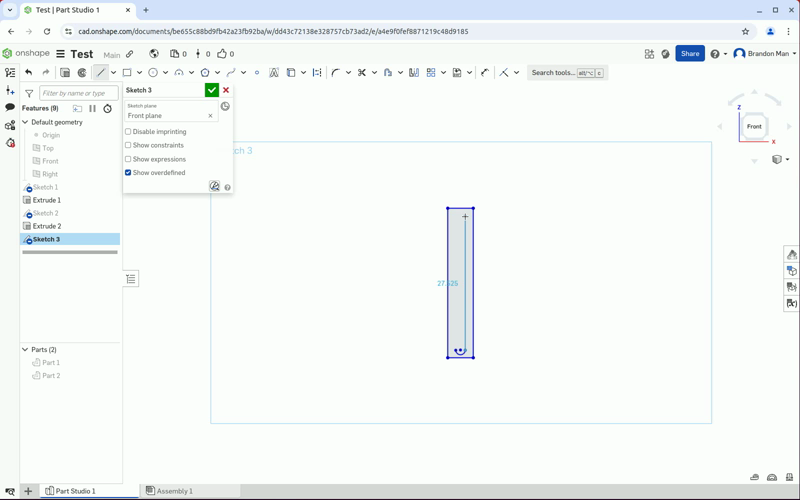
key_up(shift)
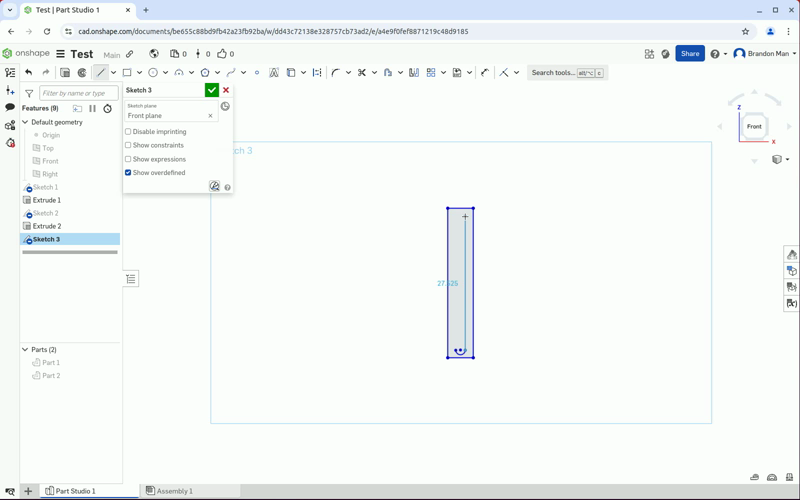
key(esc)
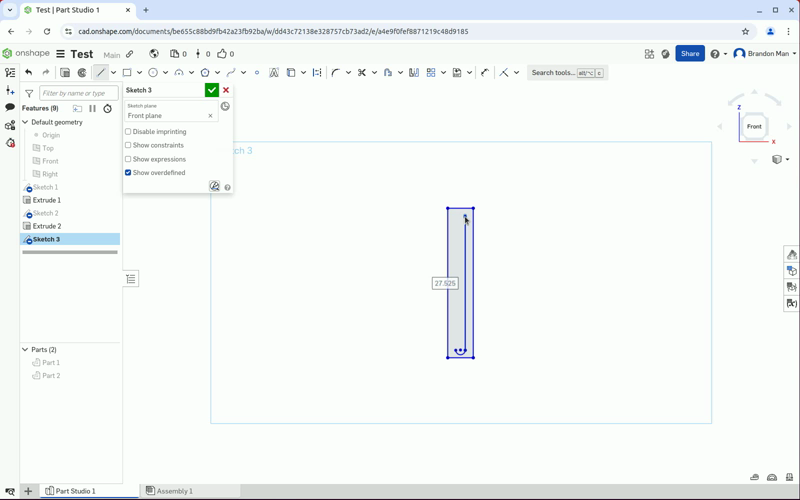
key(a)
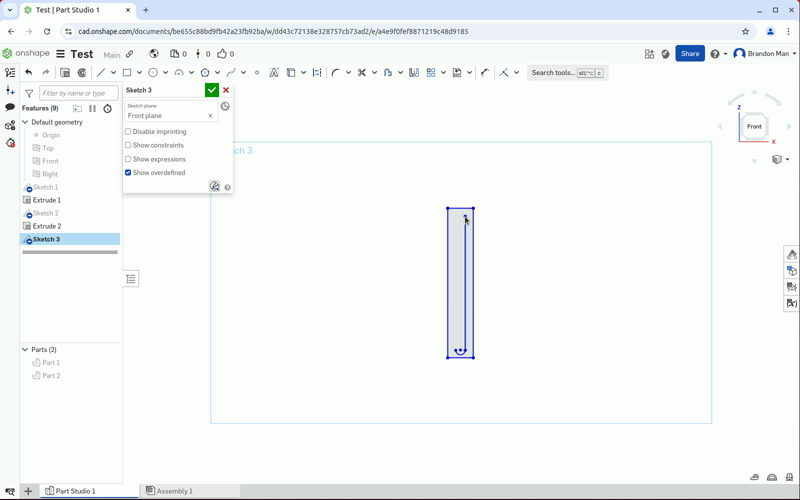
mouse_move(465, 216)
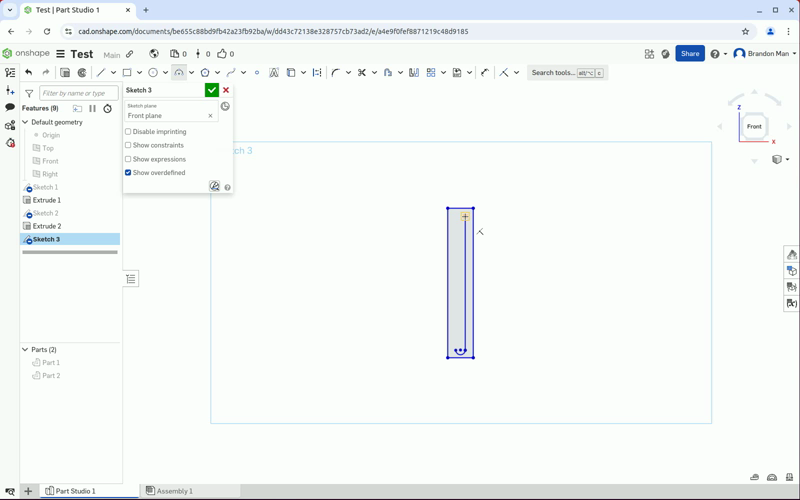
click(465, 216)
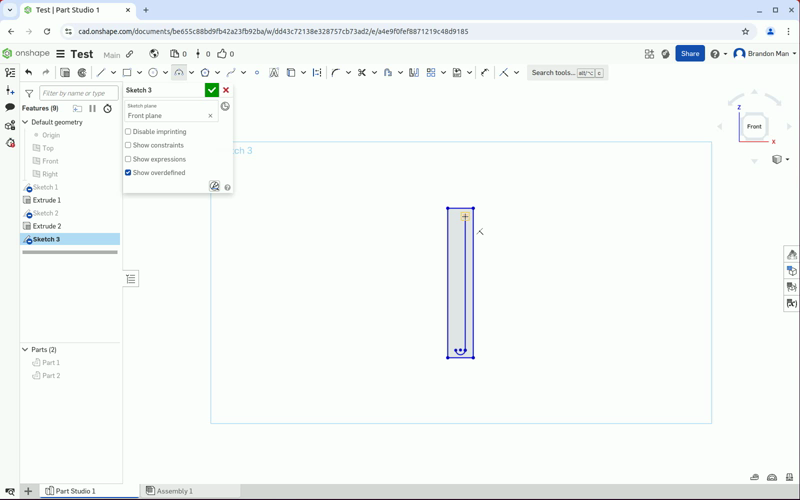
key_down(shift)
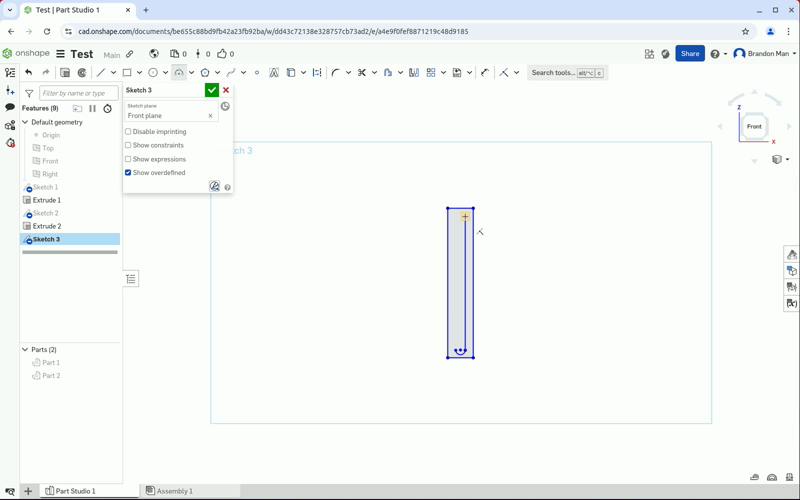
mouse_move(455, 216)
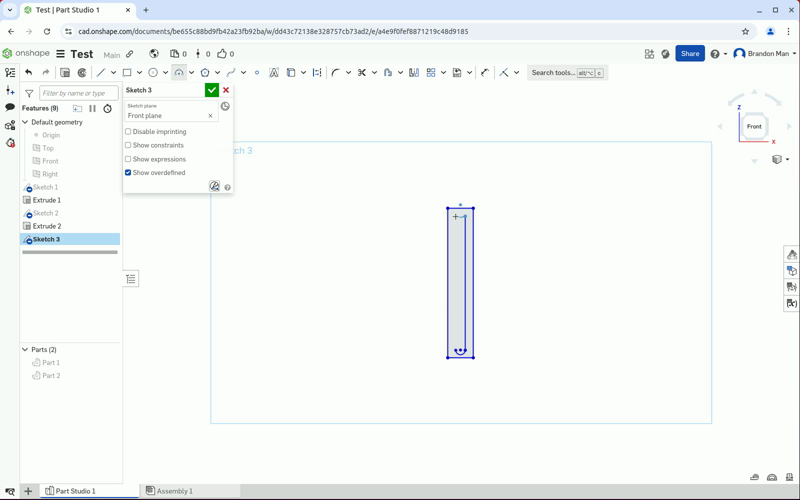
click(455, 216)
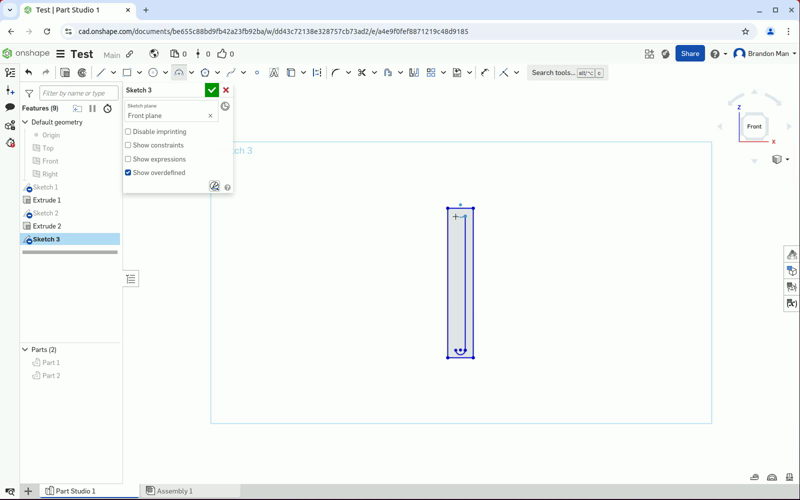
mouse_move(460, 211)
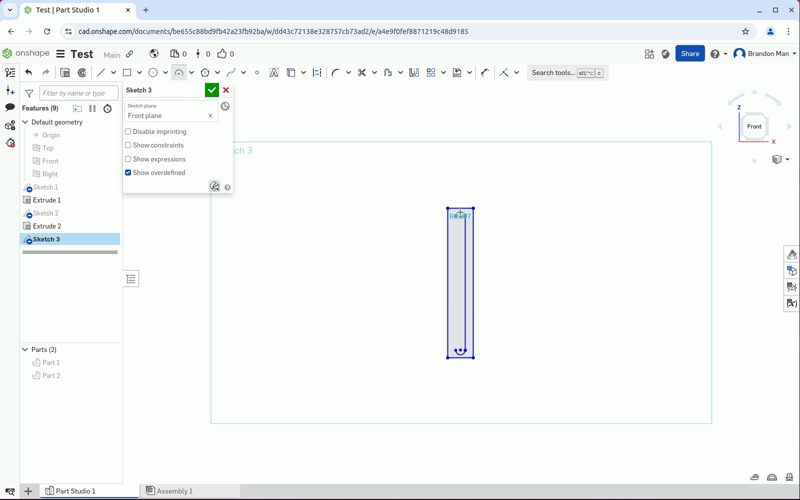
click(460, 211)
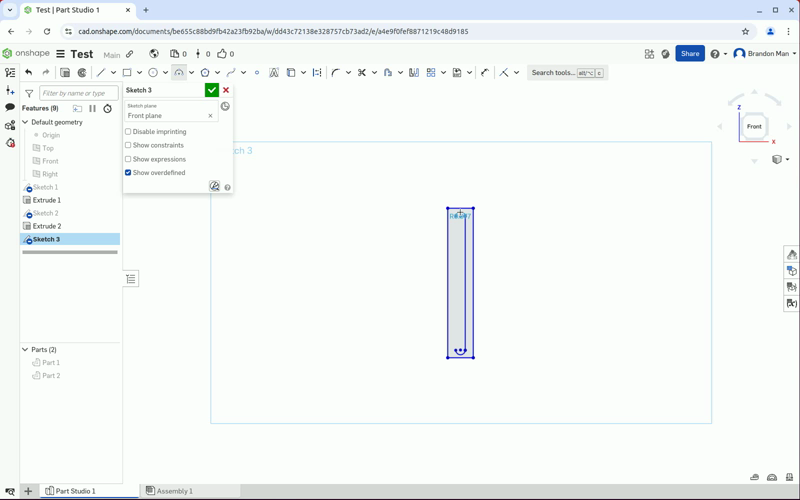
key_up(shift)
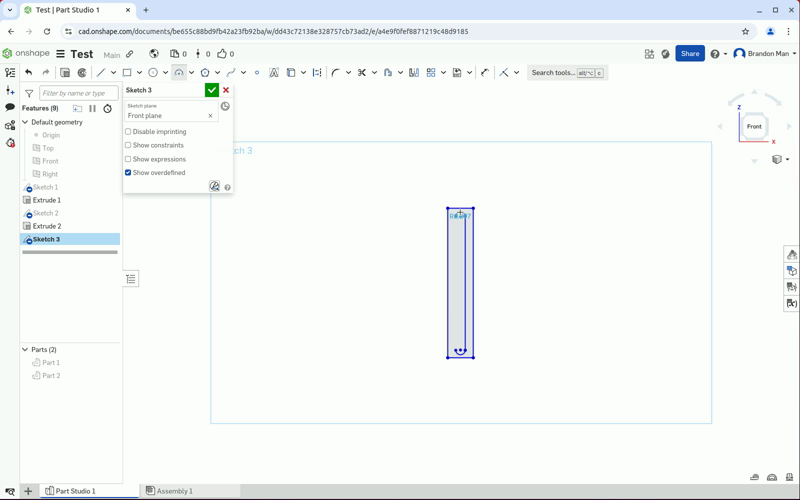
key(esc)
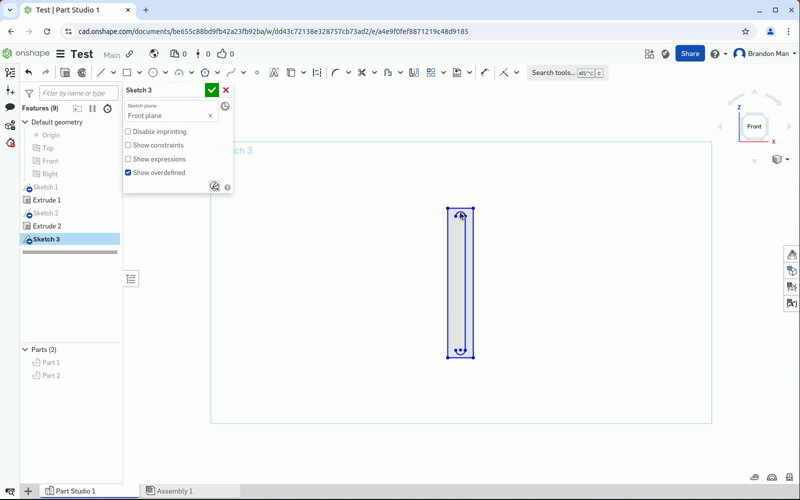
key(l)
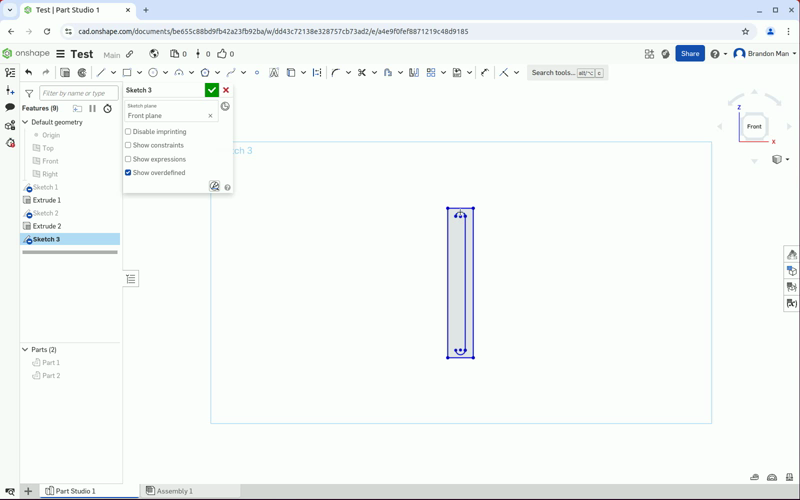
mouse_move(455, 216)
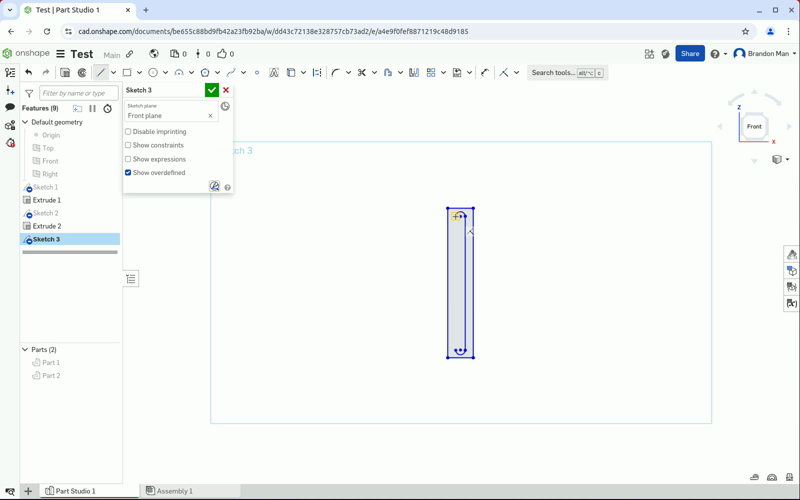
click(455, 216)
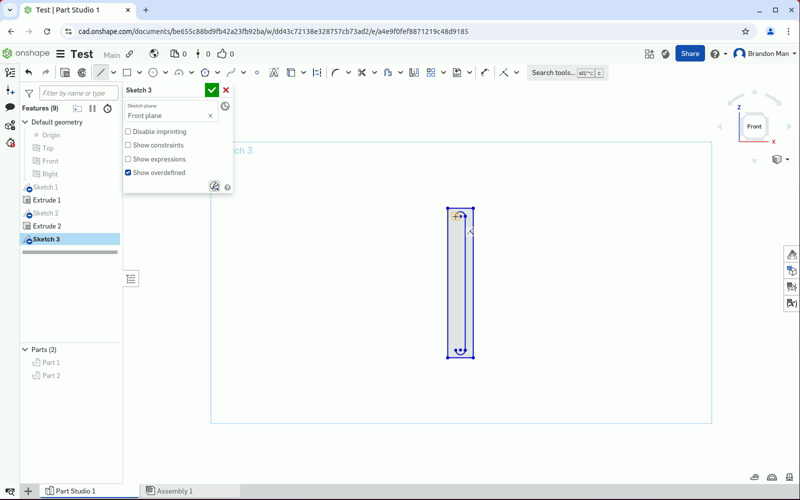
key_down(shift)
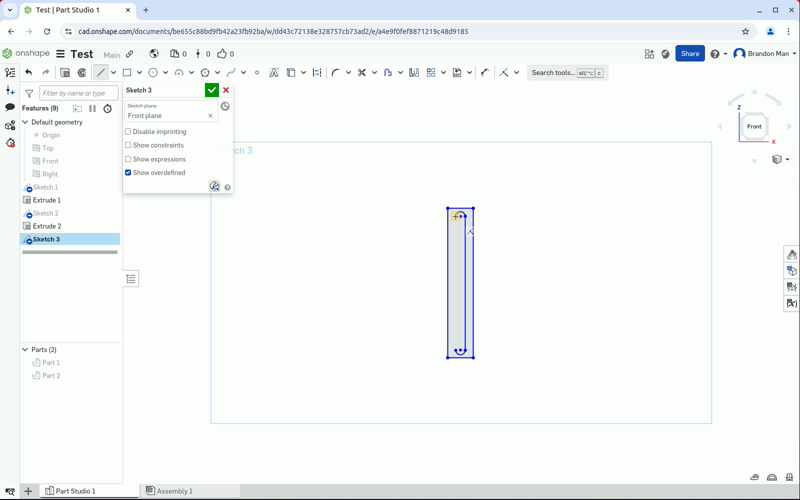
mouse_move(455, 350)
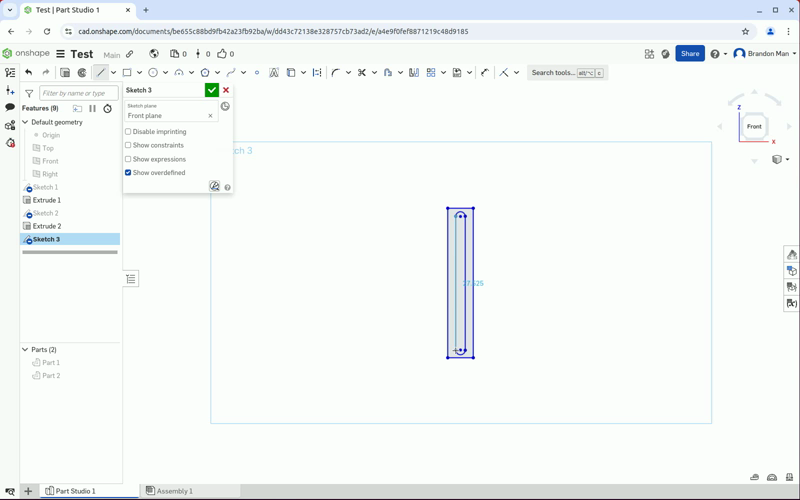
key_up(shift)
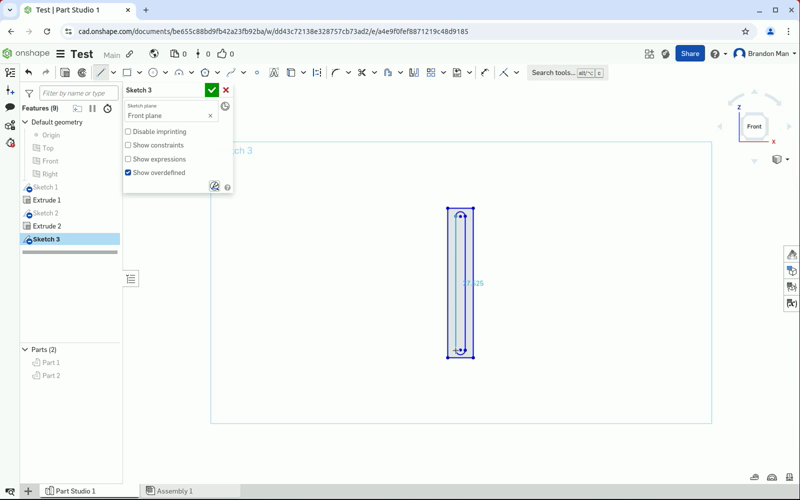
click(455, 350)
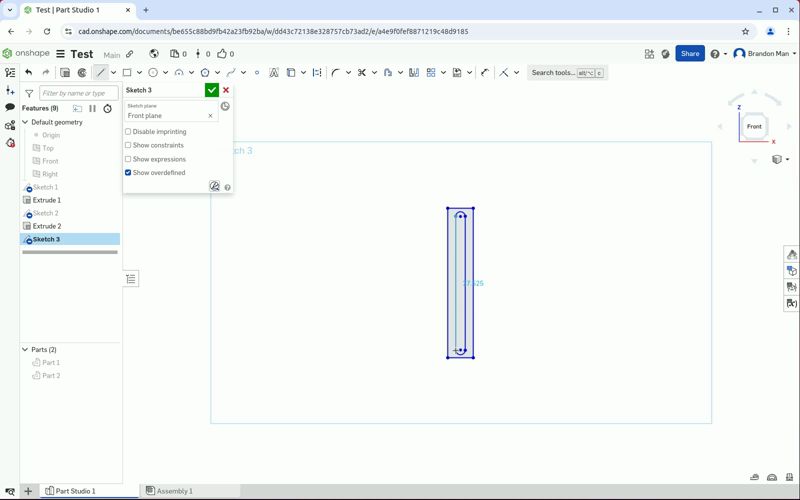
key(esc)
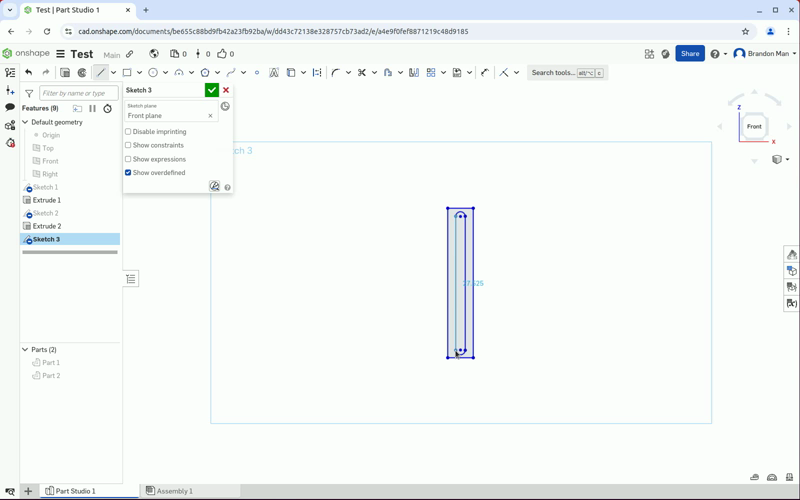
mouse_move(468, 354)
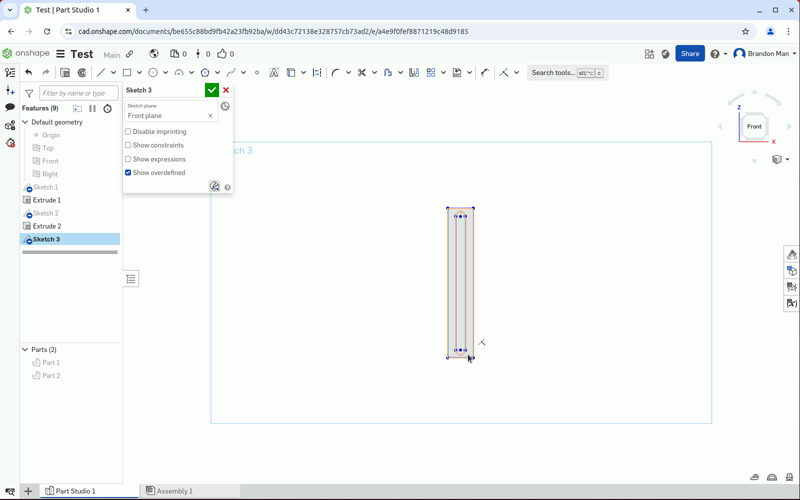
click(468, 354)
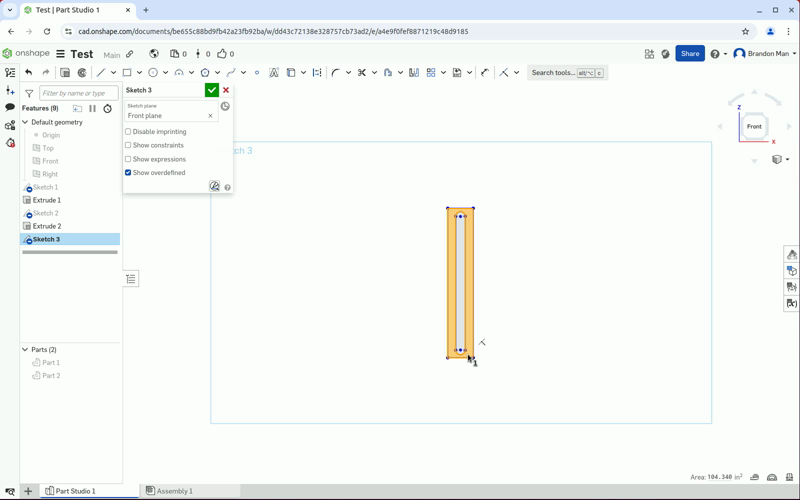
mouse_move(73, 352)
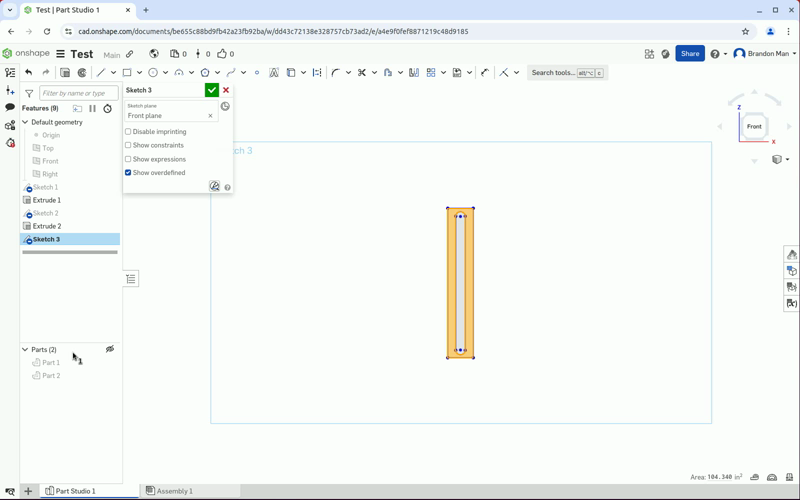
key(shift+y)
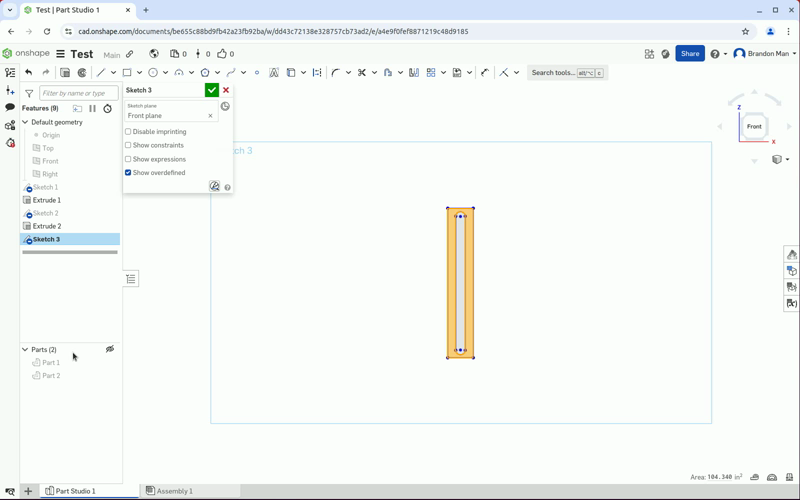
key(shift+e)
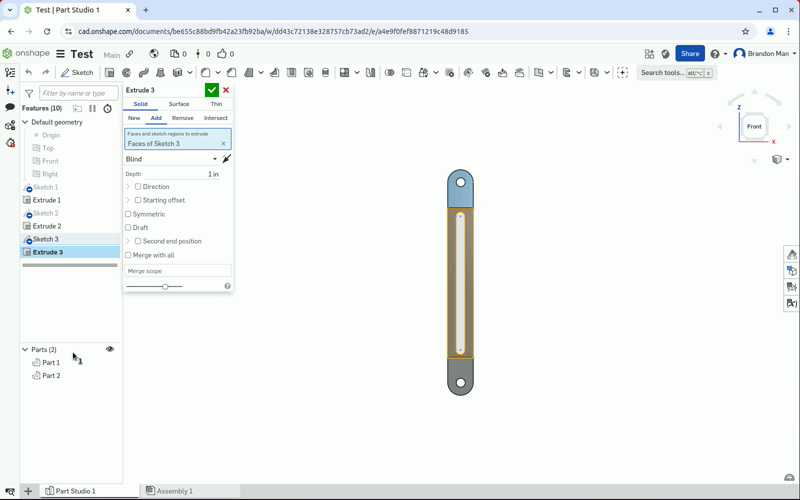
mouse_move(143, 106)
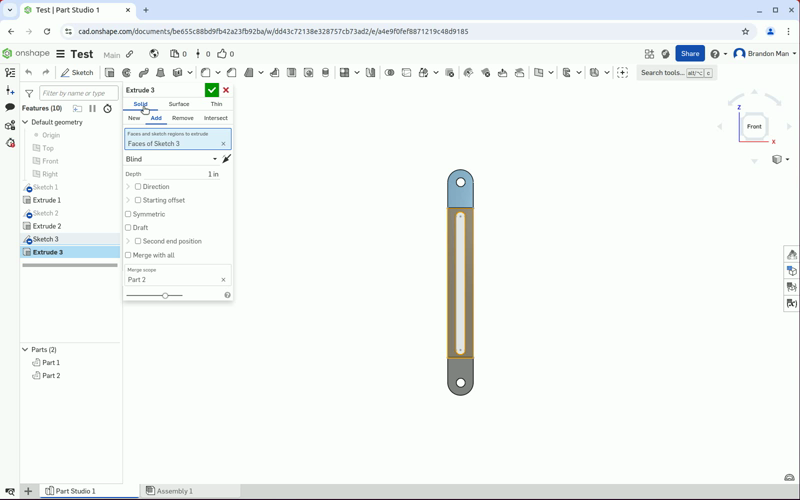
click(143, 106)
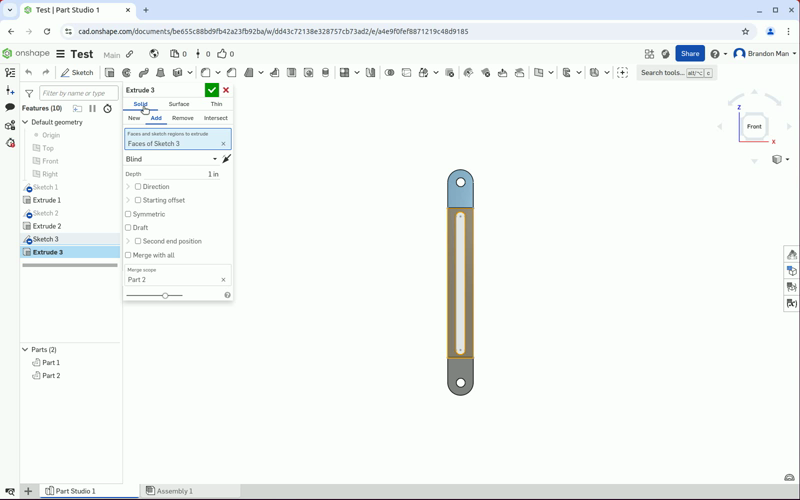
mouse_move(137, 120)
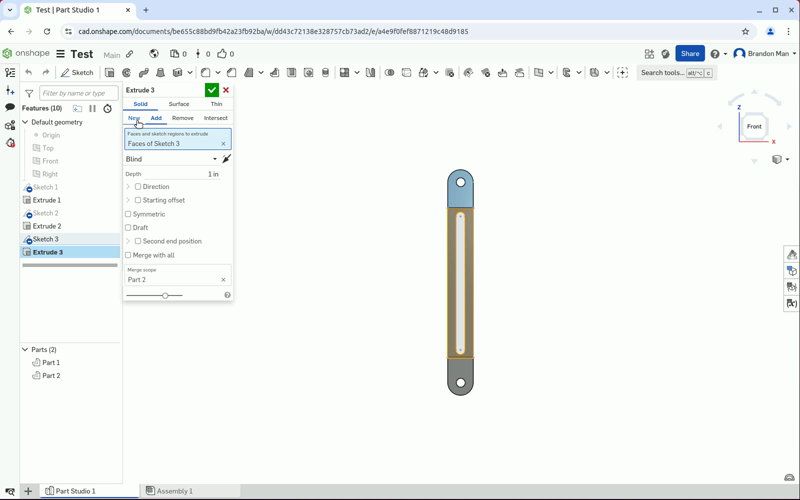
click(137, 120)
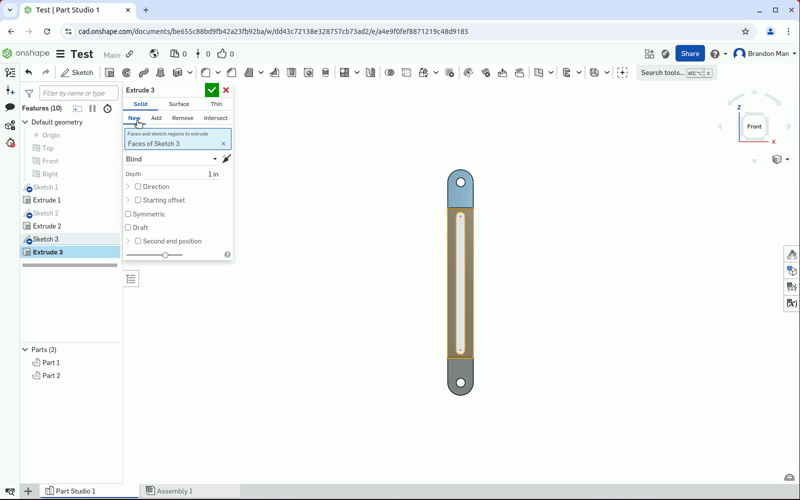
key(tab, 4)
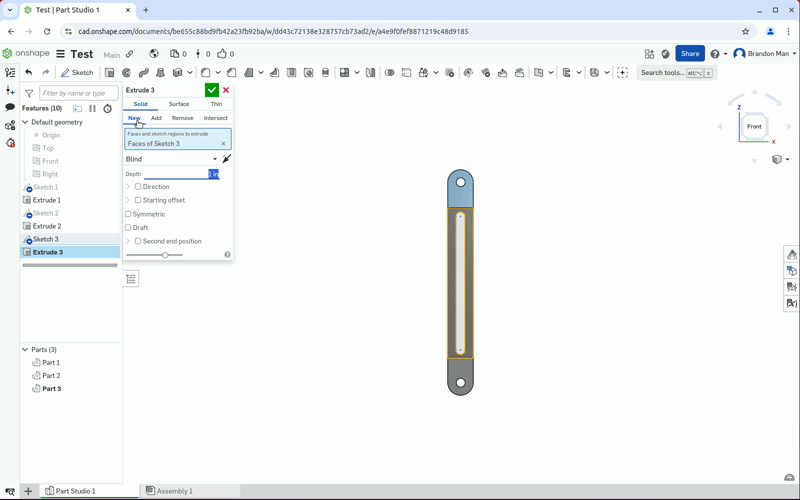
text(5.055)
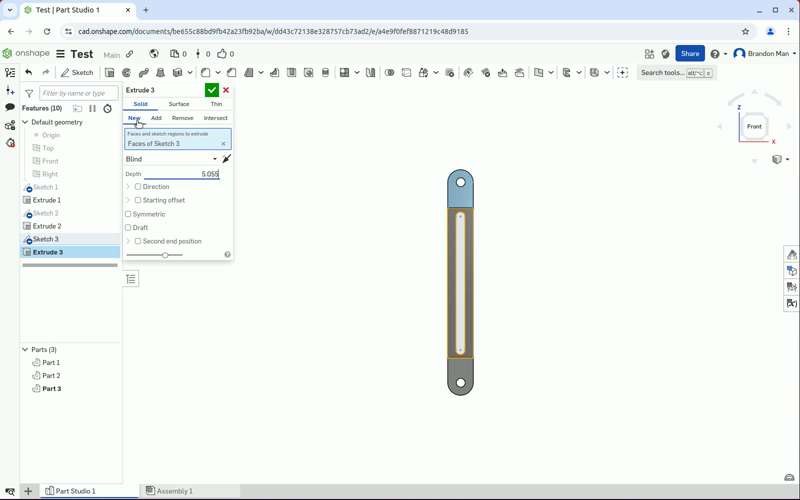
key(enter)
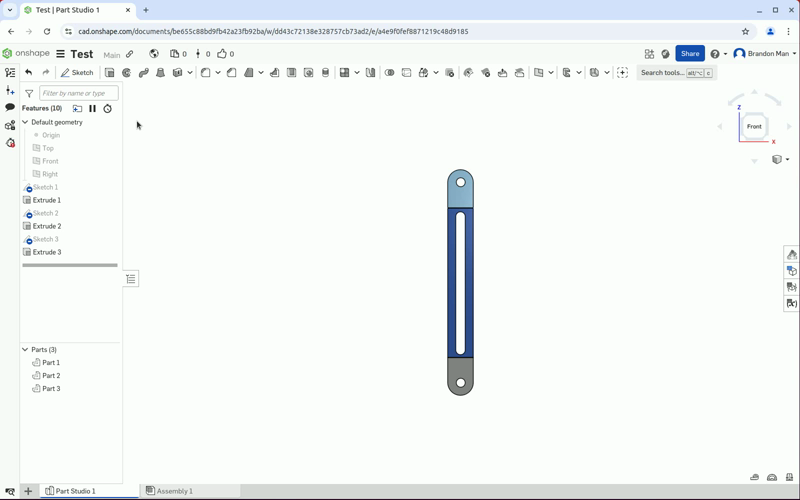
key(shift+h)
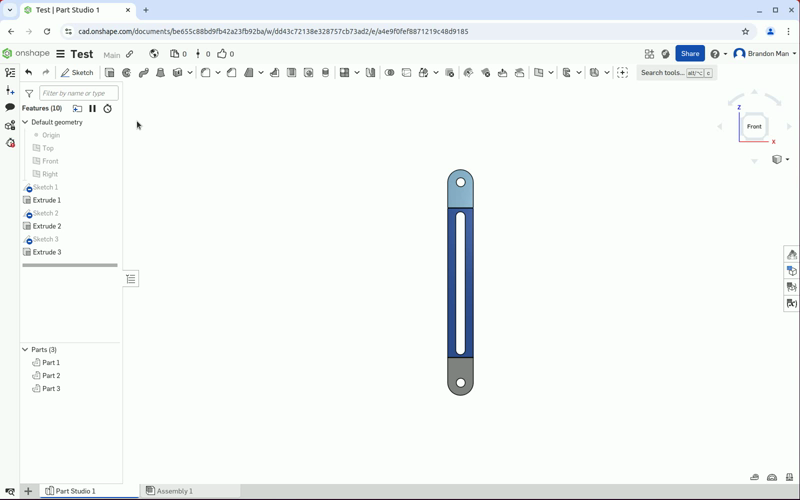
key(shift+h)
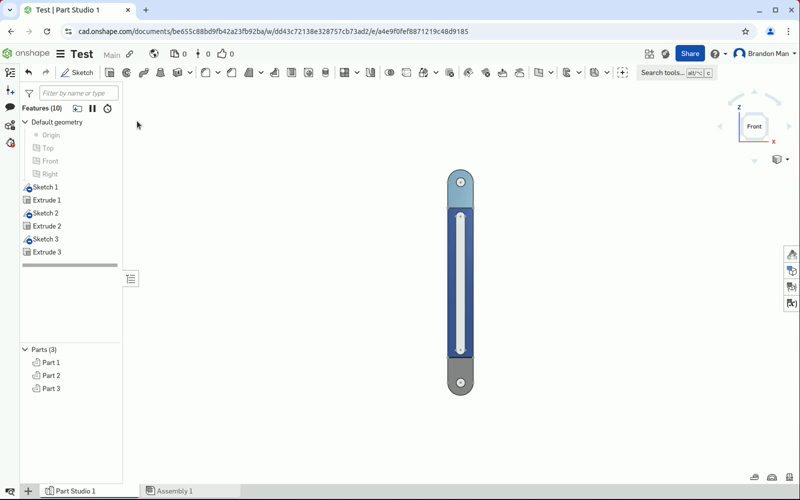
key(shift+7)
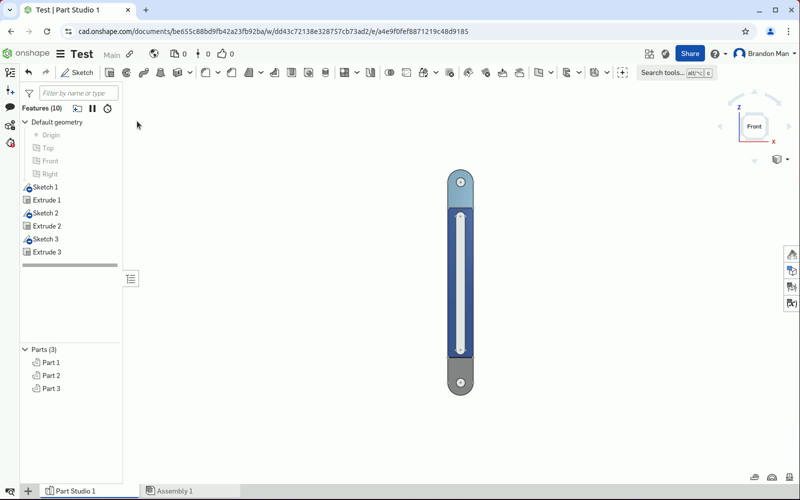
key(left, 2)
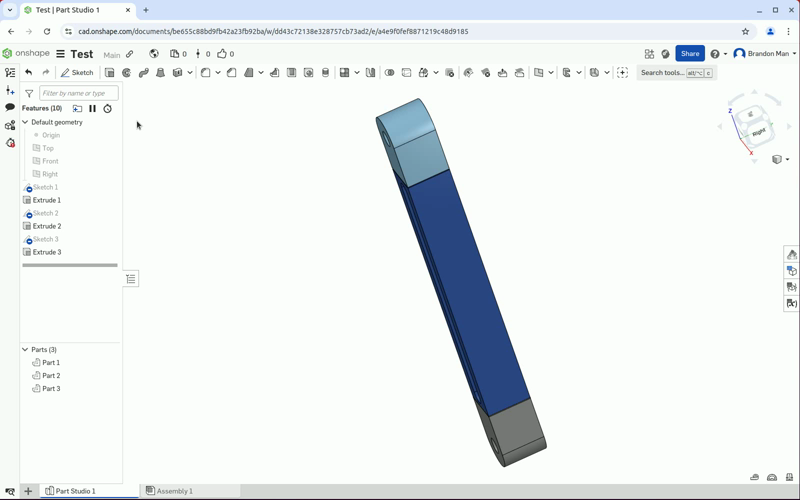
key(down, 2)
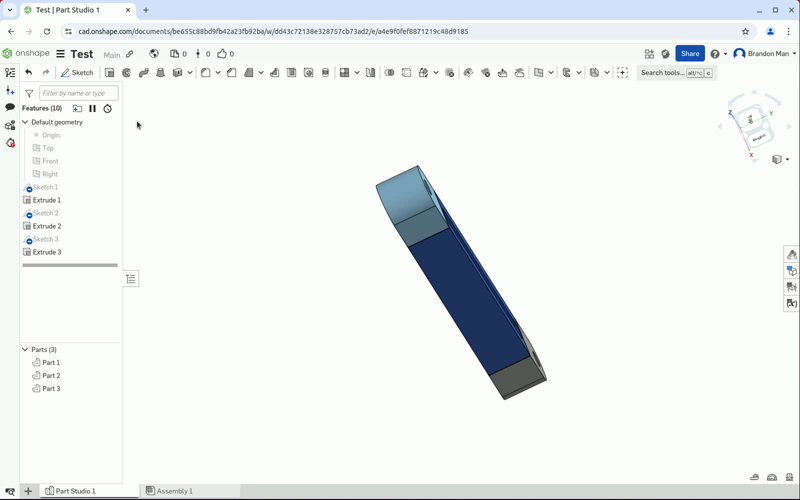
key(up, 2)
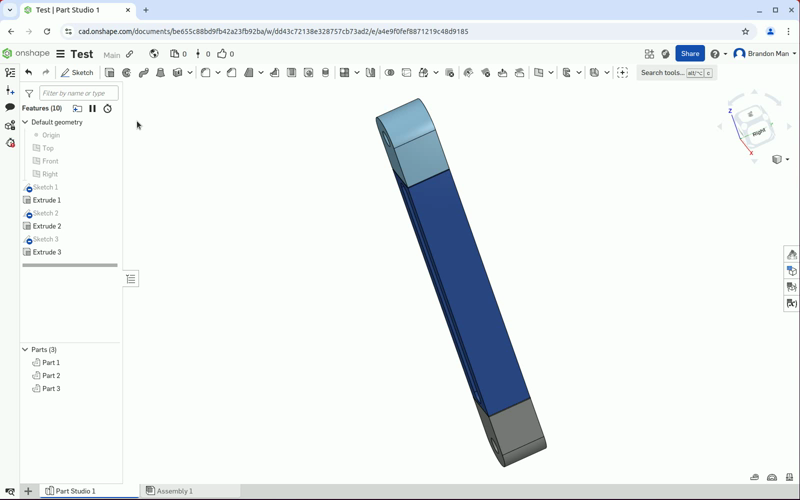
key(right, 2)
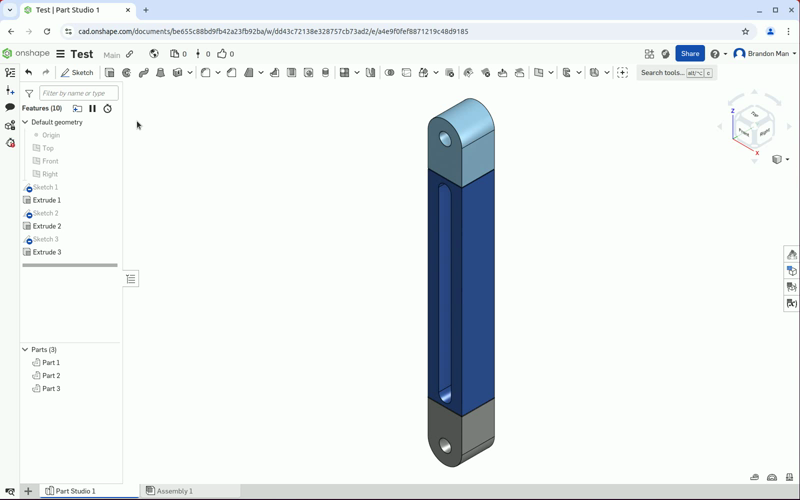
mouse_move(73, 189)
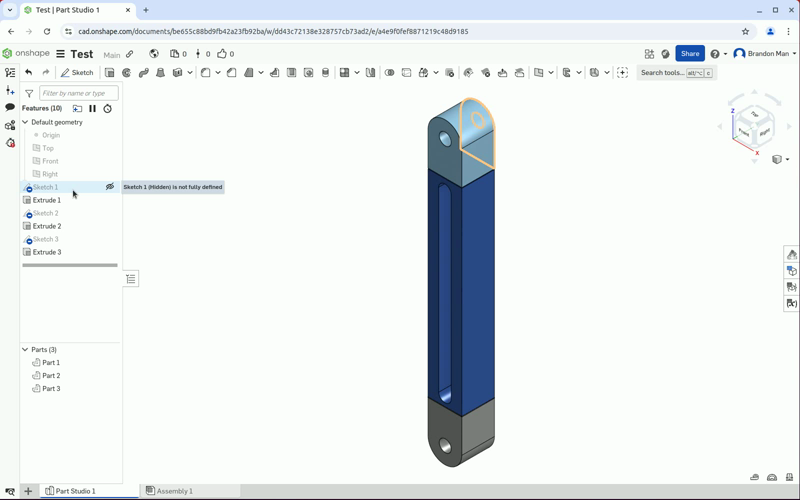
click(73, 189)